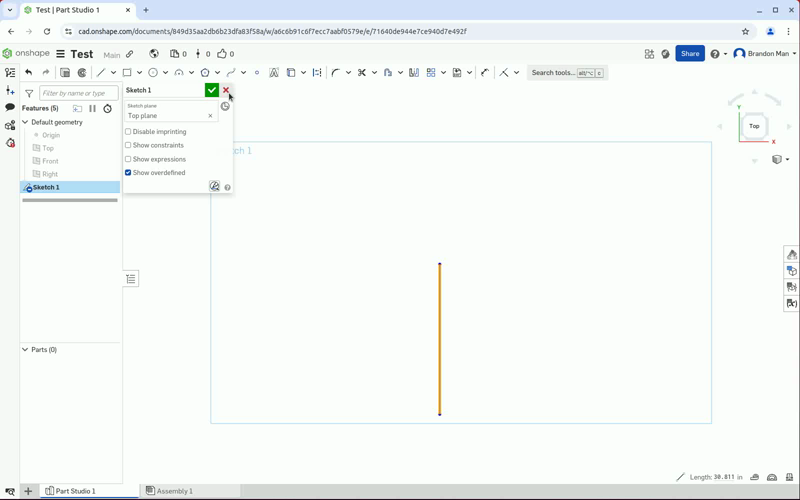
key(shift+h)
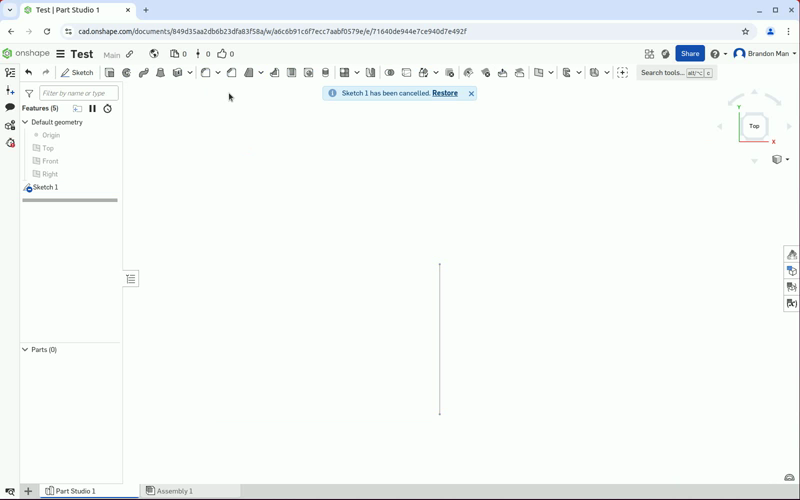
key(shift+s)
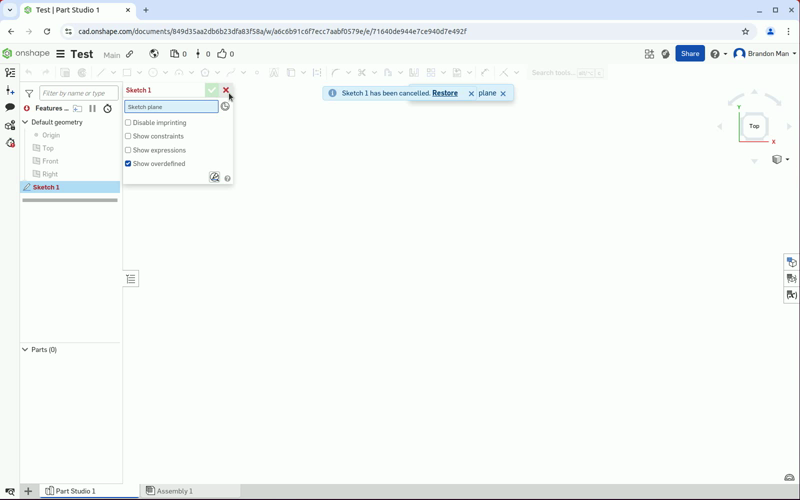
mouse_move(73, 150)
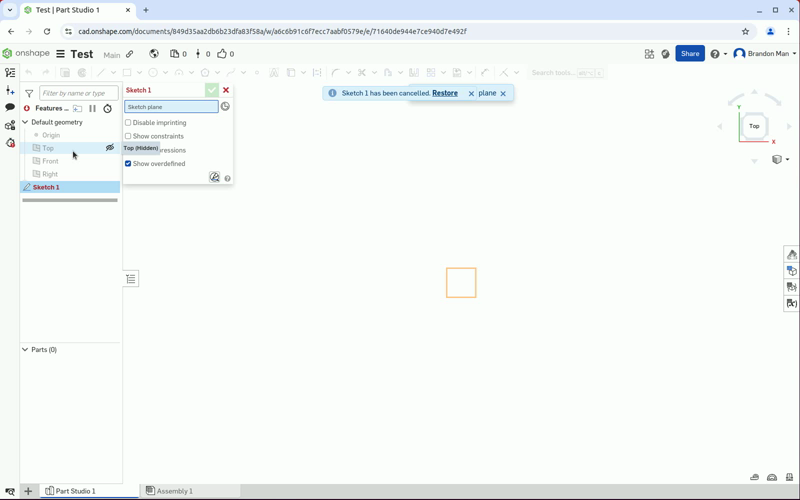
click(73, 150)
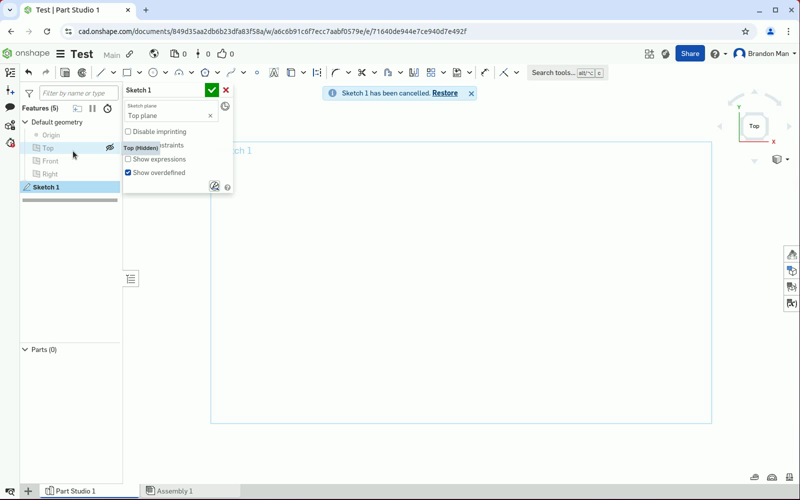
mouse_move(73, 352)
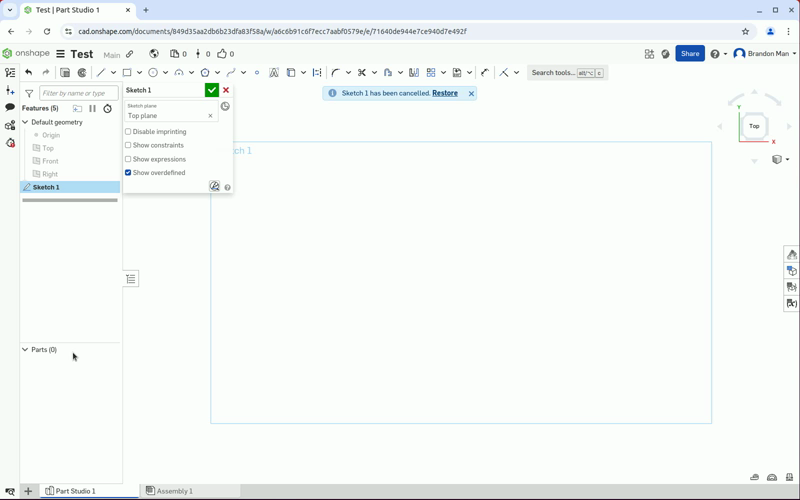
key(y)
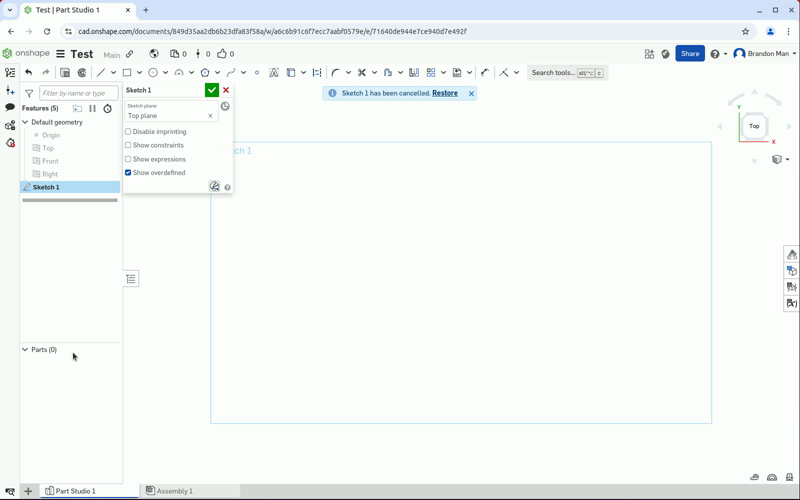
key(l)
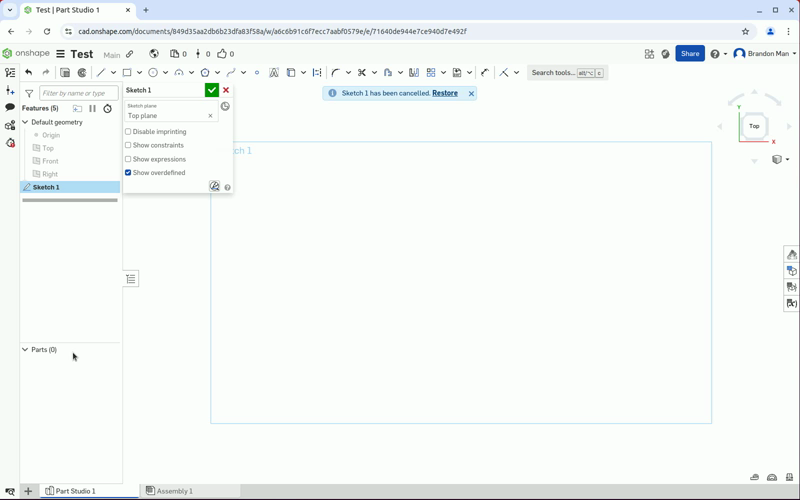
key_down(shift)
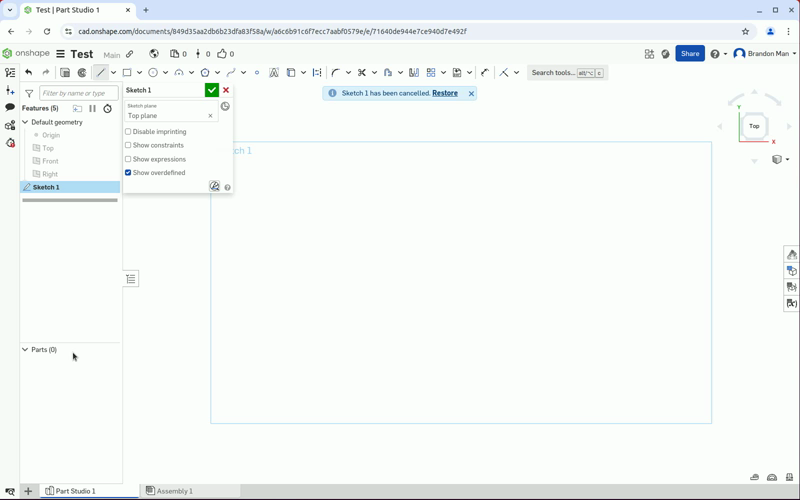
mouse_move(392, 351)
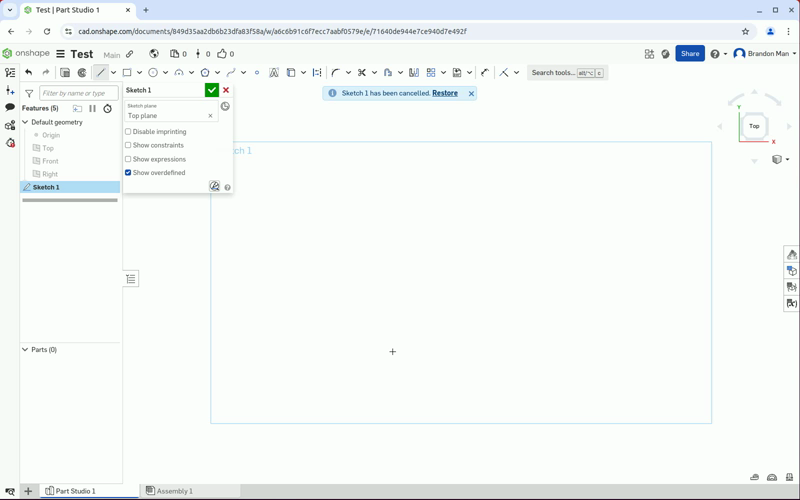
click(392, 351)
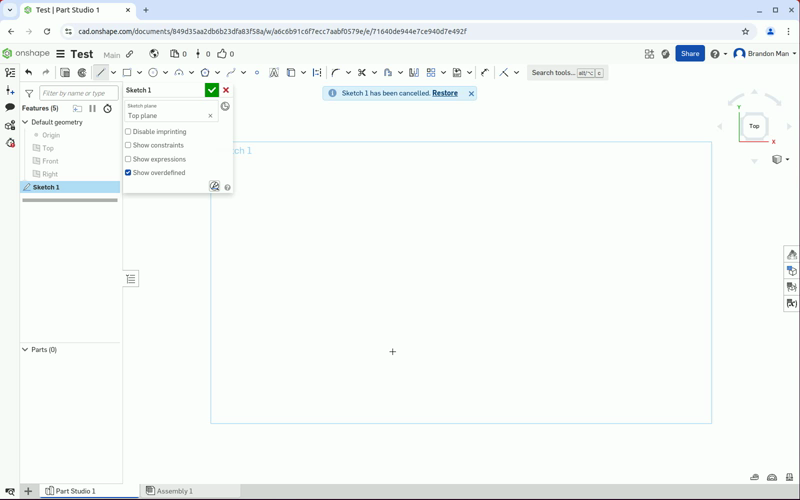
key_up(shift)
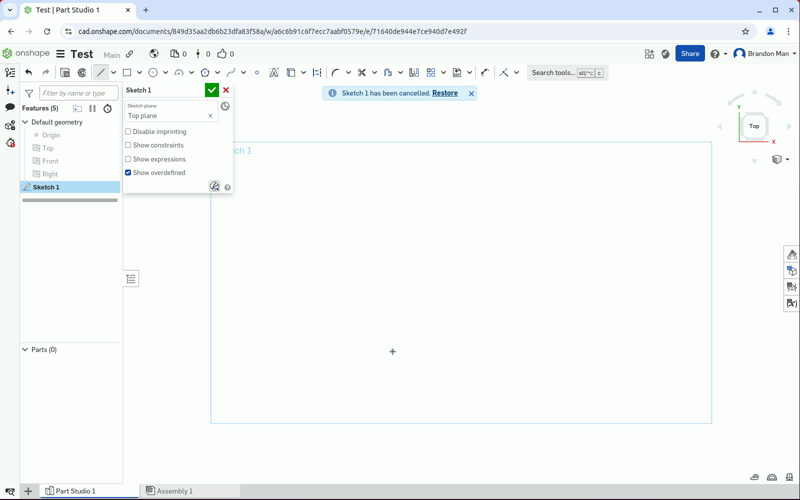
key_down(shift)
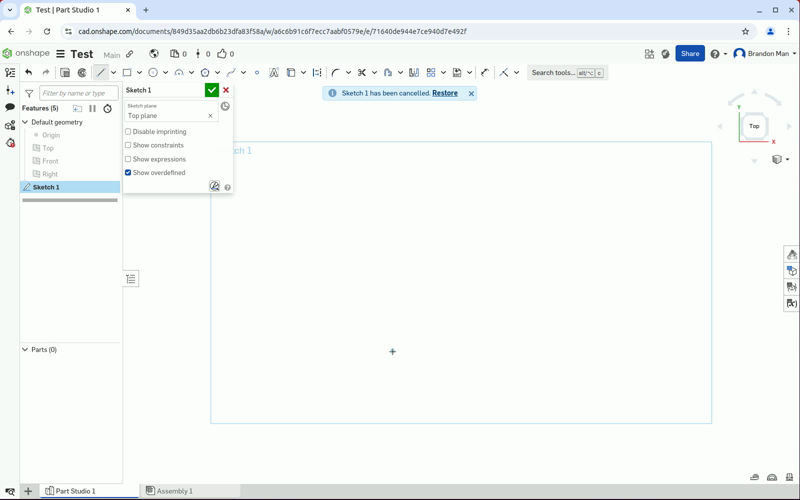
mouse_move(527, 351)
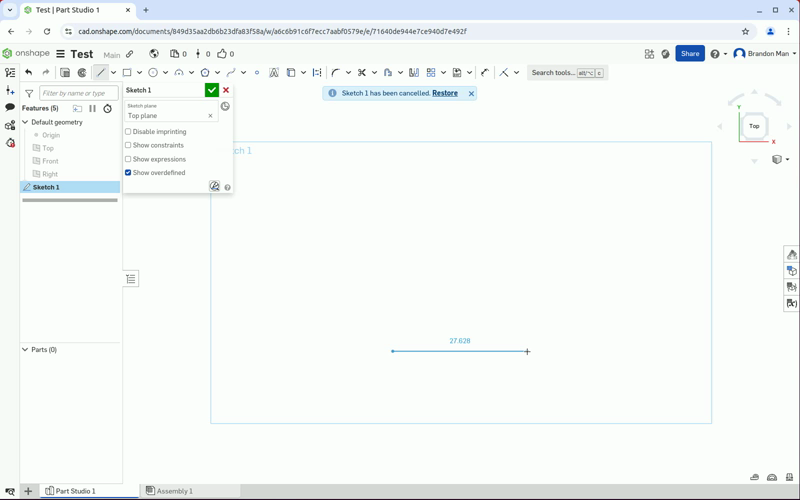
click(527, 351)
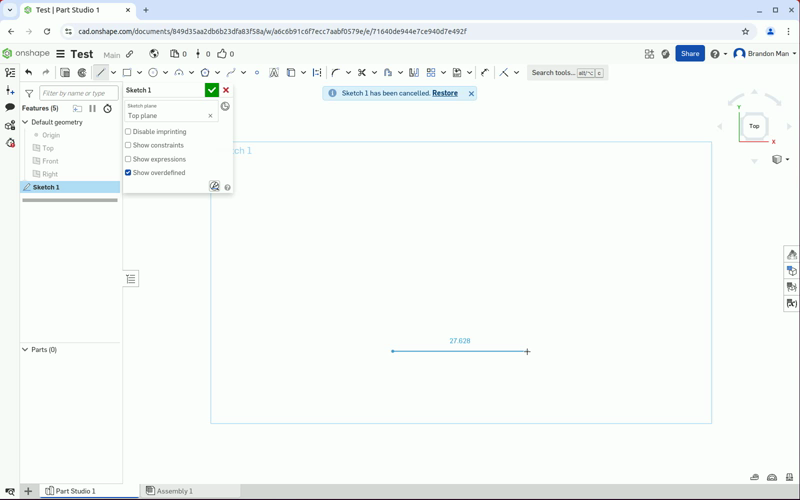
key_up(shift)
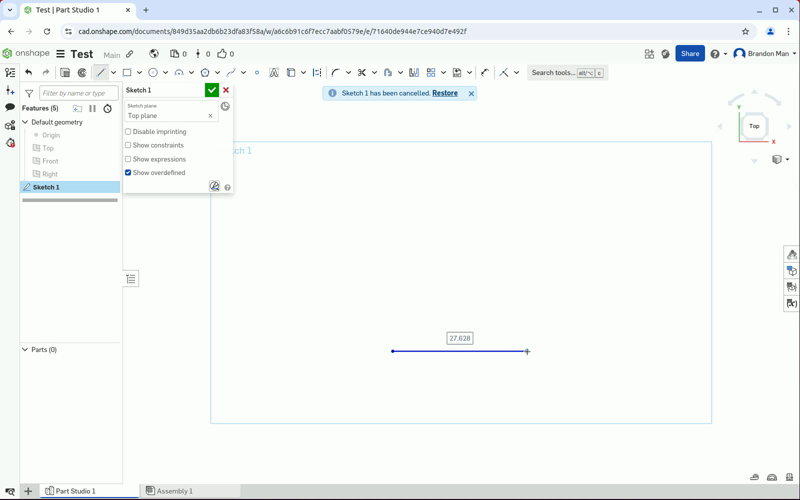
key_down(shift)
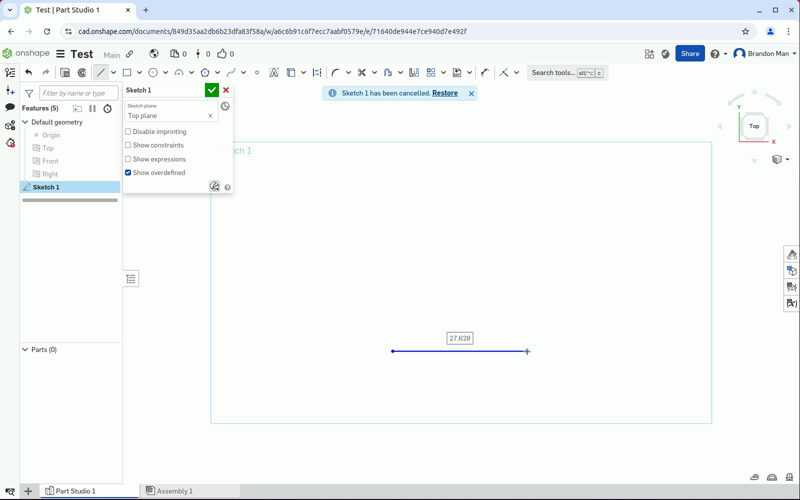
mouse_move(527, 216)
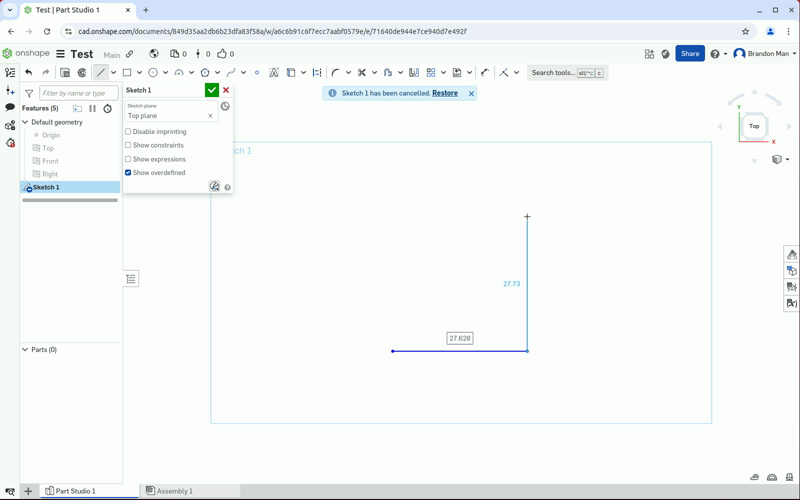
click(527, 216)
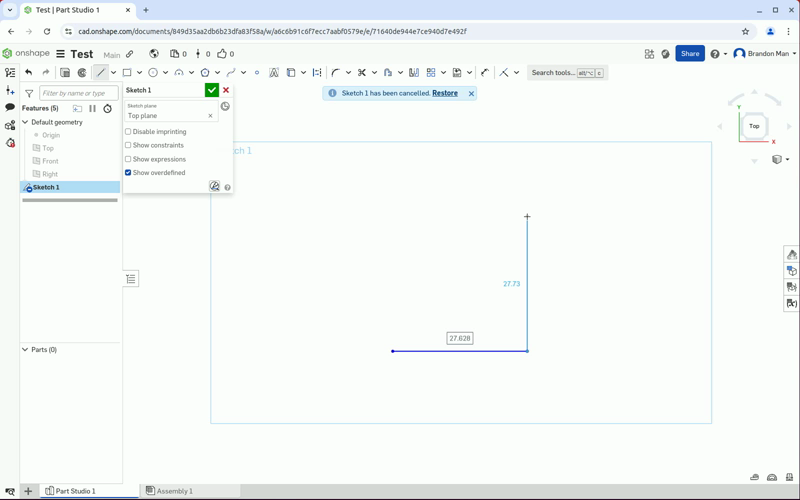
key_up(shift)
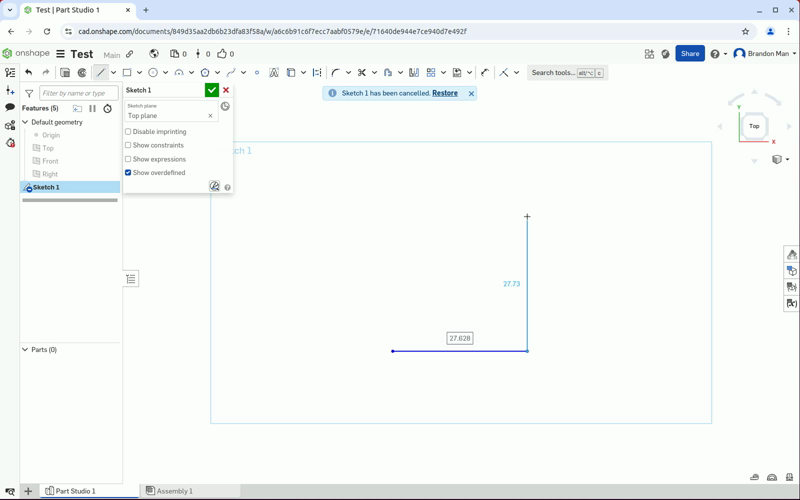
key_down(shift)
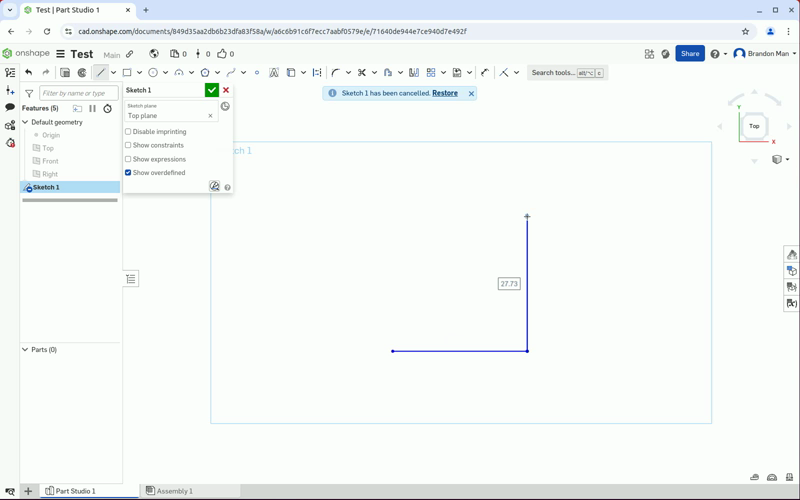
mouse_move(392, 216)
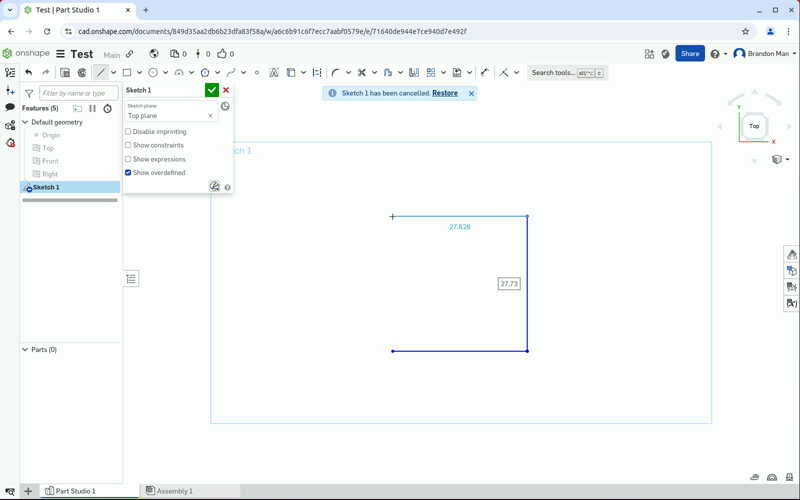
click(392, 216)
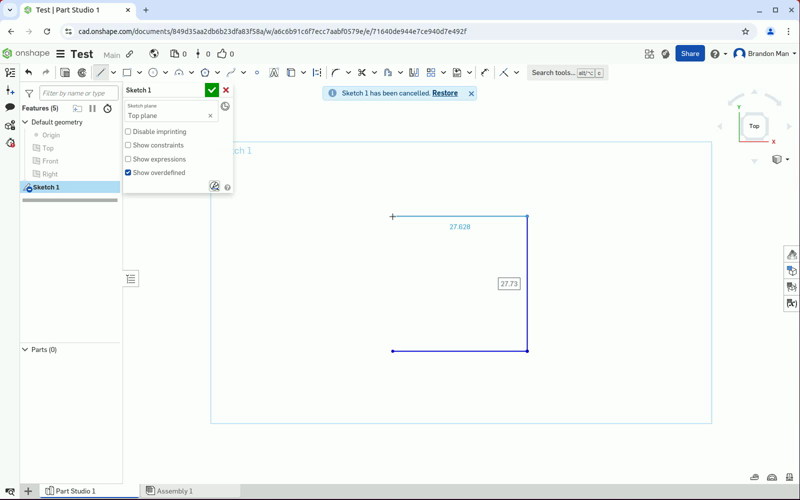
key_up(shift)
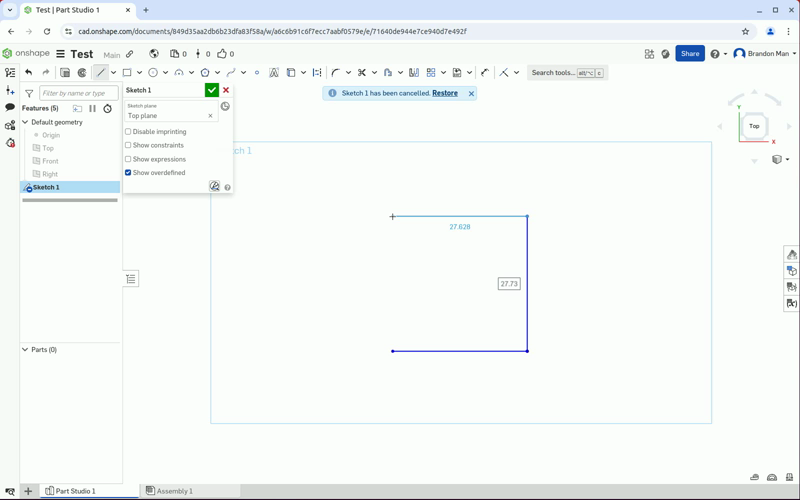
key_down(shift)
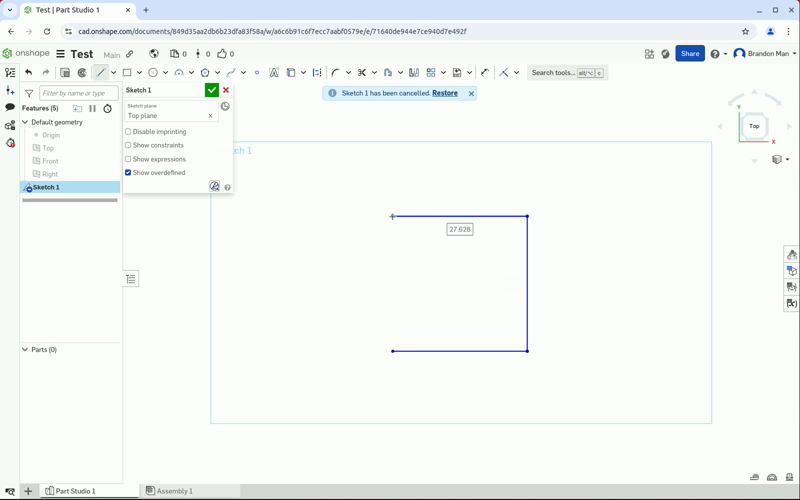
mouse_move(392, 351)
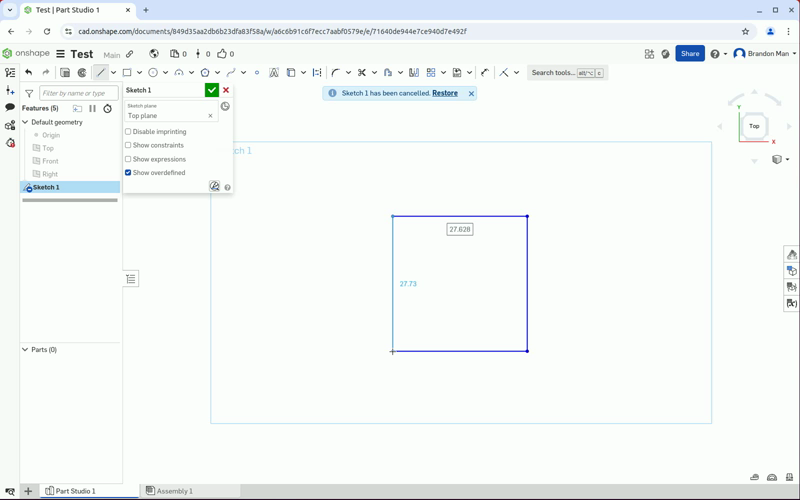
key_up(shift)
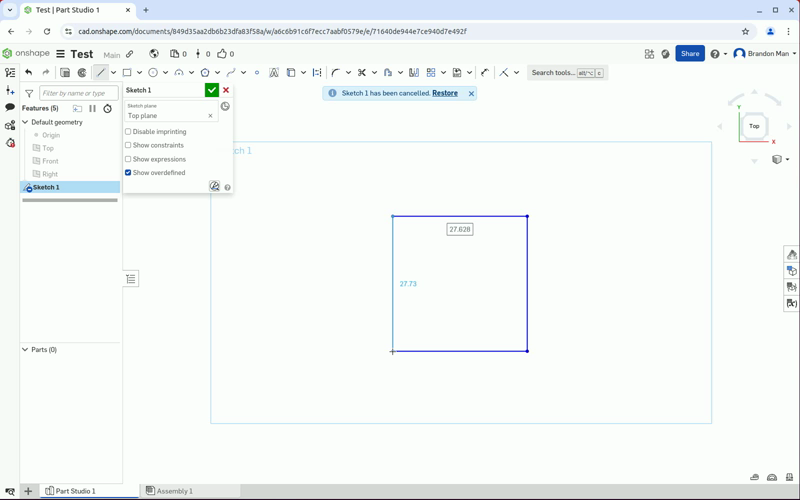
click(392, 351)
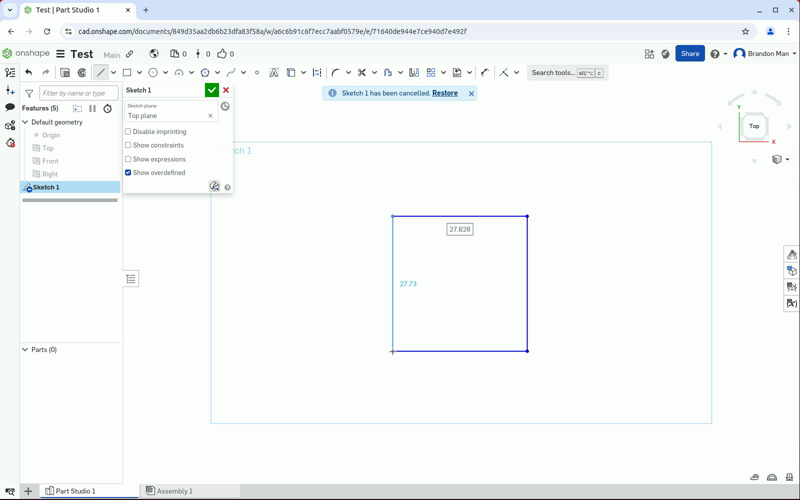
key(esc)
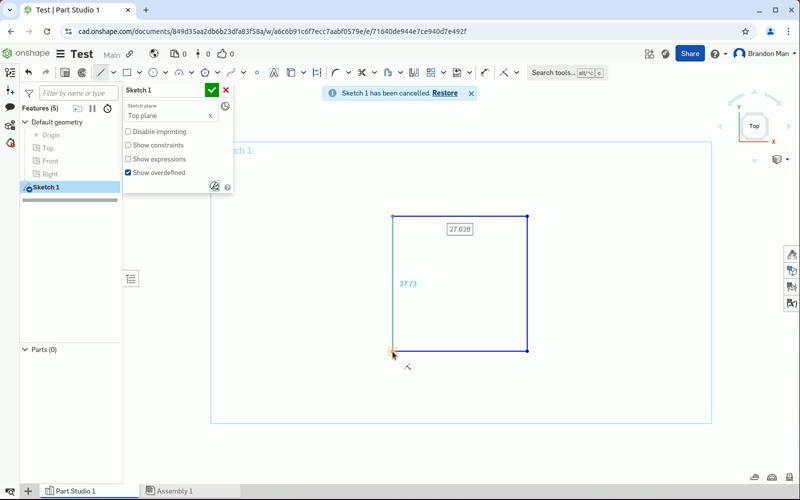
mouse_move(469, 266)
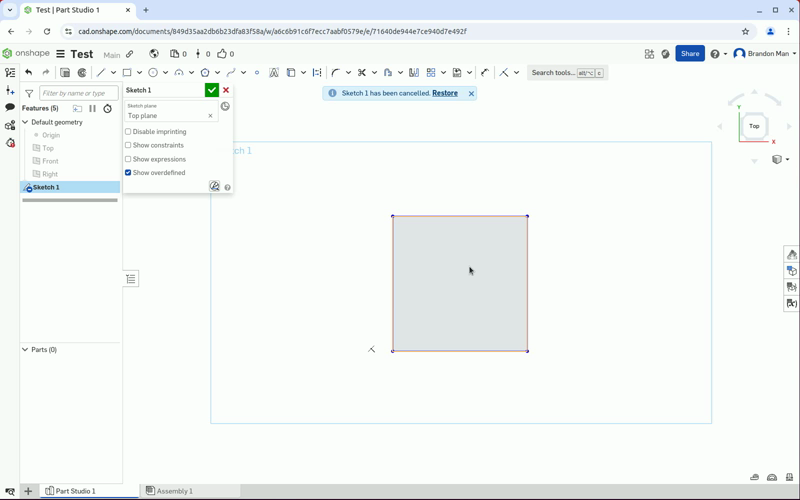
click(469, 266)
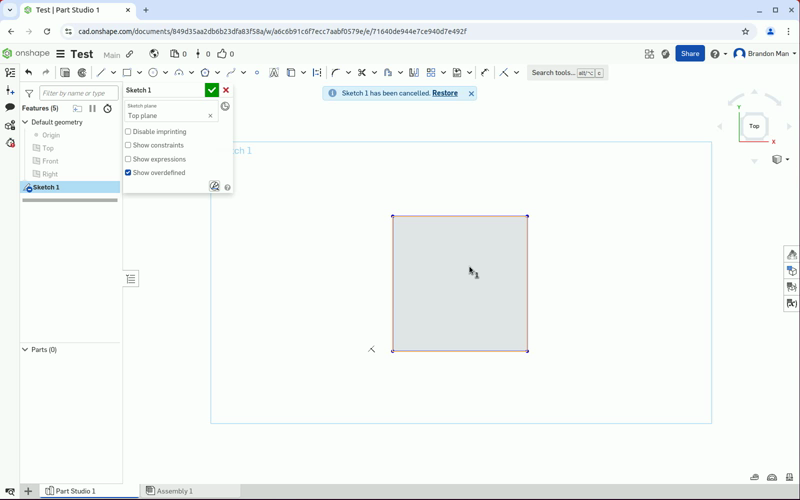
mouse_move(73, 352)
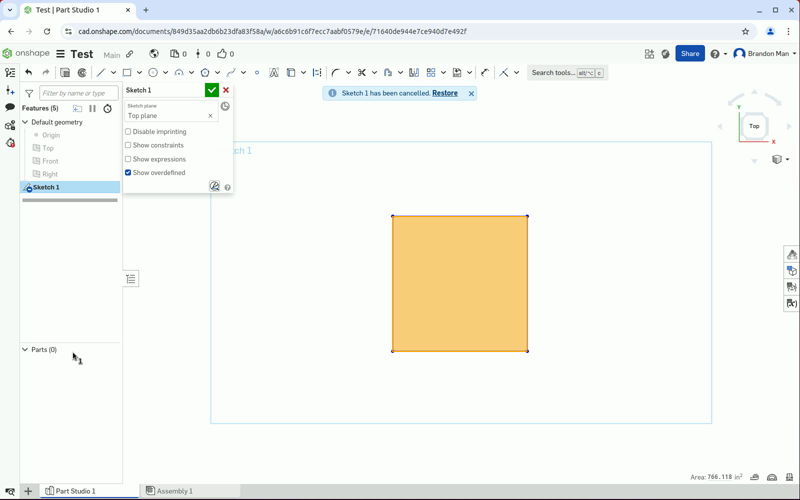
key(shift+y)
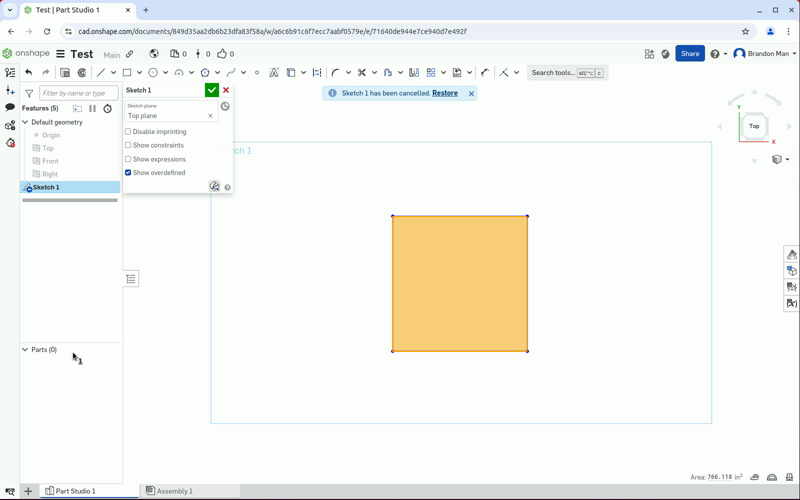
key(shift+e)
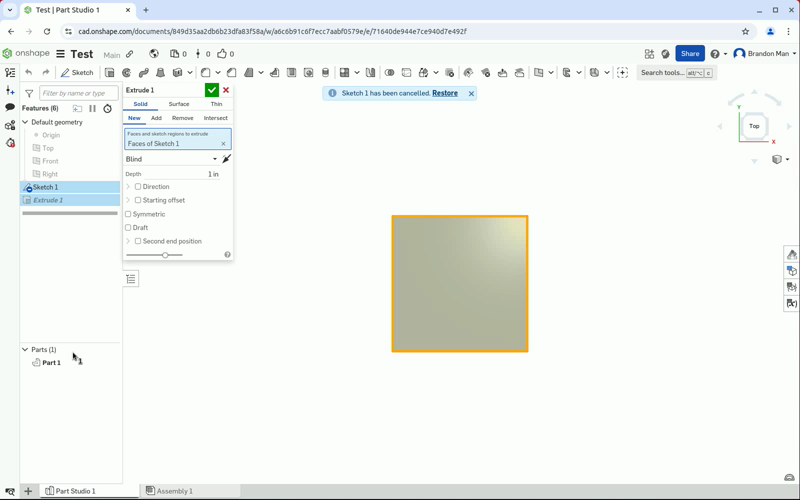
mouse_move(143, 106)
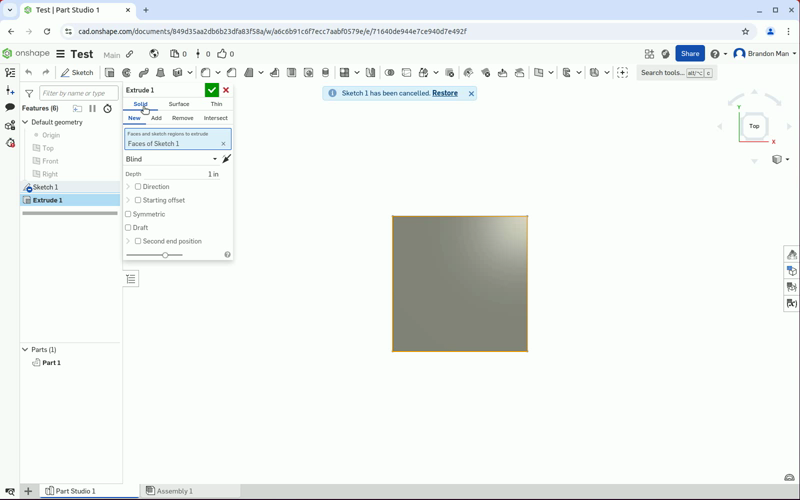
click(143, 106)
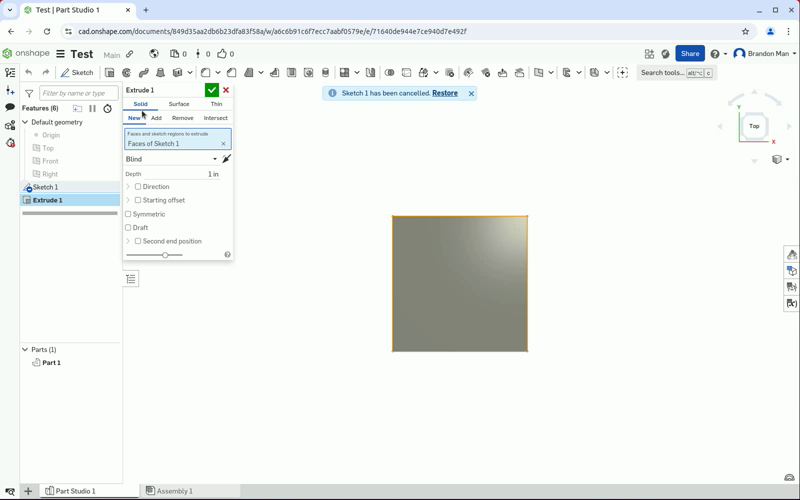
mouse_move(137, 120)
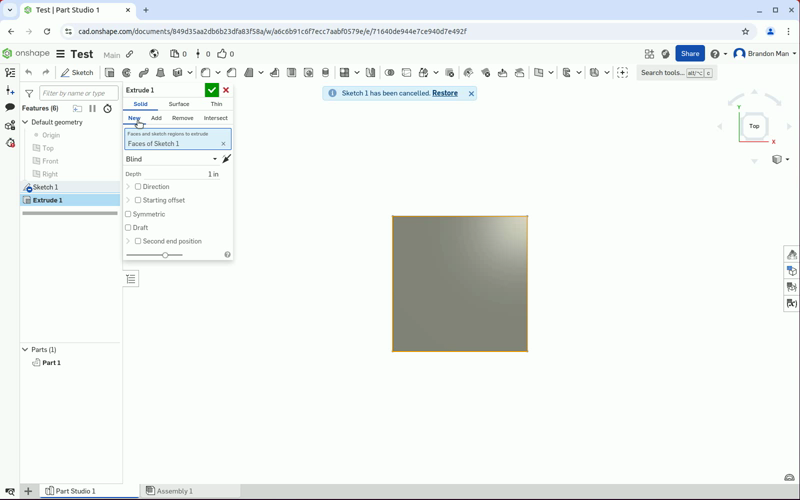
click(137, 120)
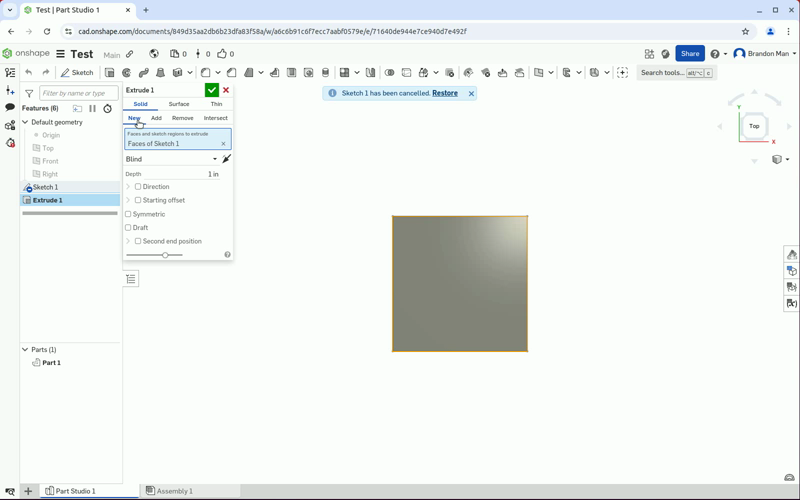
key(tab, 4)
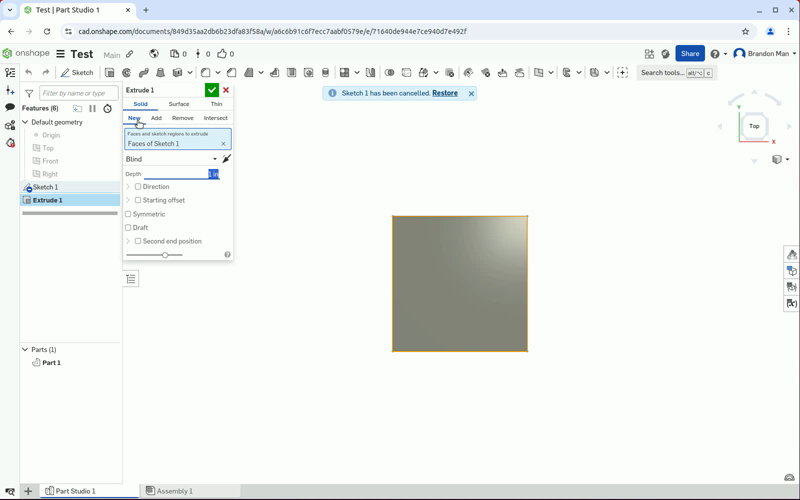
text(23.108)
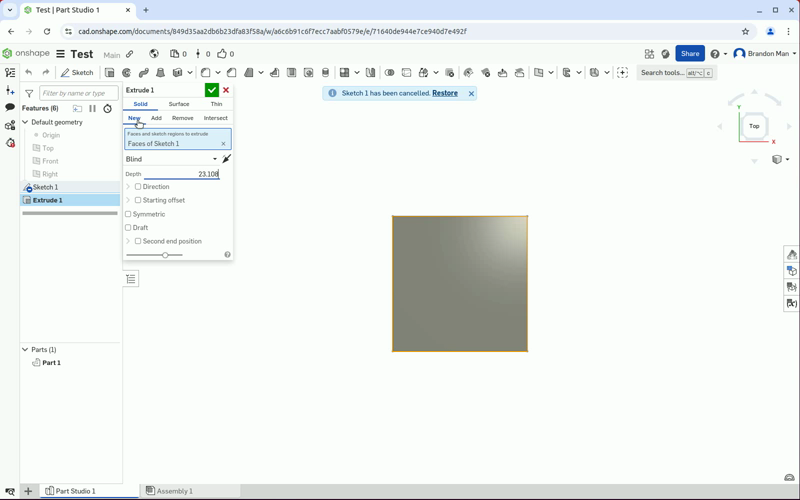
key(enter)
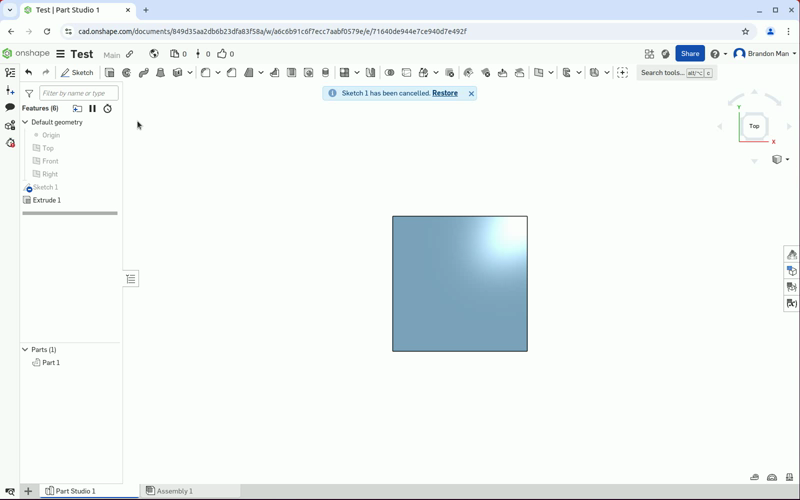
key(shift+h)
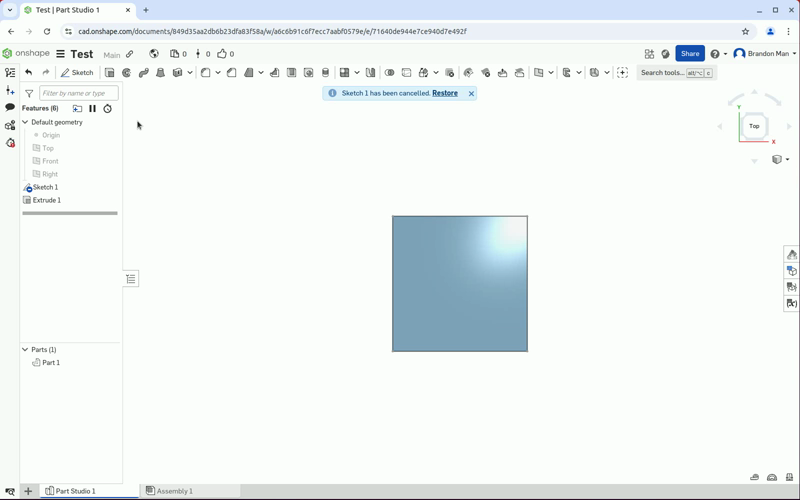
key(shift+h)
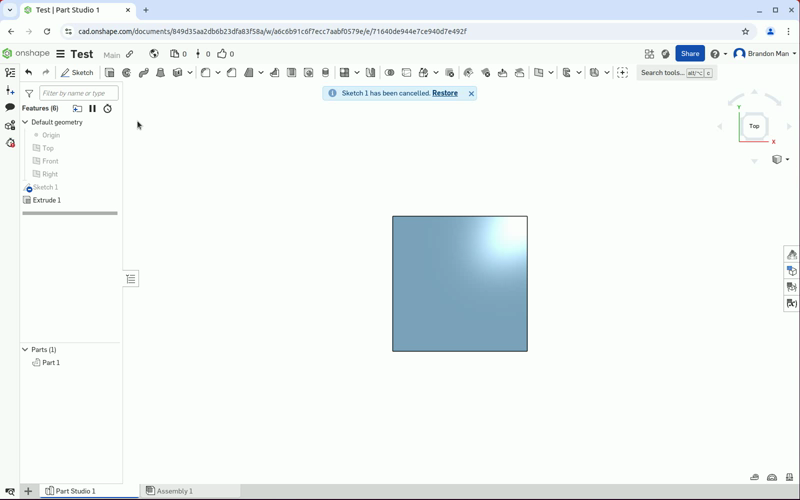
mouse_move(73, 189)
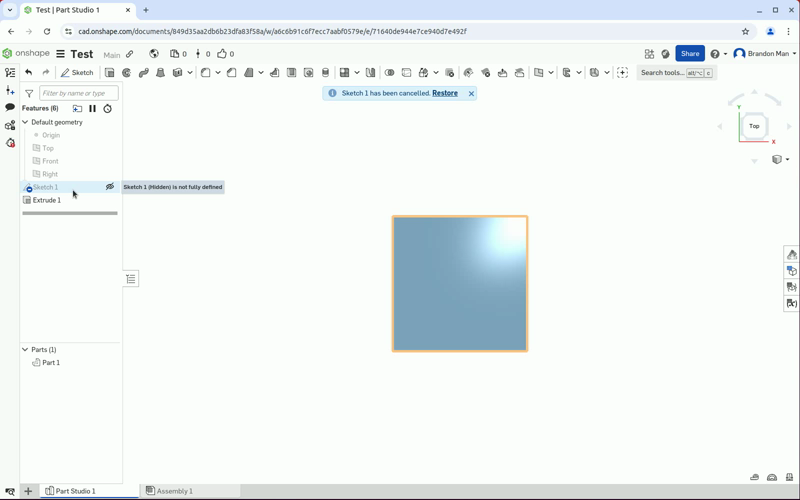
click(73, 189)
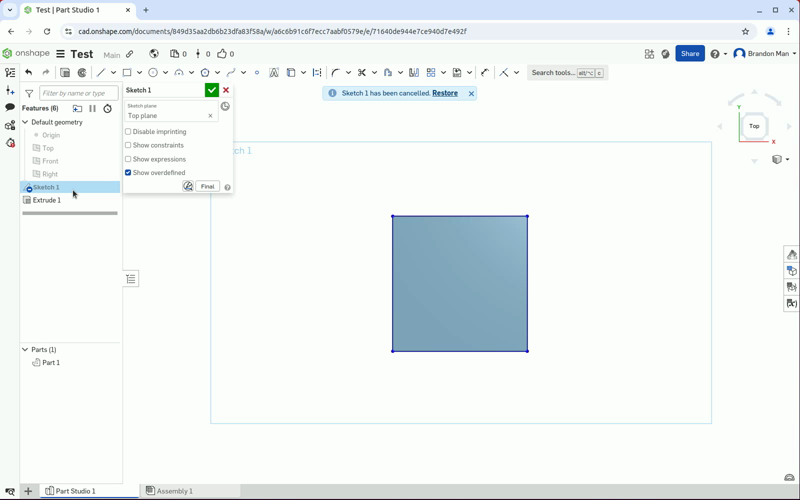
mouse_move(229, 92)
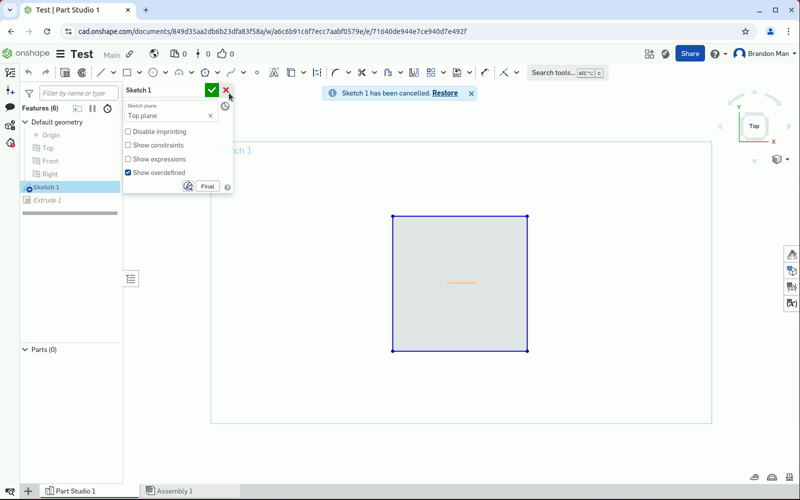
click(229, 92)
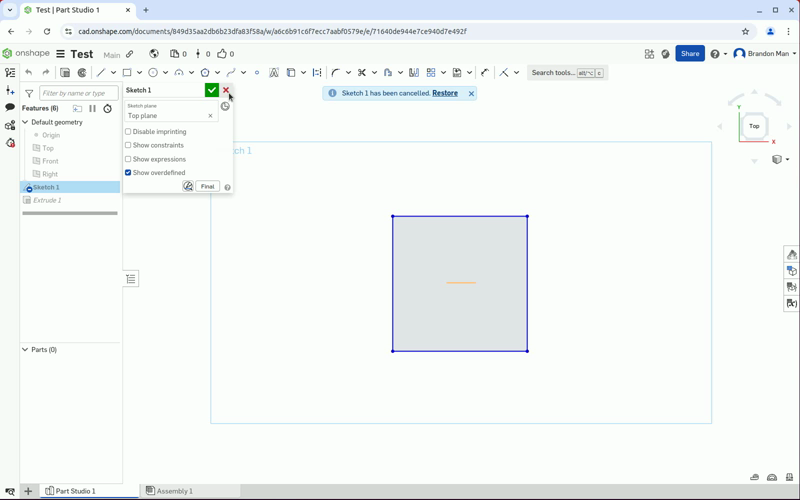
key(shift+s)
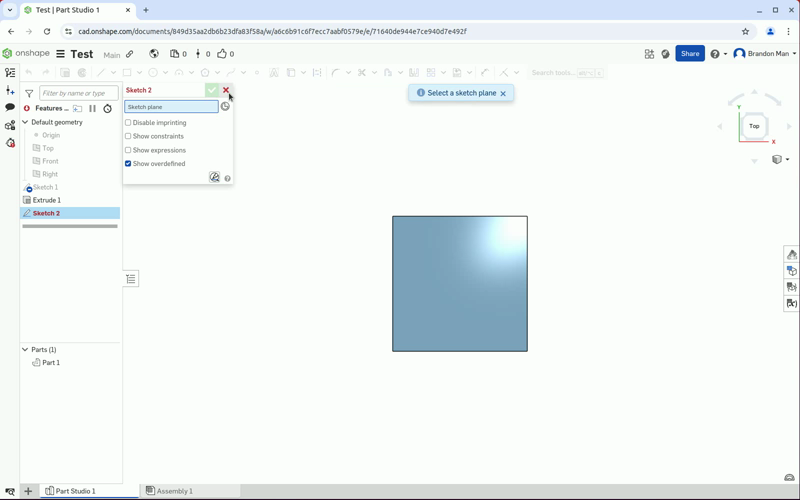
mouse_move(73, 150)
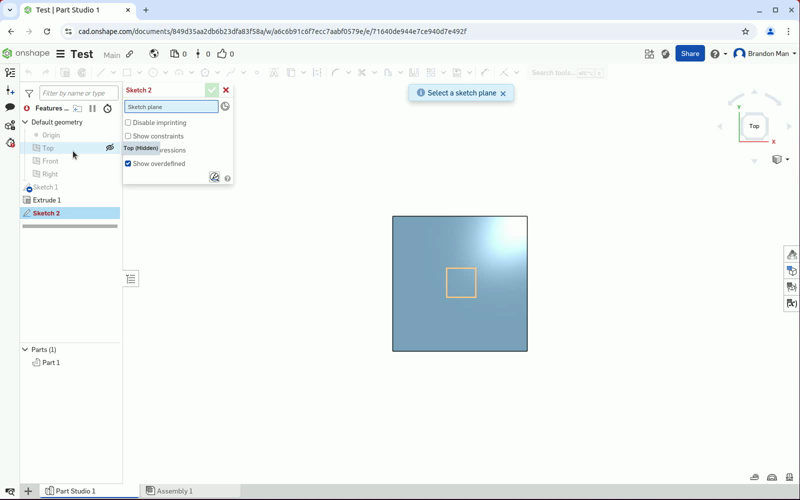
click(73, 150)
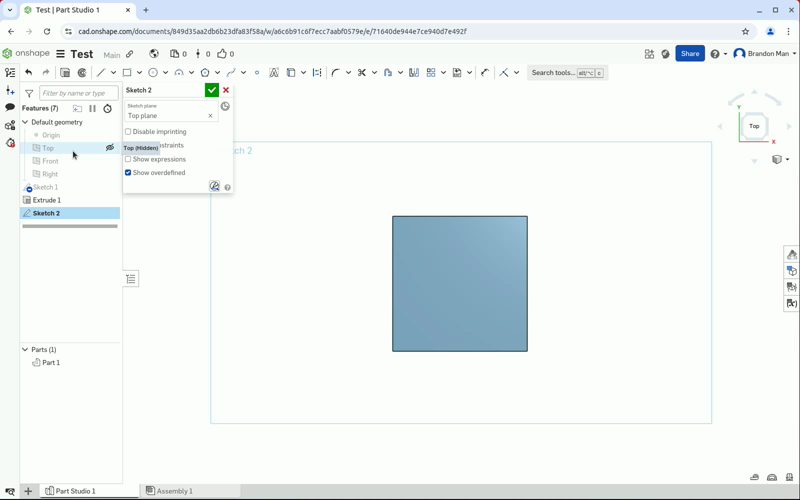
mouse_move(73, 352)
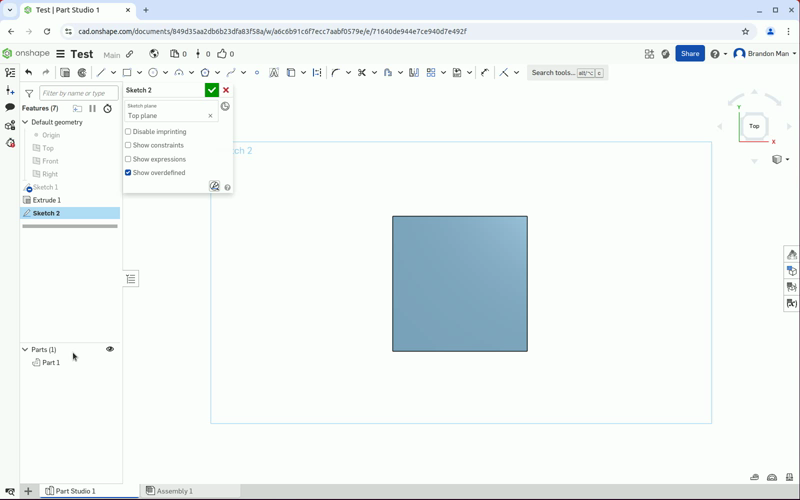
key(y)
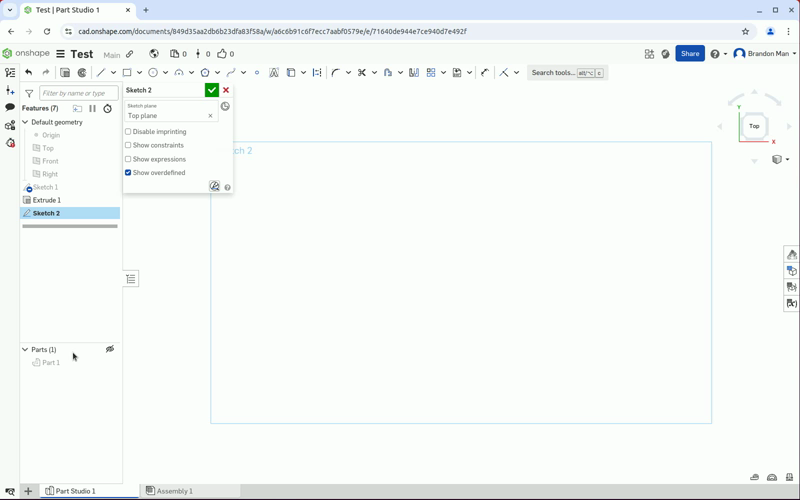
key(l)
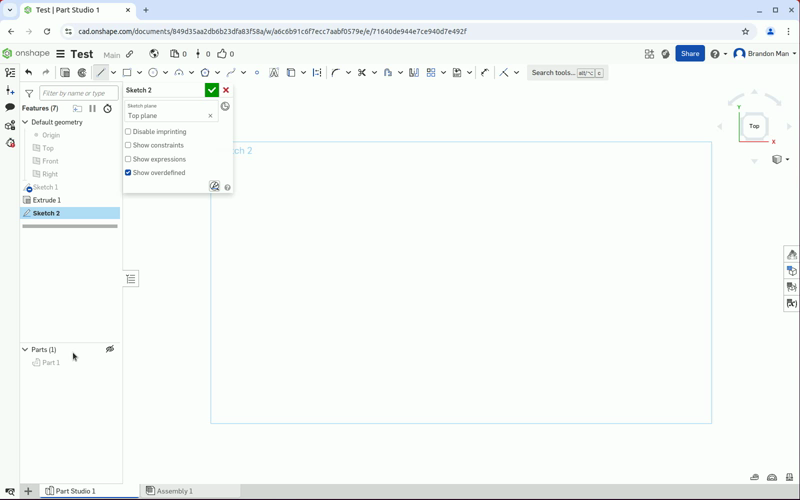
key_down(shift)
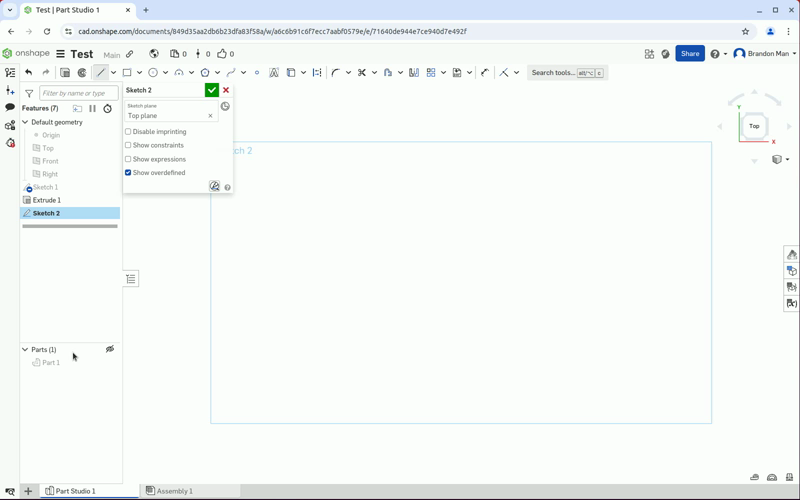
mouse_move(416, 327)
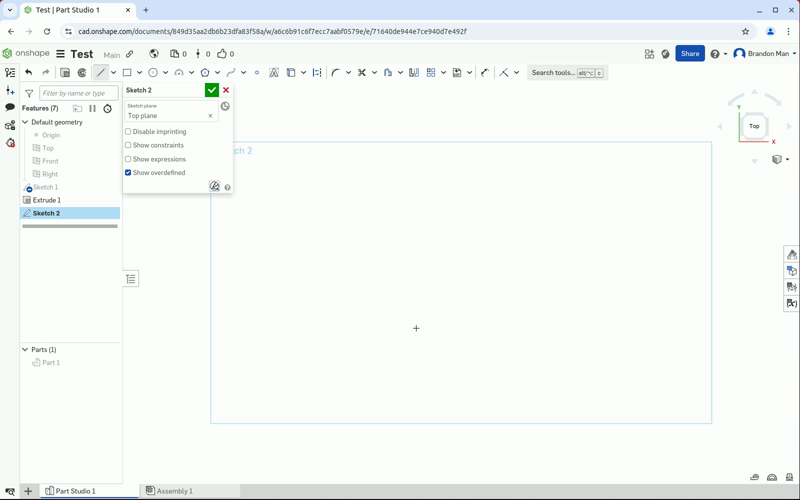
click(416, 327)
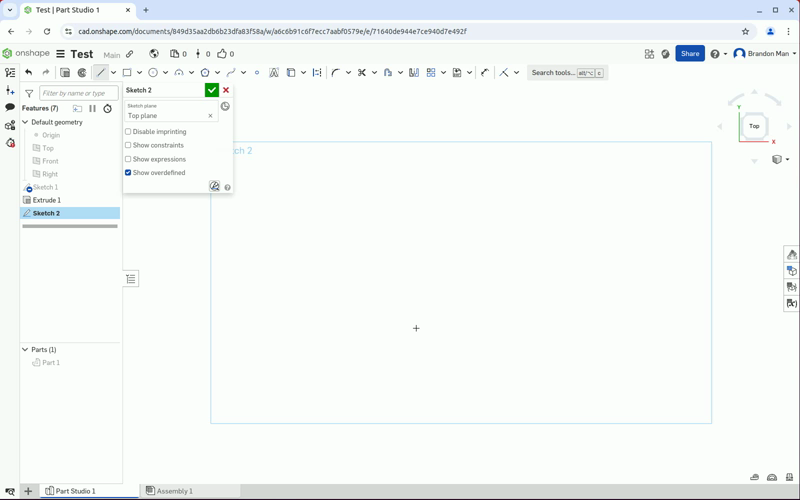
key_up(shift)
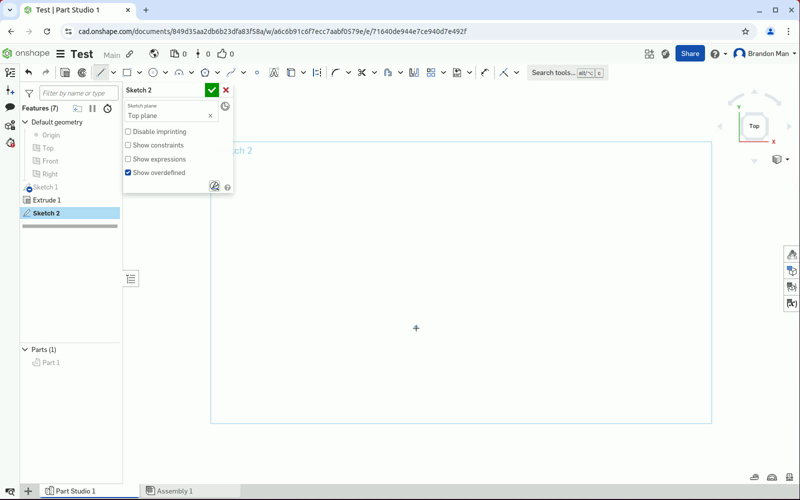
key_down(shift)
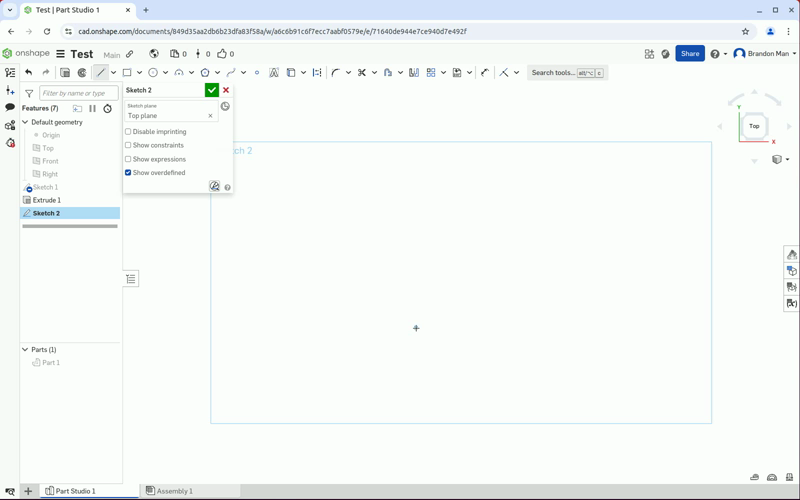
mouse_move(506, 327)
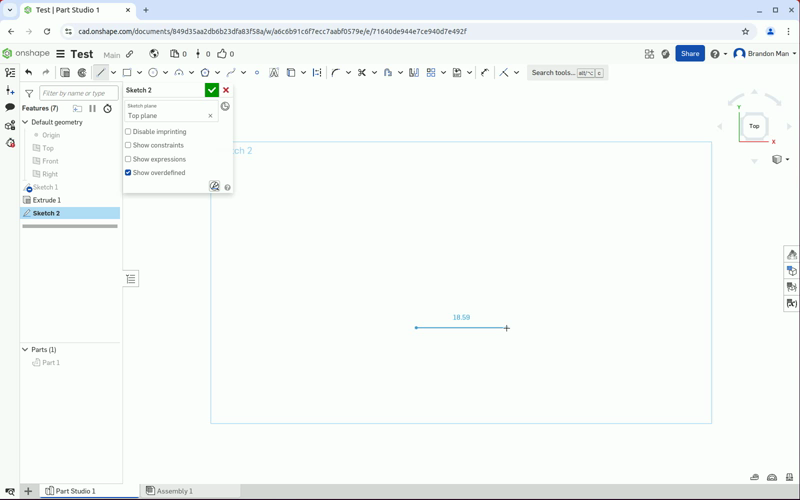
click(506, 327)
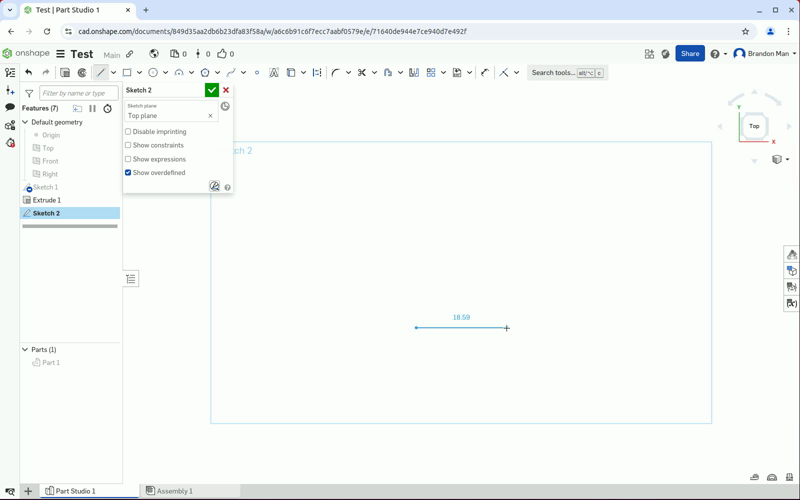
key_up(shift)
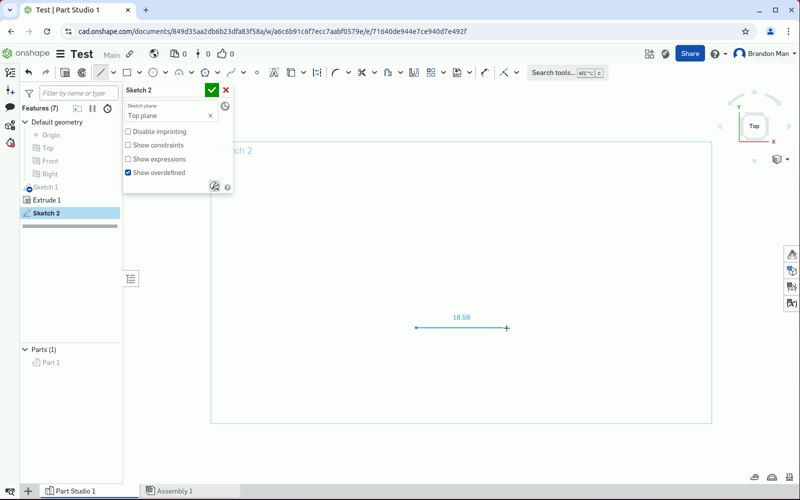
key_down(shift)
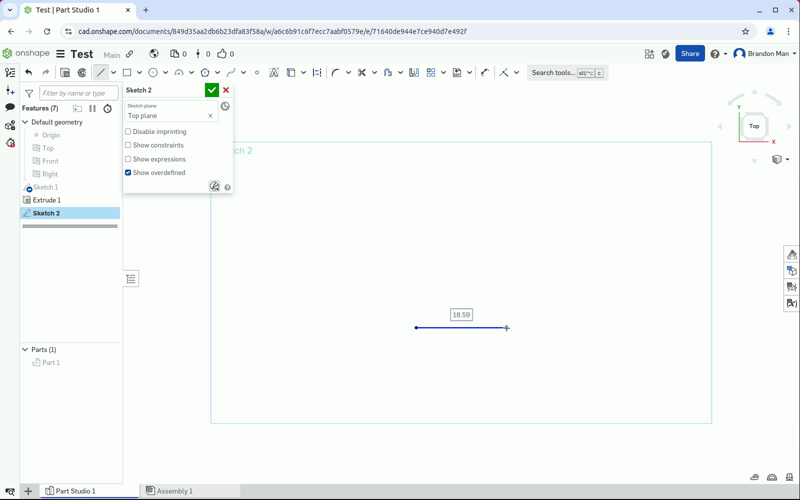
mouse_move(506, 237)
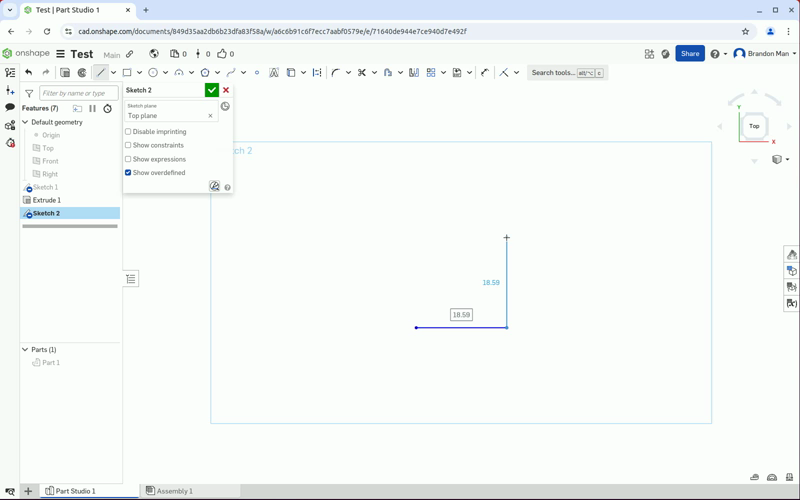
click(506, 237)
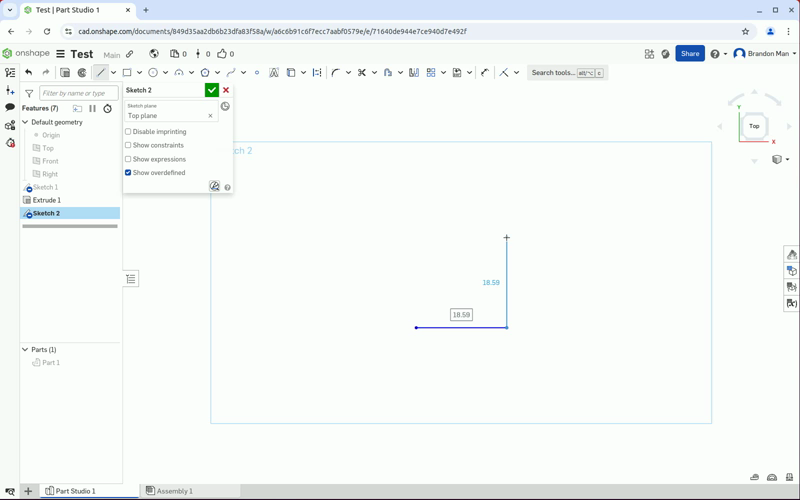
key_up(shift)
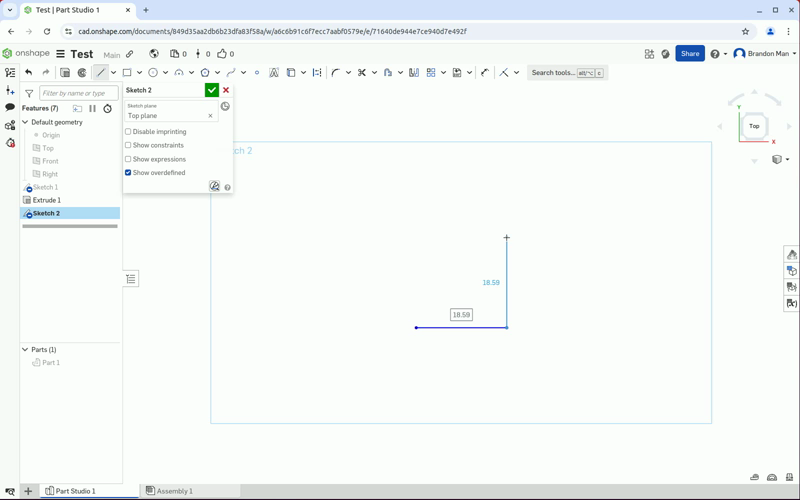
key_down(shift)
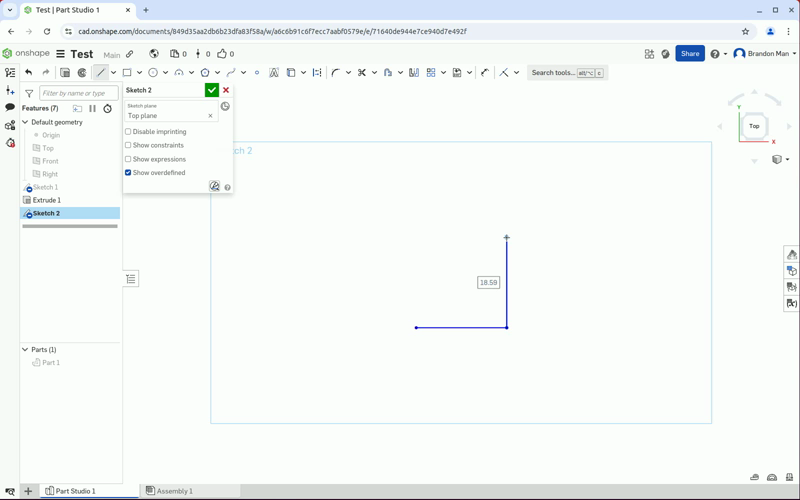
mouse_move(416, 237)
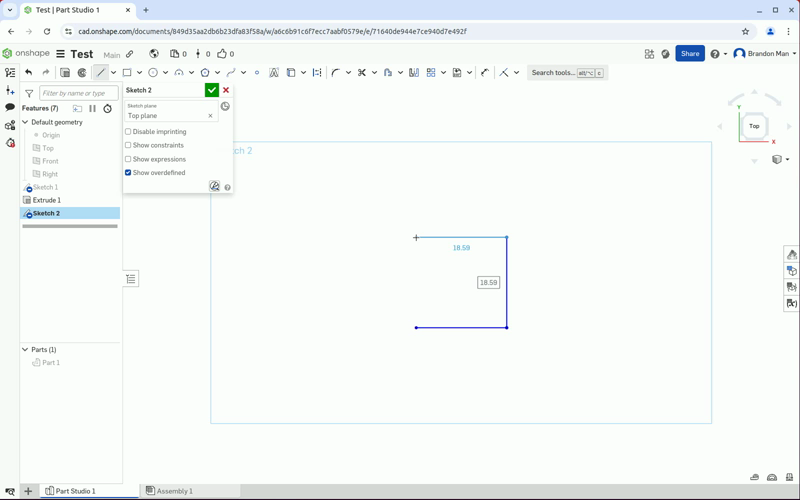
click(416, 237)
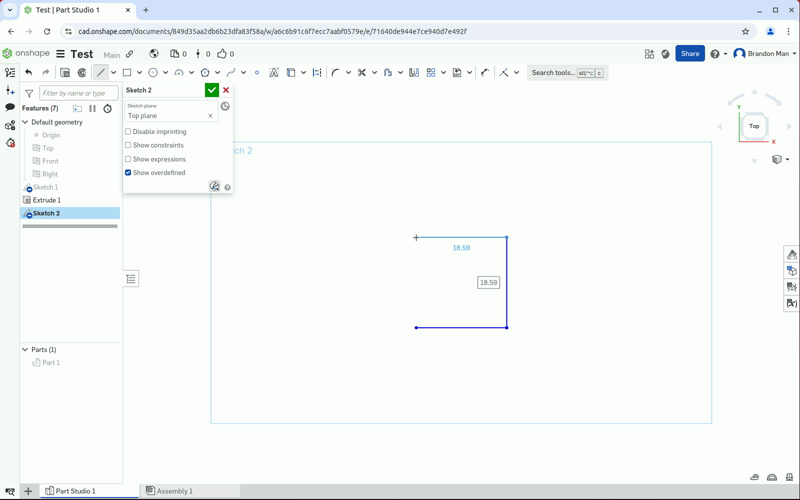
key_up(shift)
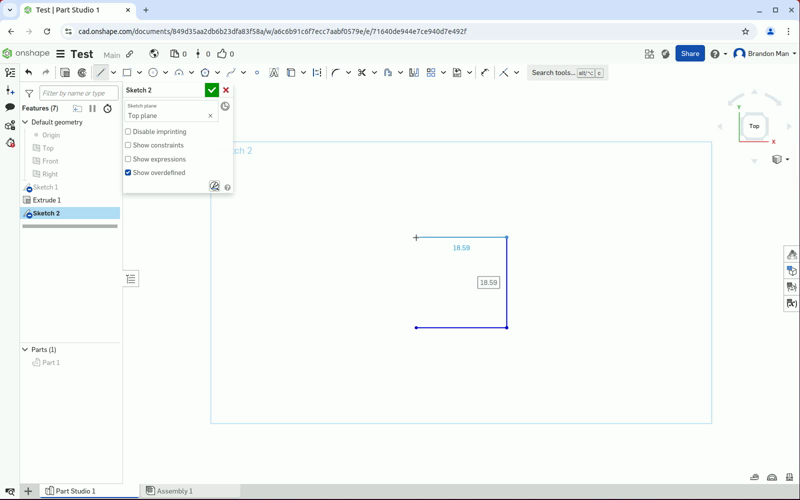
key_down(shift)
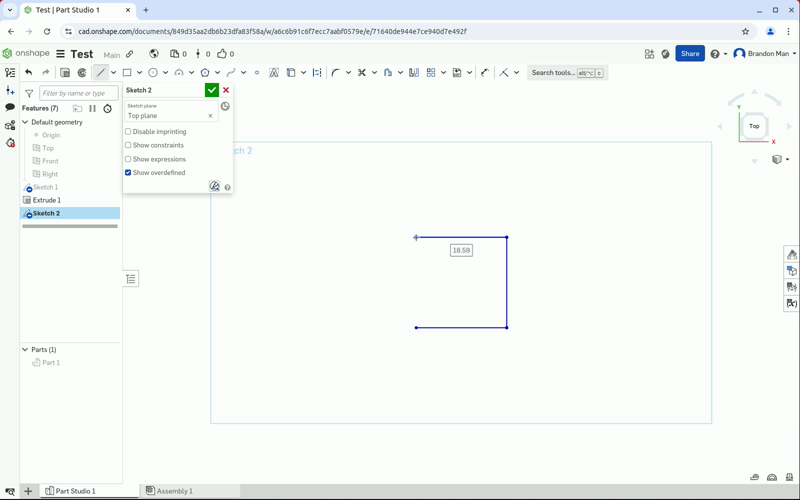
mouse_move(416, 327)
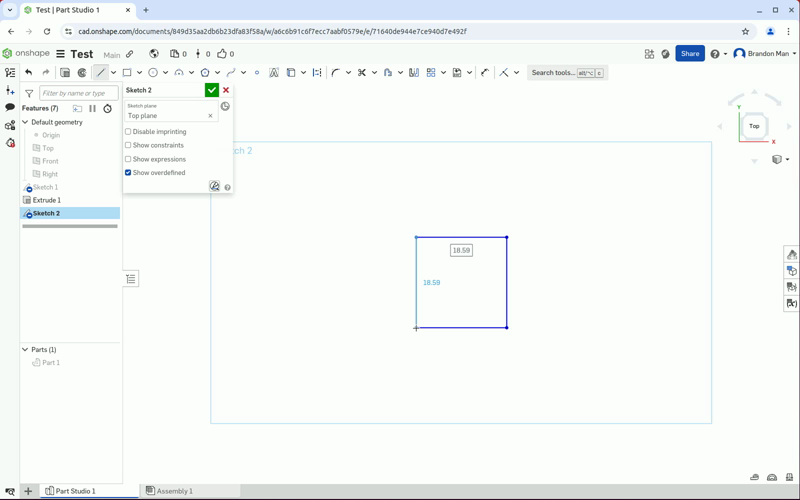
key_up(shift)
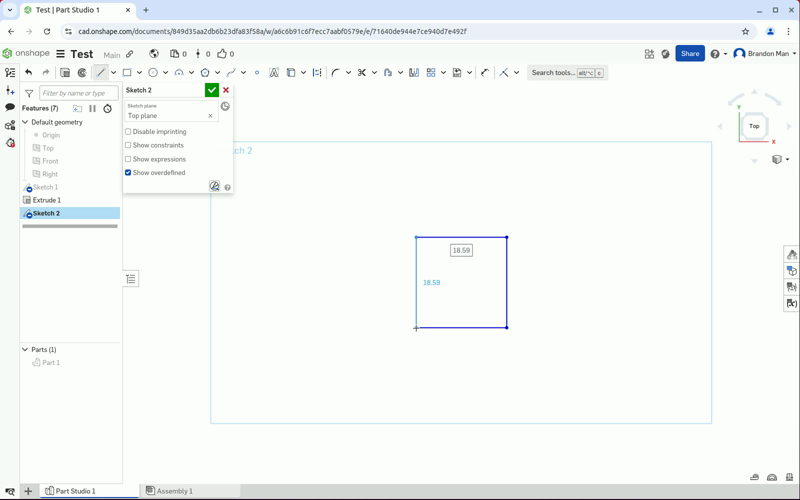
click(416, 327)
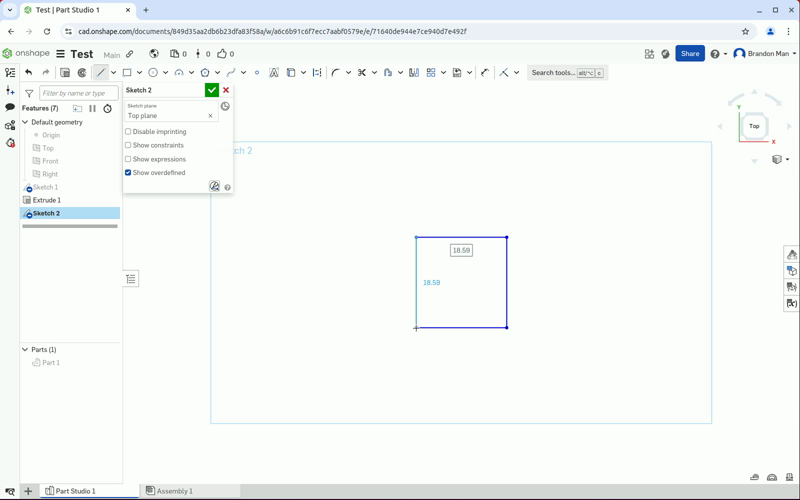
key(esc)
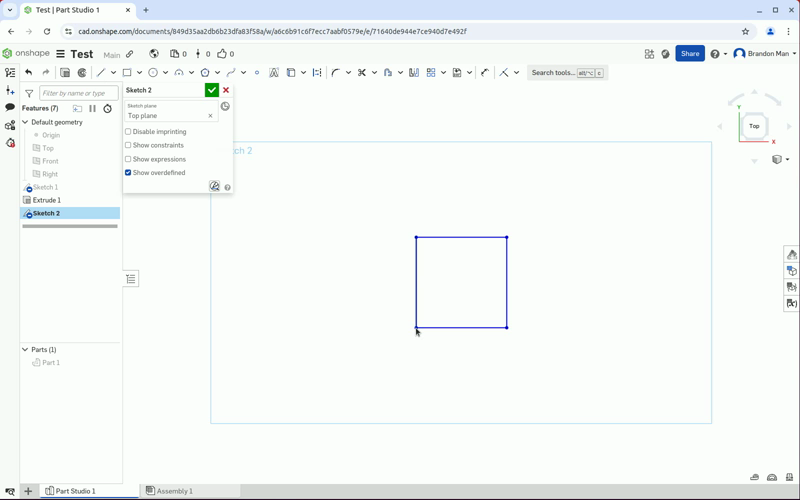
mouse_move(468, 313)
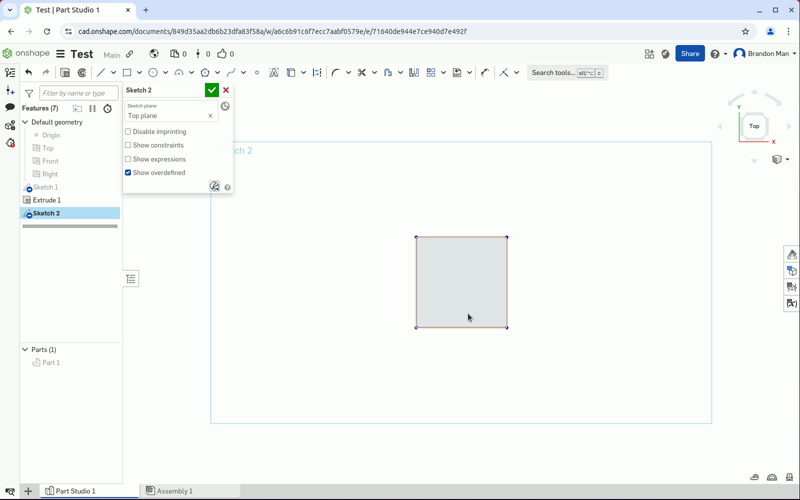
click(468, 313)
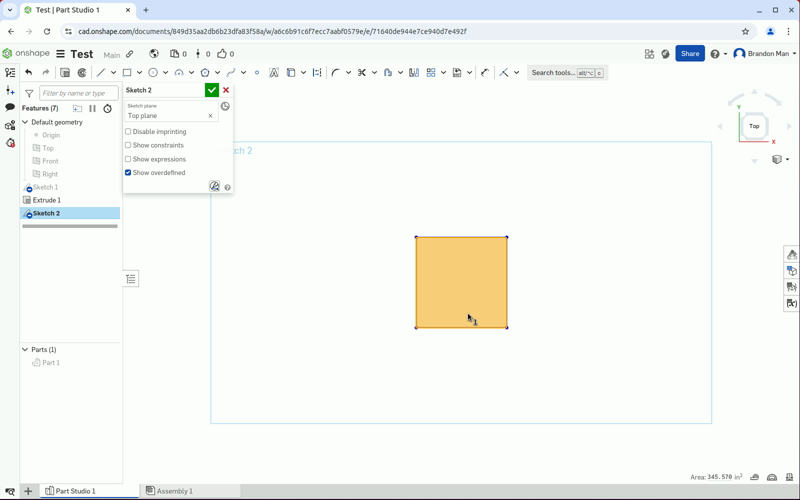
mouse_move(73, 352)
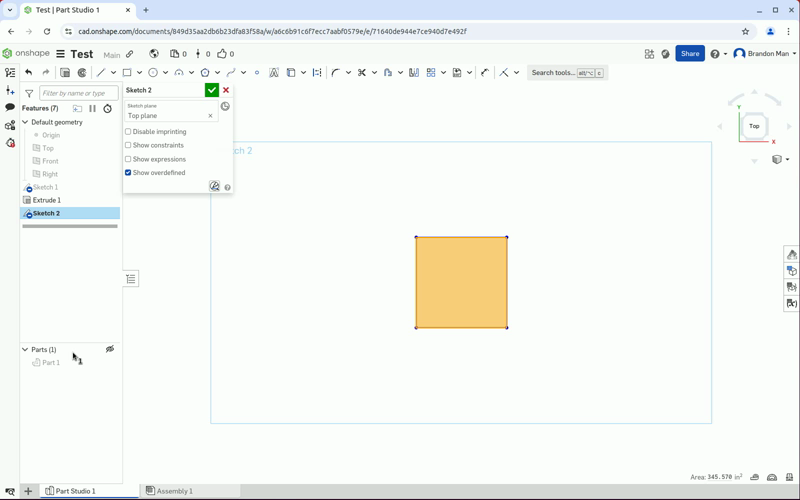
key(shift+y)
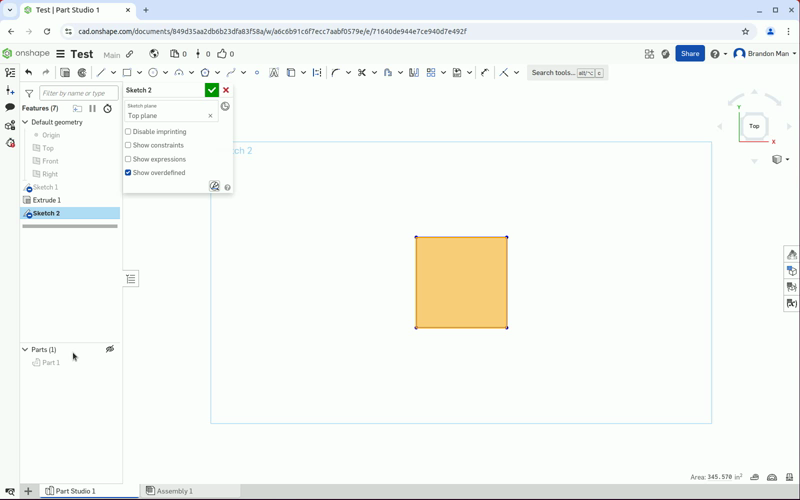
key(shift+e)
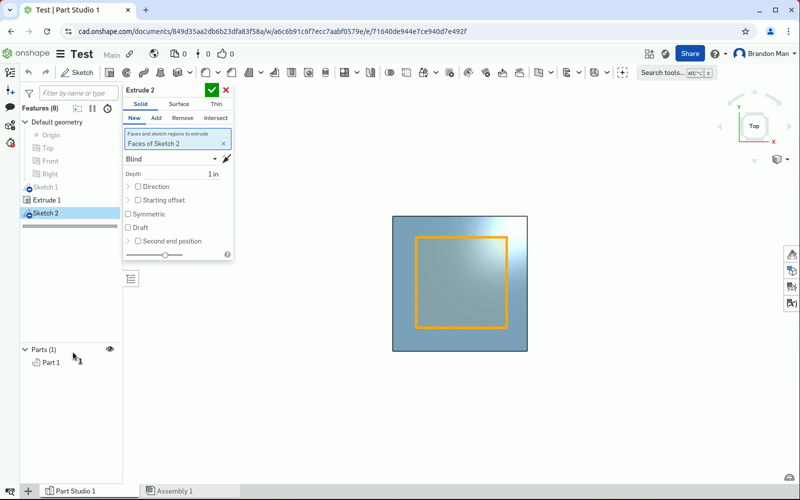
mouse_move(143, 106)
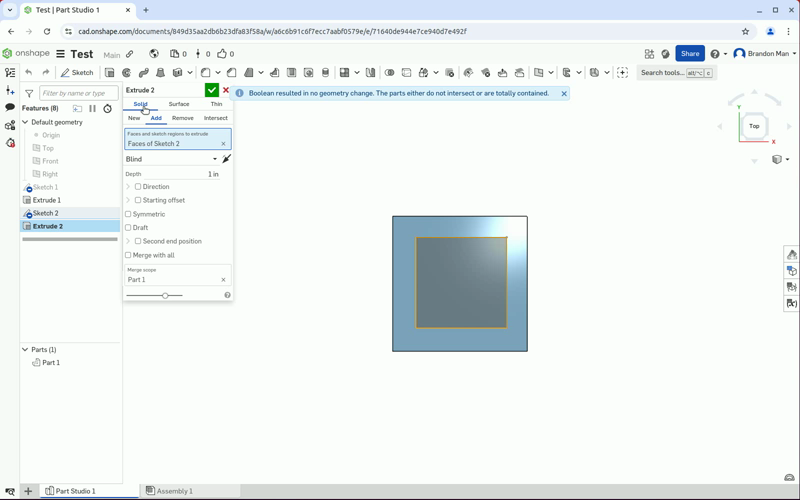
click(143, 106)
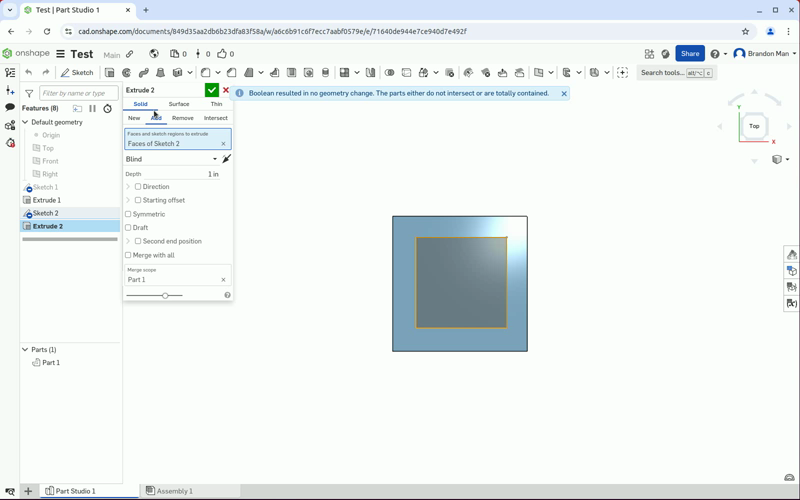
mouse_move(186, 120)
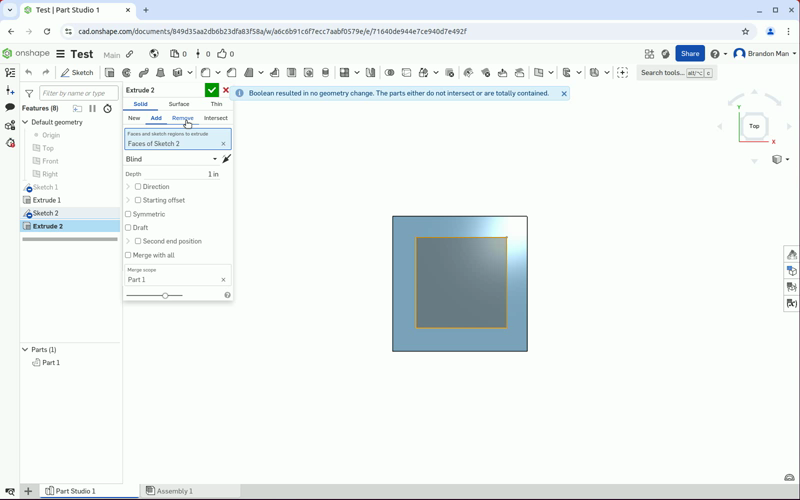
click(186, 120)
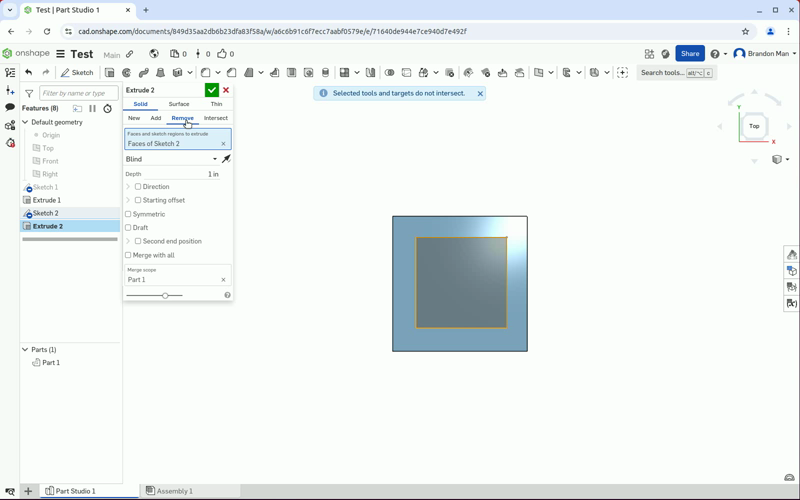
key(tab, 4)
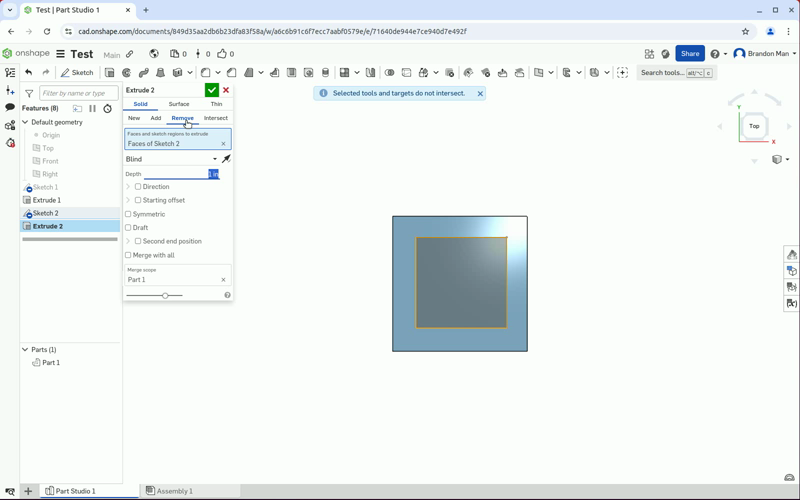
text(-23.108)
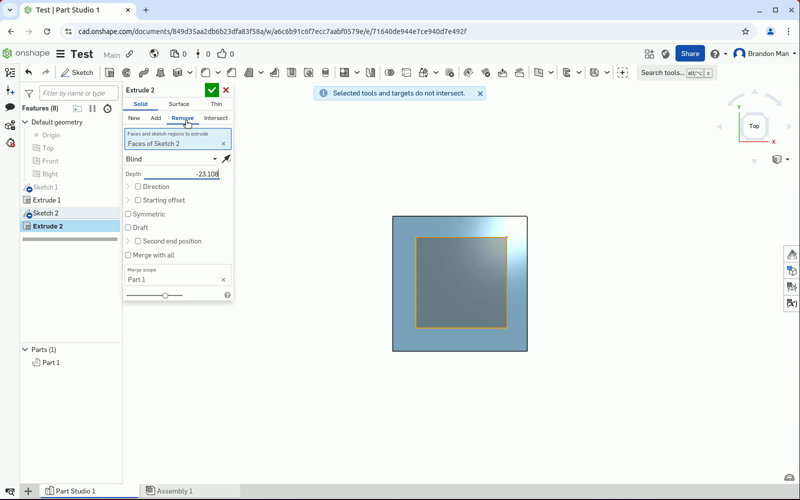
key(tab, 6)
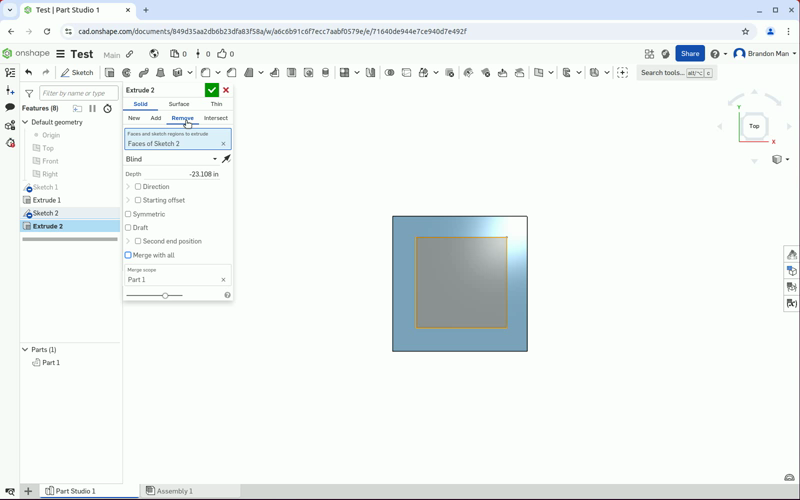
key(space)
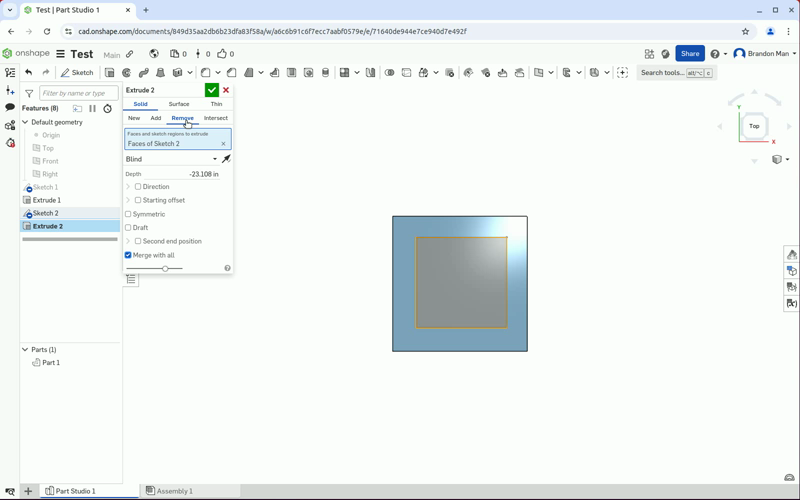
key(enter)
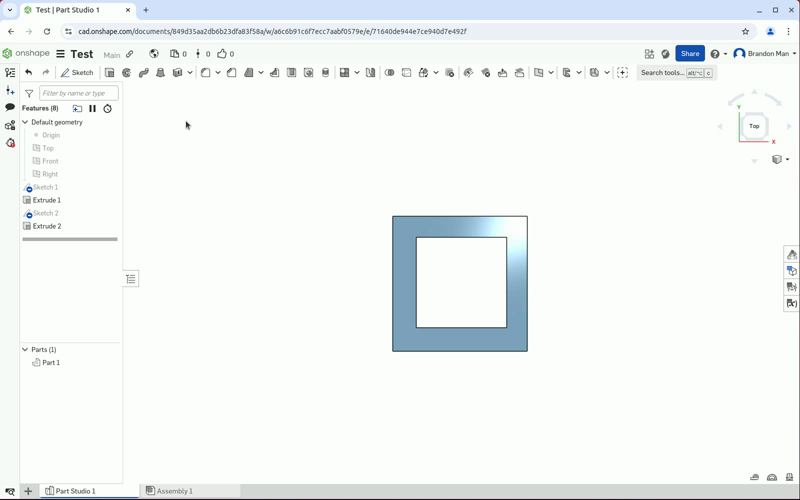
key(shift+h)
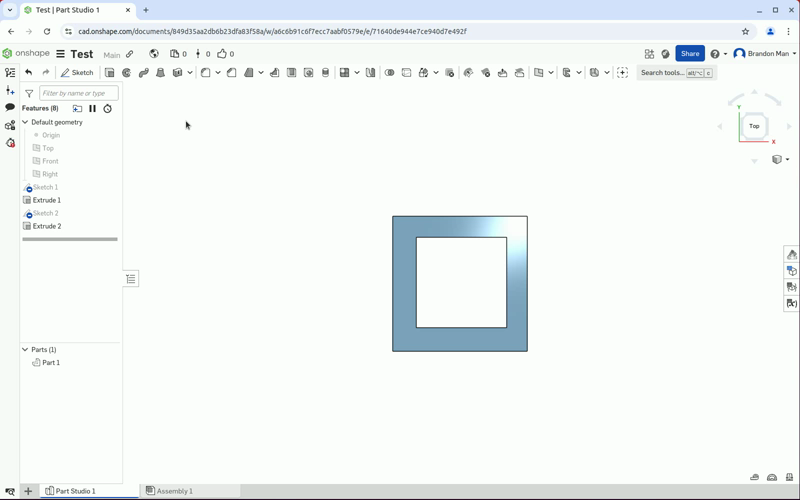
key(shift+h)
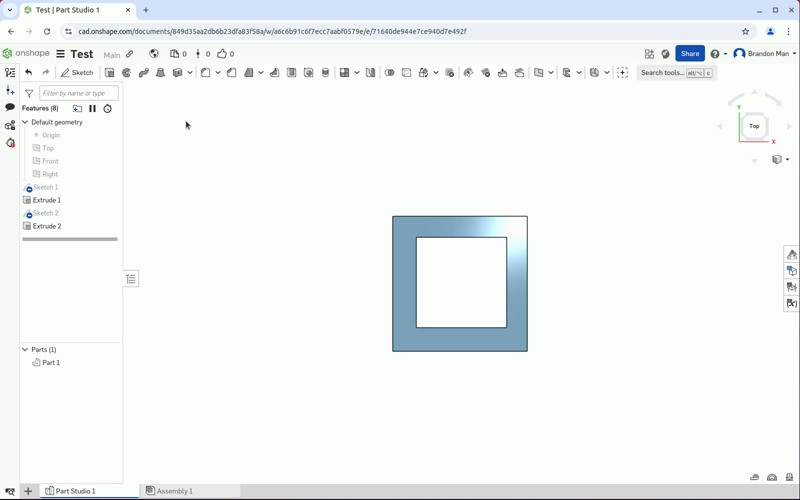
mouse_move(73, 189)
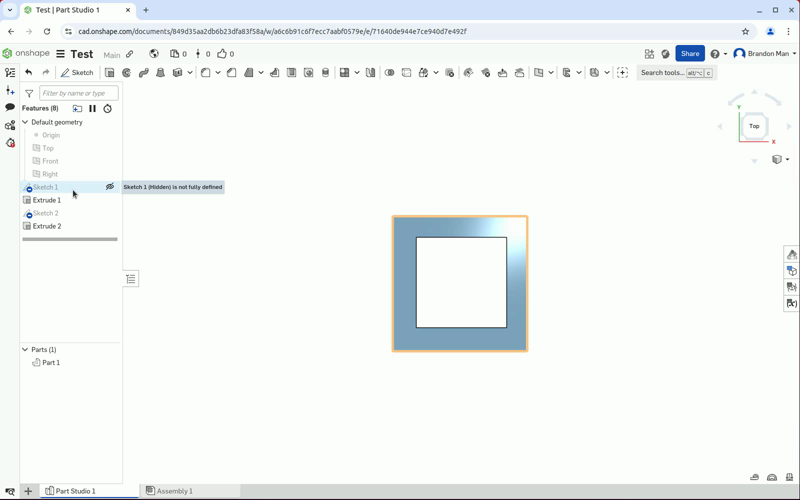
click(73, 189)
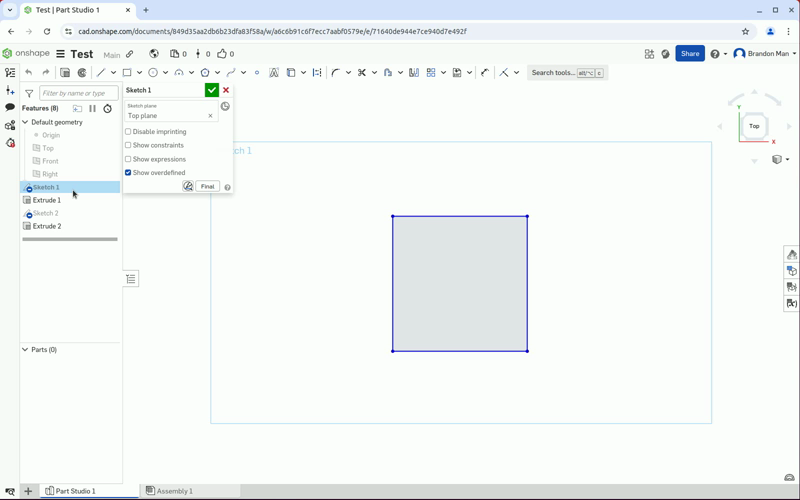
mouse_move(229, 92)
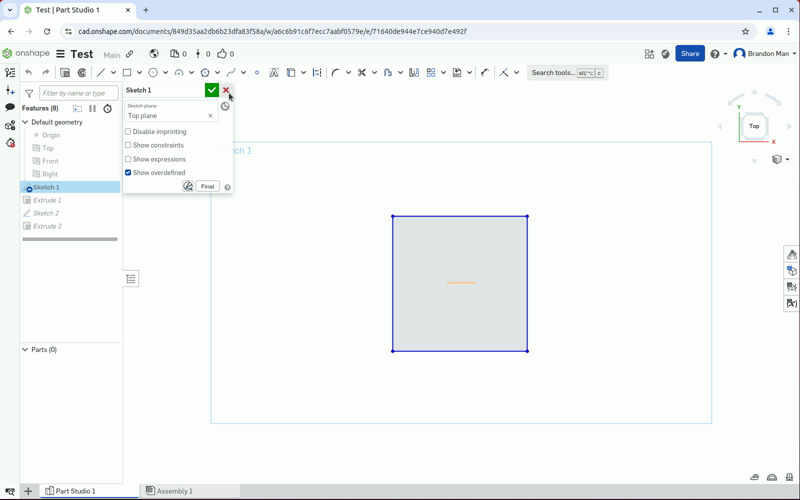
click(229, 92)
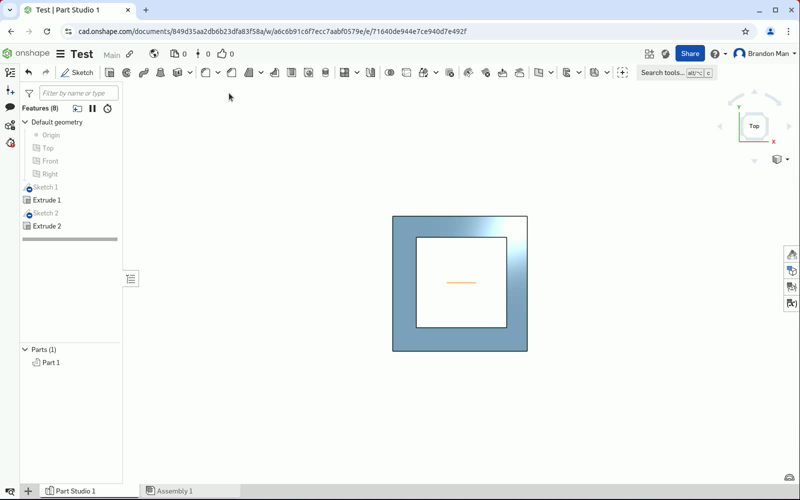
mouse_move(73, 352)
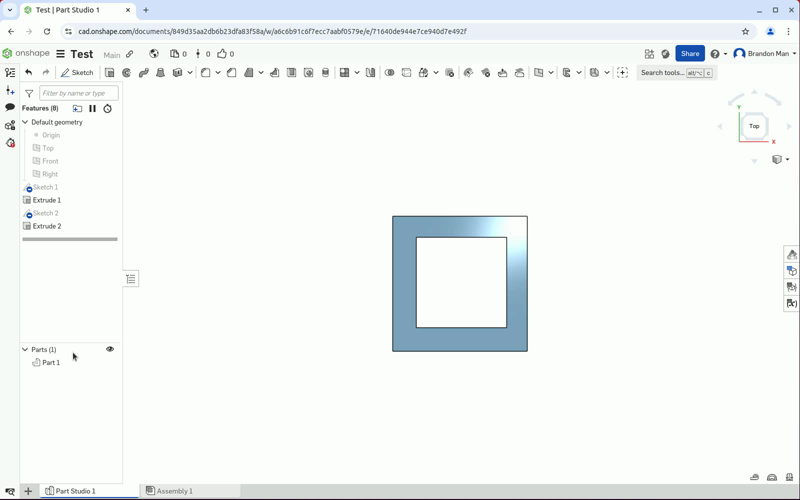
key(y)
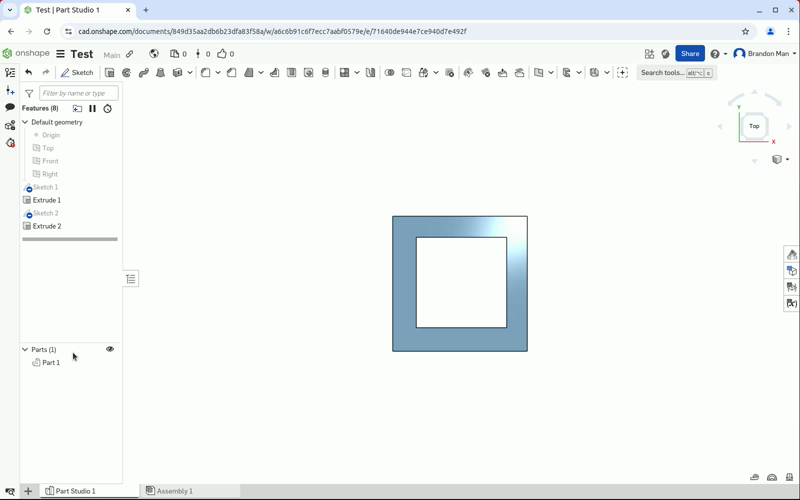
key(shift+p)
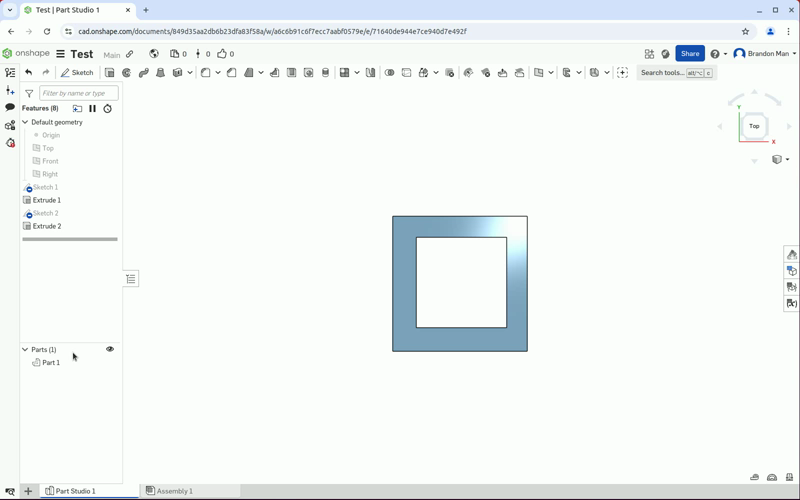
key(space)
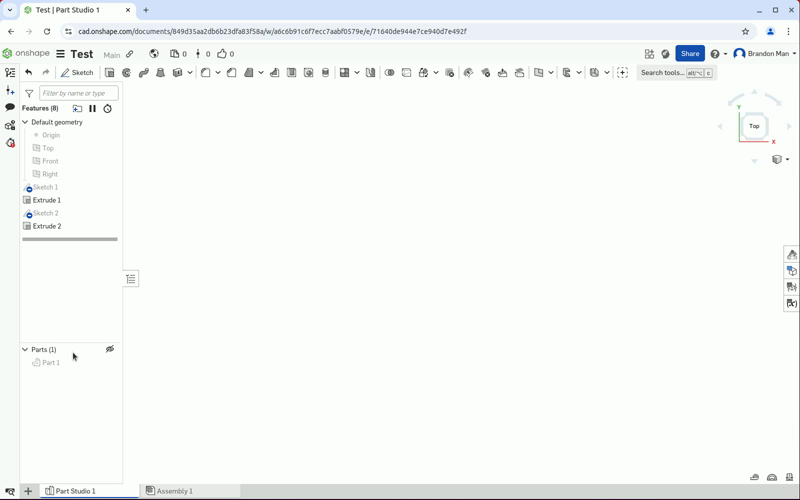
key_down(shift)
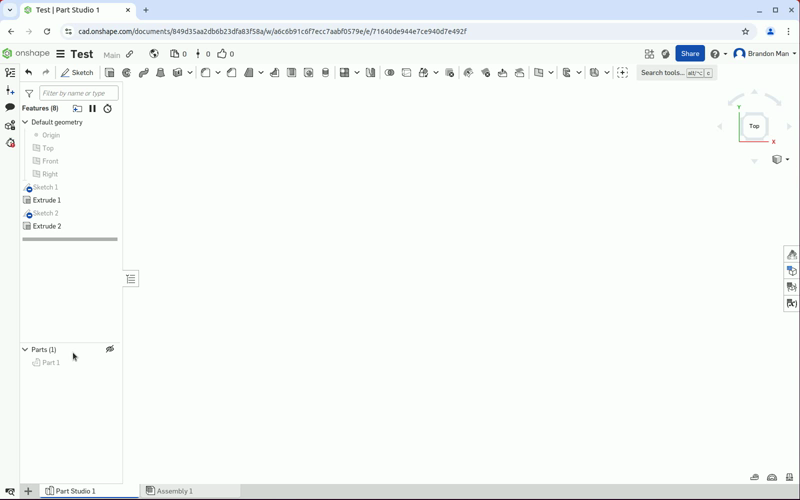
key(up)
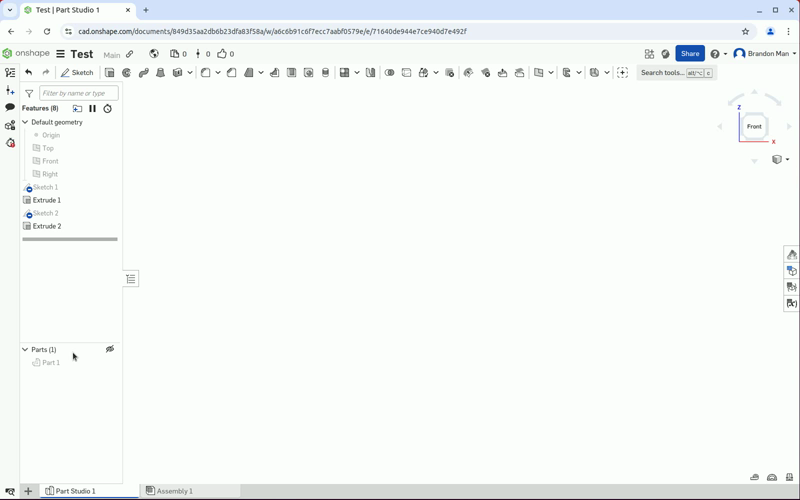
key_up(shift)
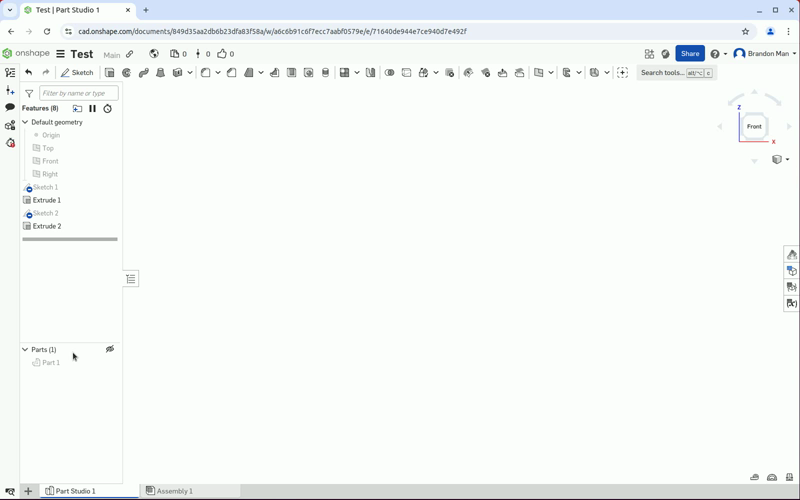
mouse_move(73, 352)
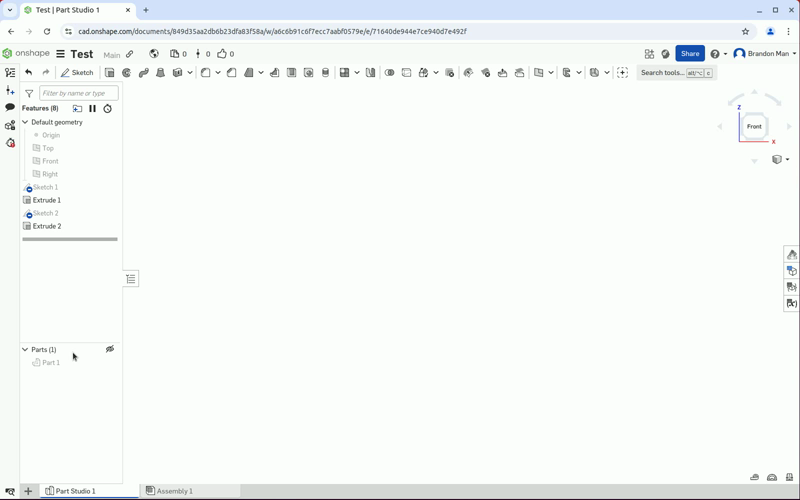
key(shift+y)
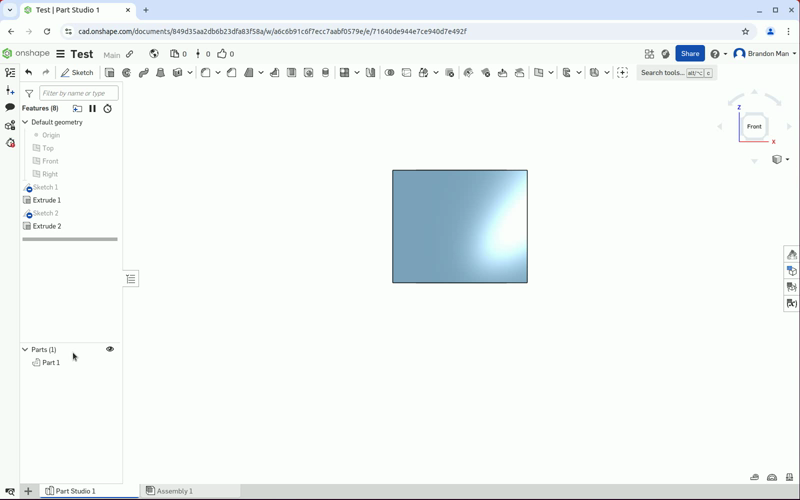
mouse_move(541, 75)
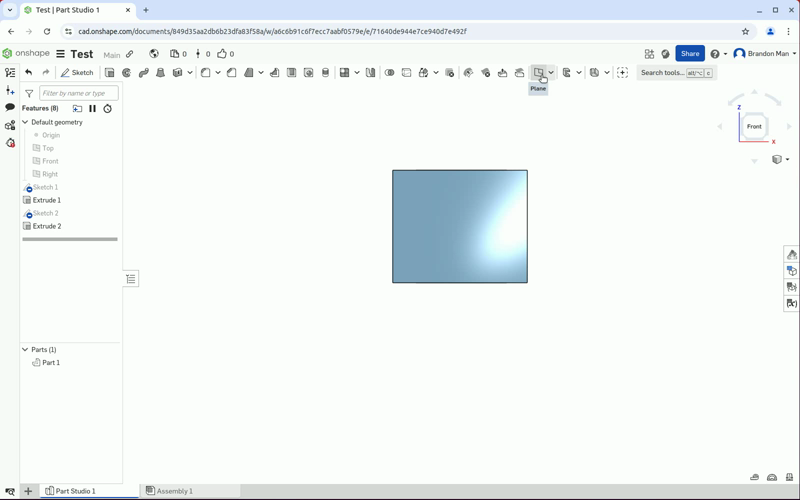
click(541, 75)
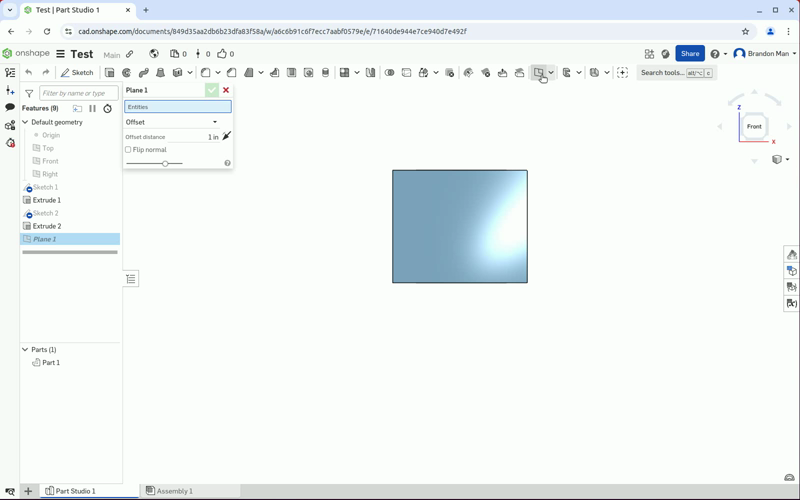
mouse_move(73, 163)
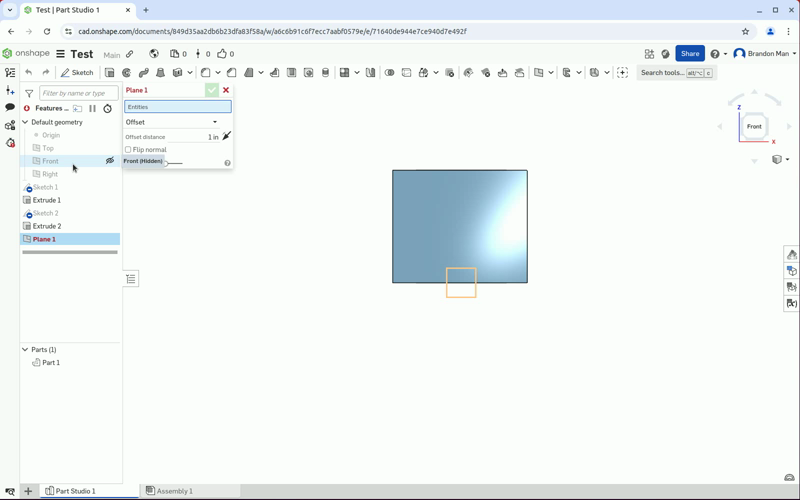
click(73, 163)
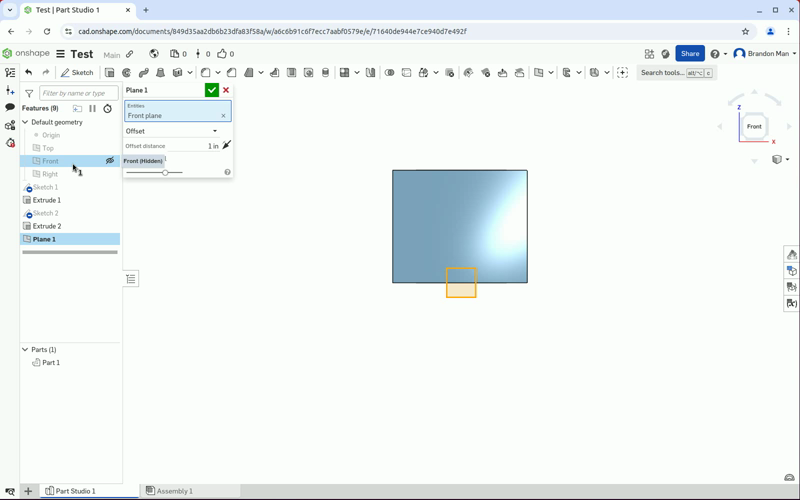
key(tab, 2)
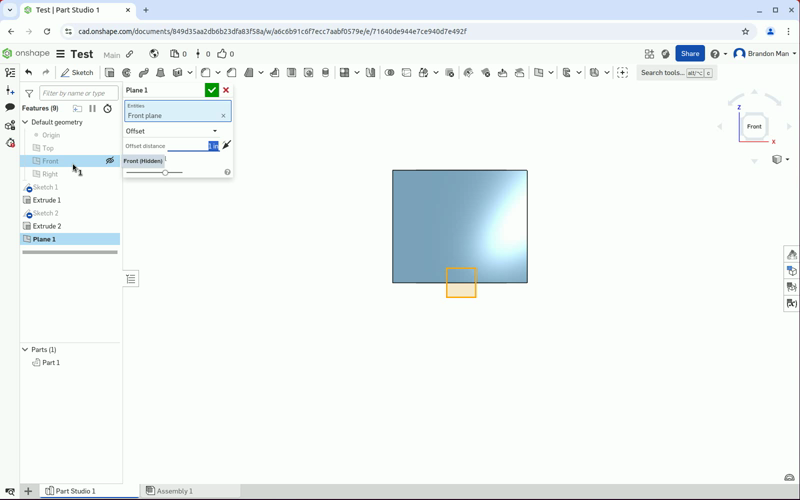
text(13.957)
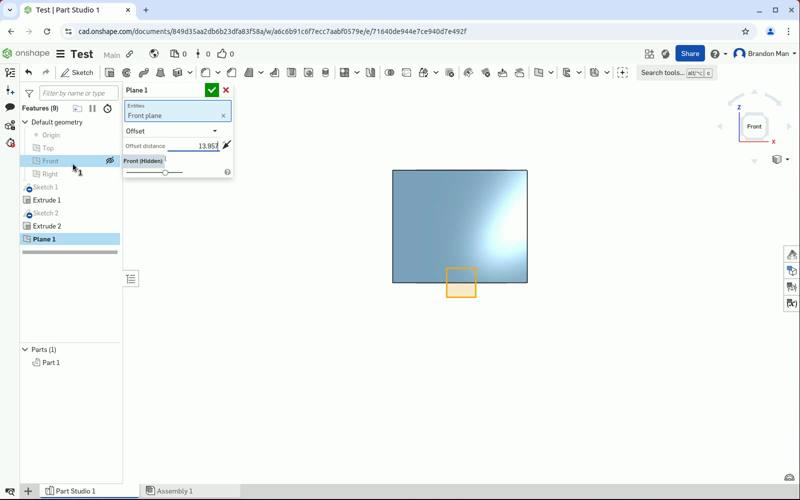
key(enter, 2)
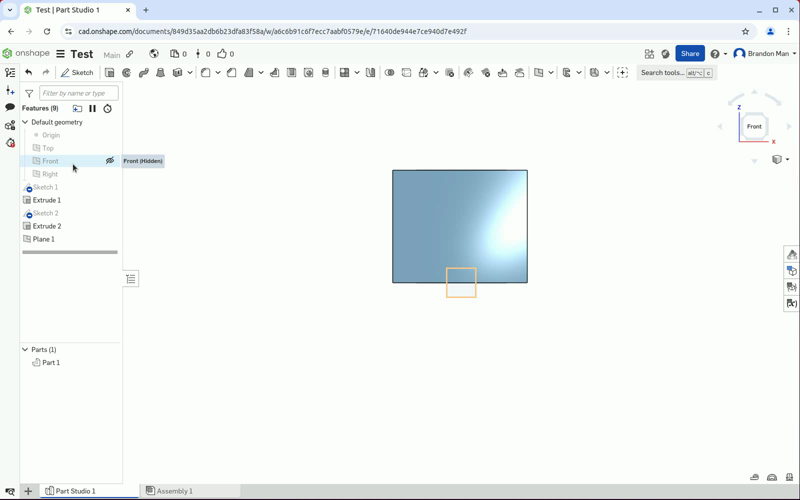
key(shift+s)
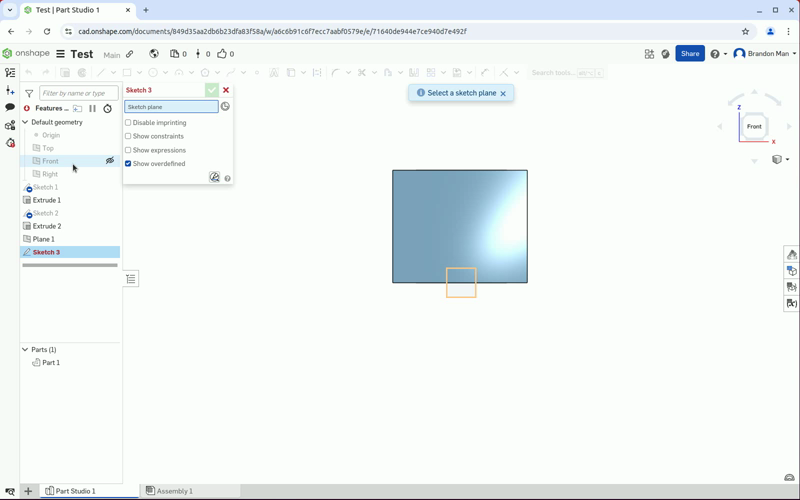
mouse_move(73, 241)
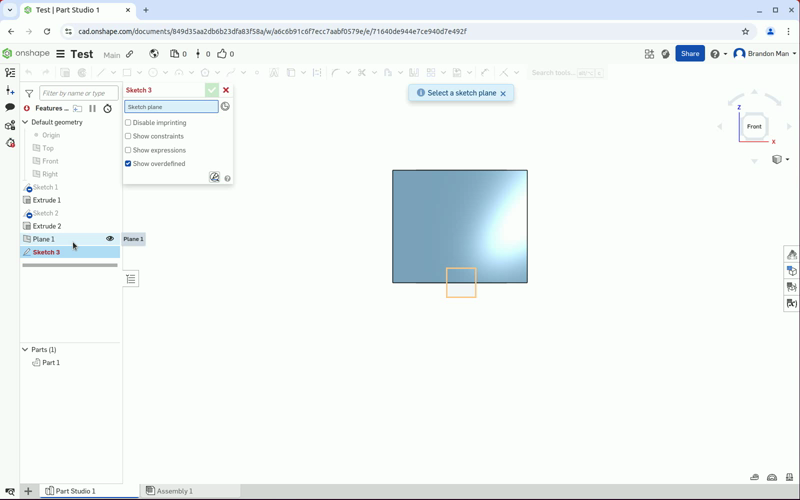
click(73, 241)
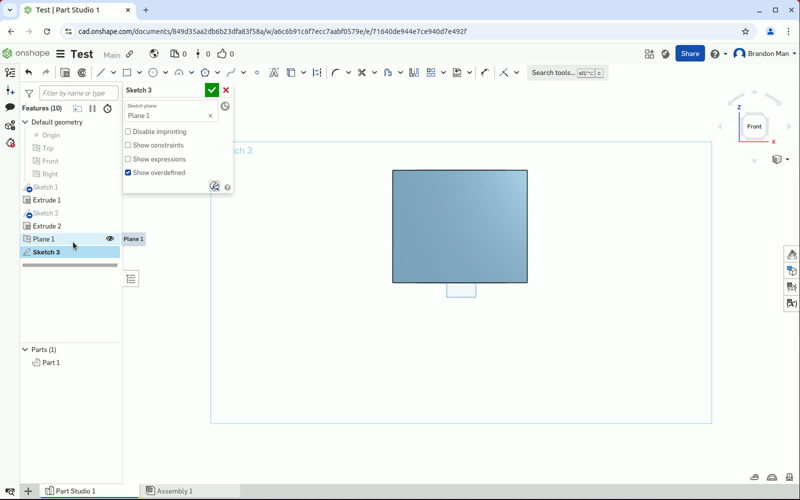
mouse_move(73, 352)
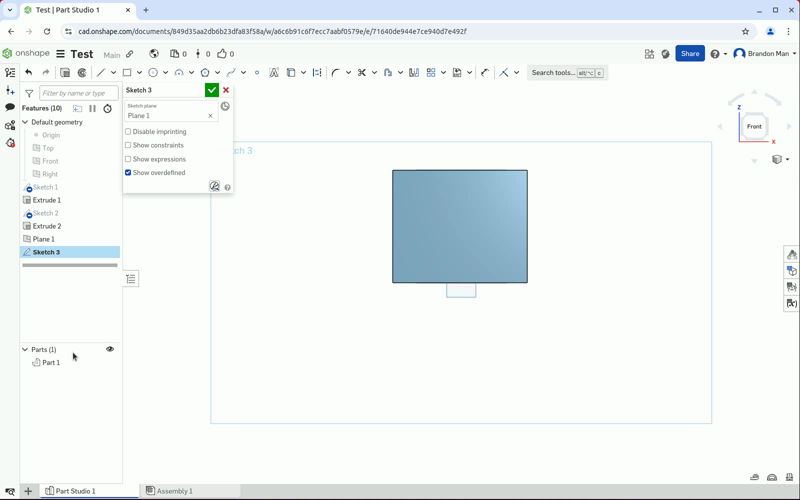
key(y)
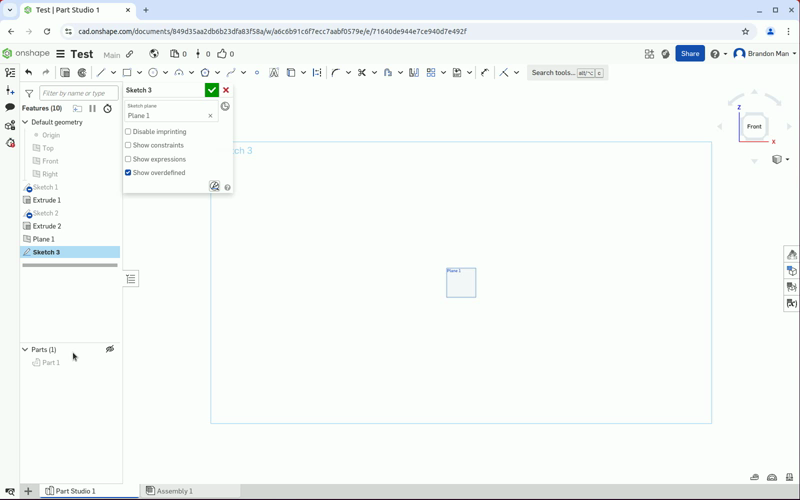
key(c)
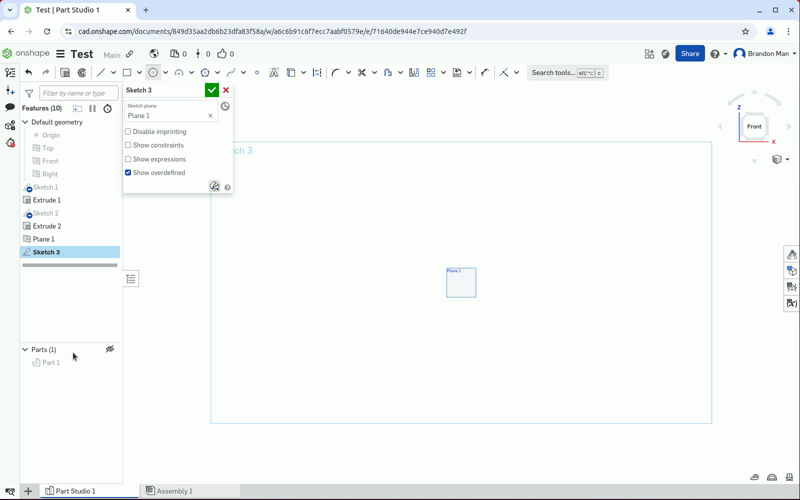
key_down(shift)
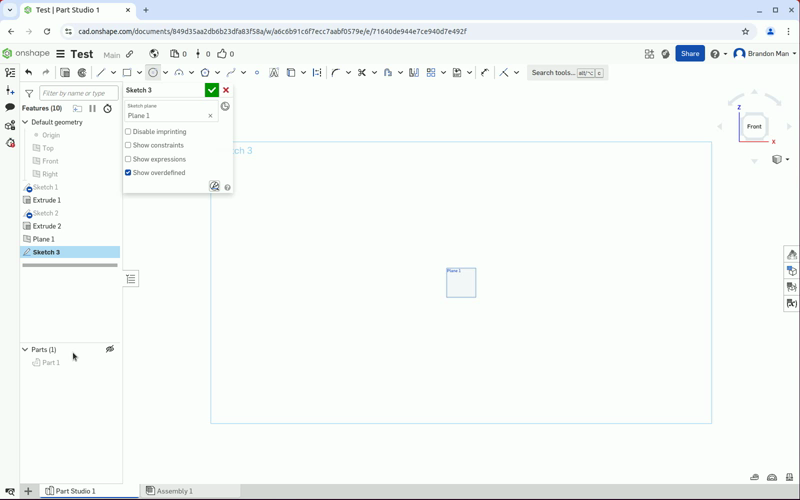
mouse_move(460, 226)
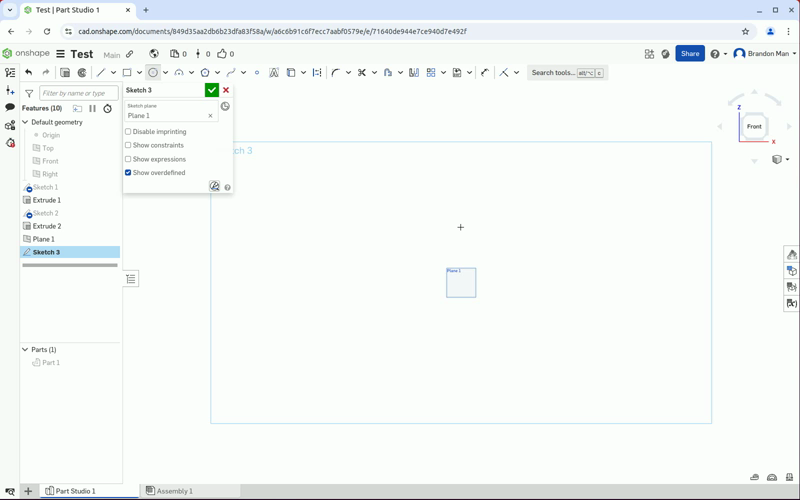
click(460, 226)
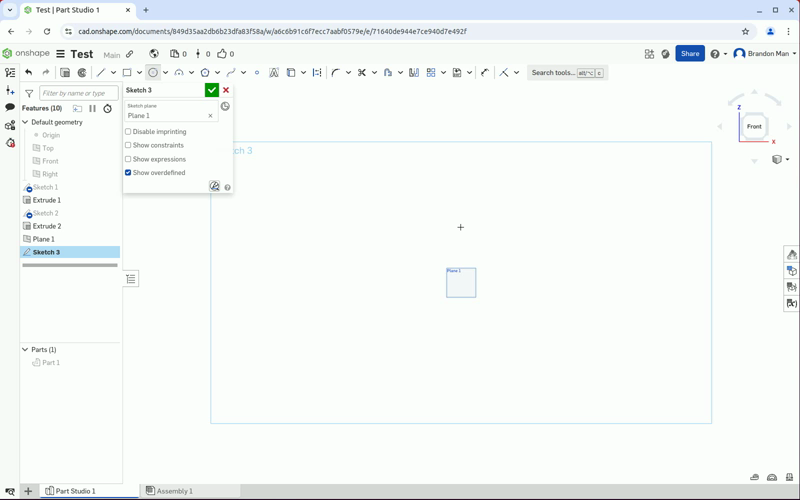
key_up(shift)
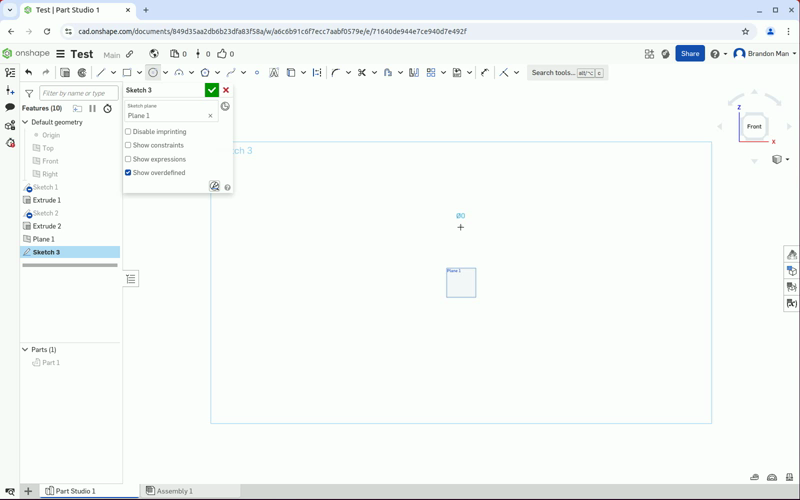
mouse_move(490, 226)
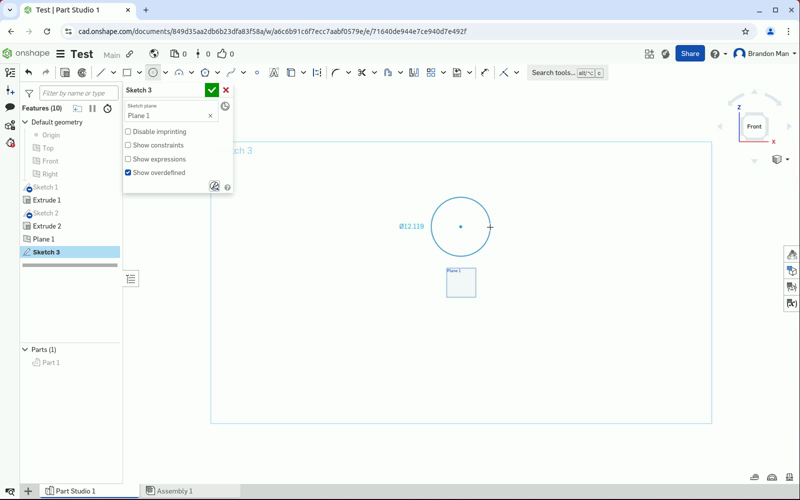
click(490, 226)
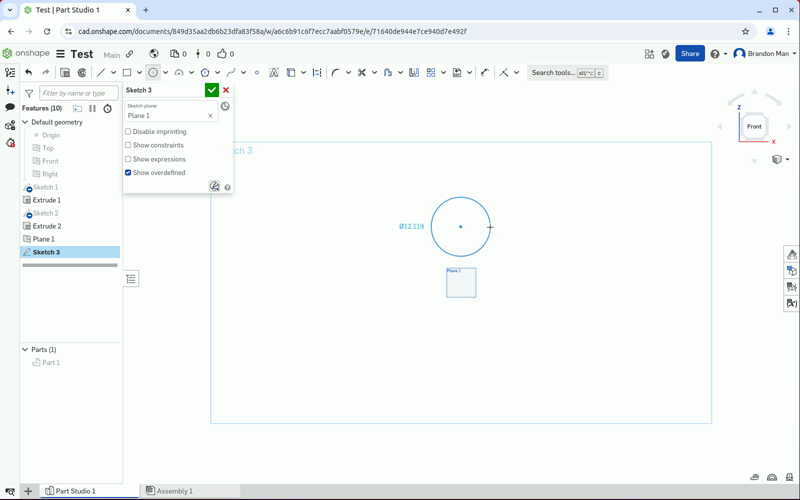
key(esc)
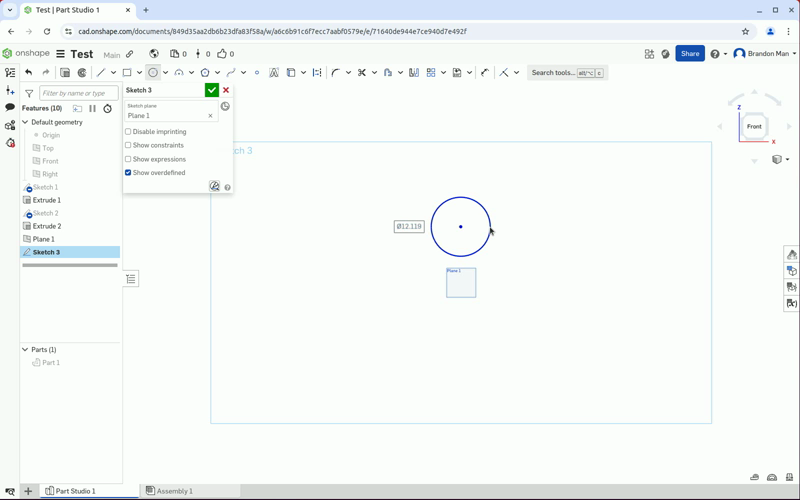
mouse_move(470, 247)
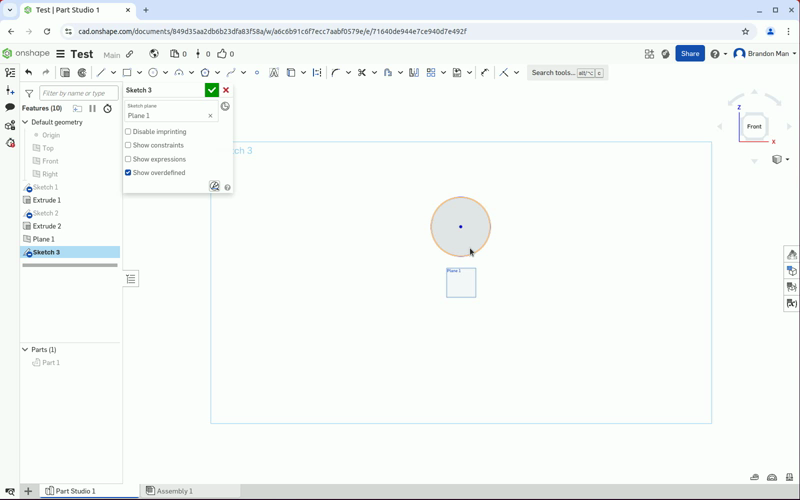
click(470, 247)
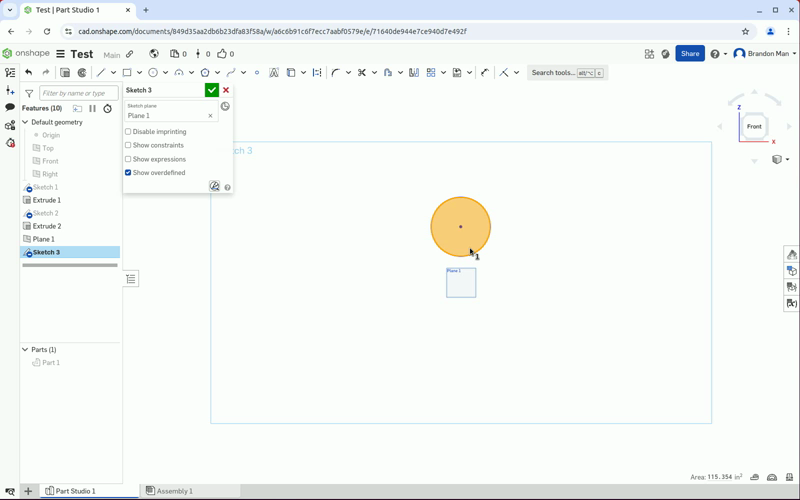
mouse_move(73, 352)
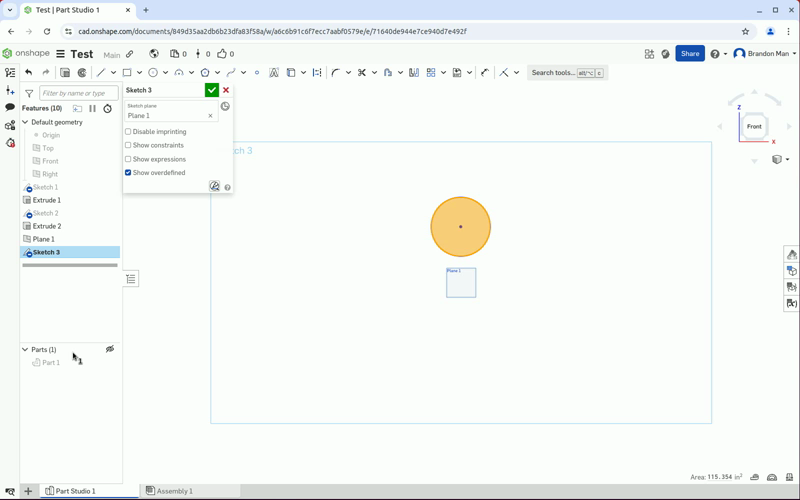
key(shift+y)
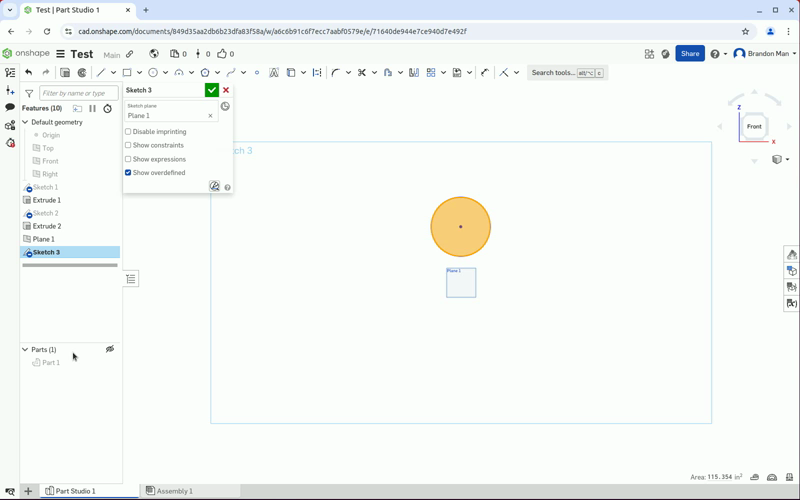
key(shift+e)
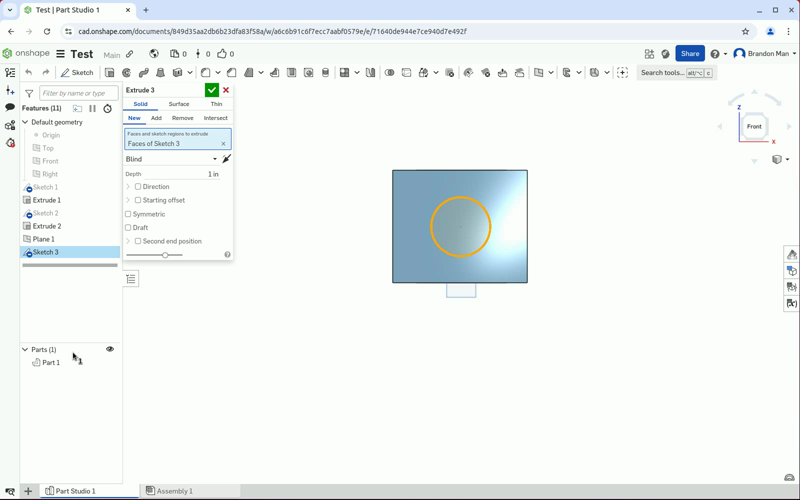
mouse_move(143, 106)
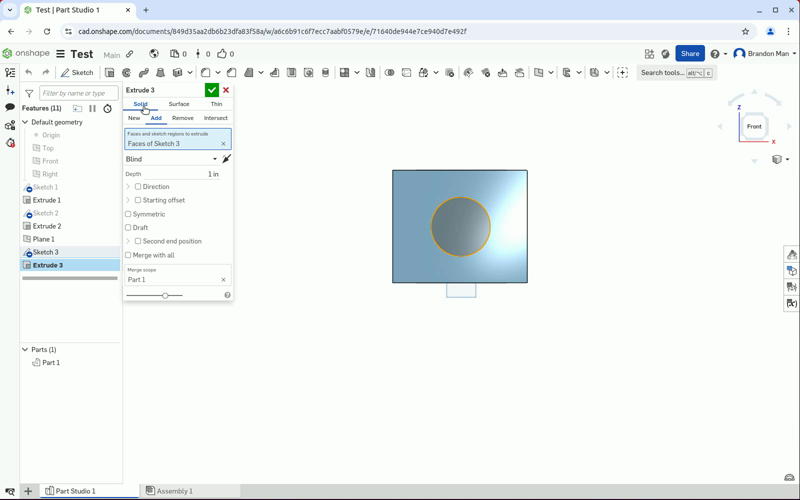
click(143, 106)
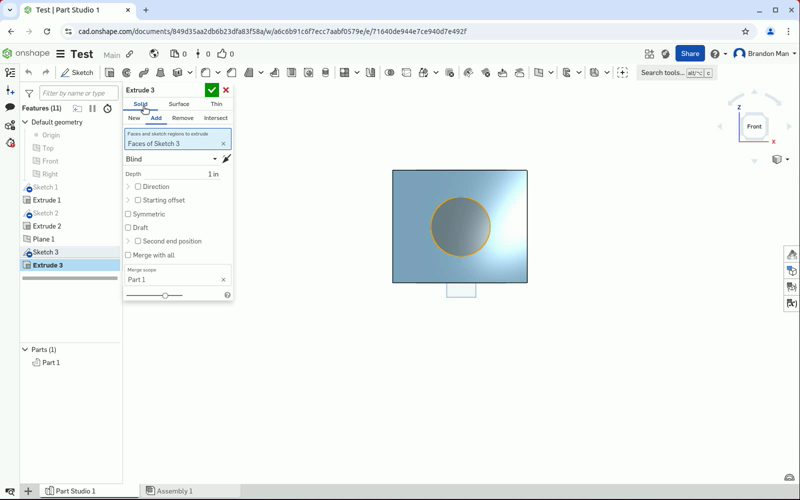
mouse_move(186, 120)
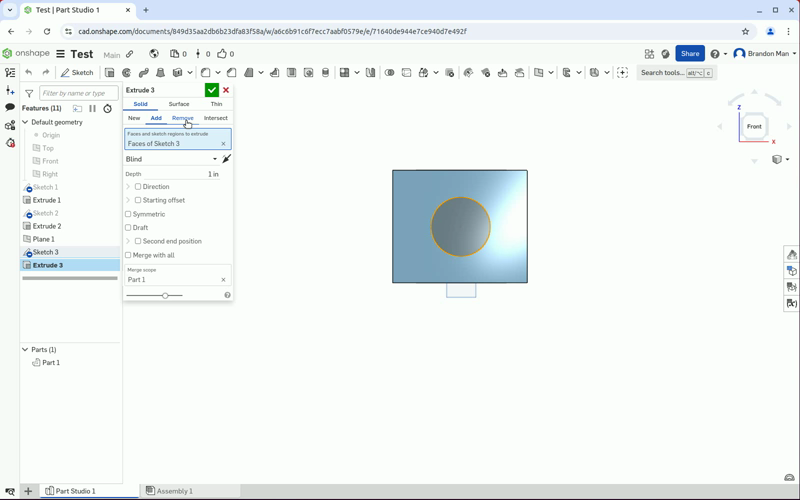
click(186, 120)
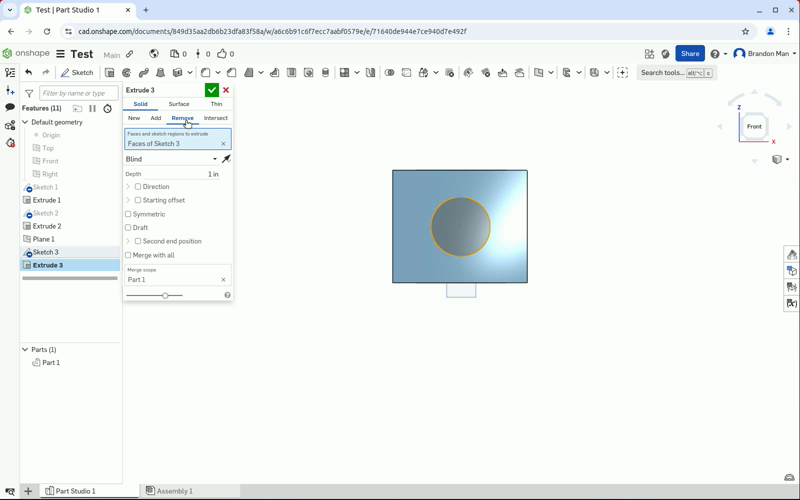
key(tab, 4)
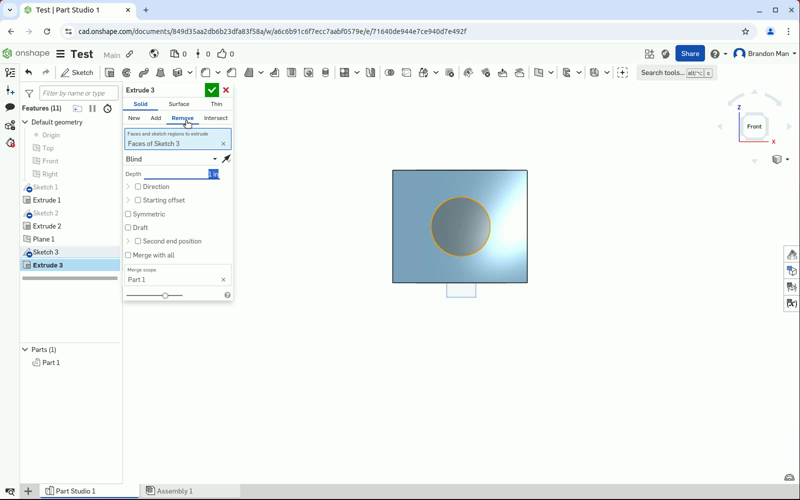
text(27.682)
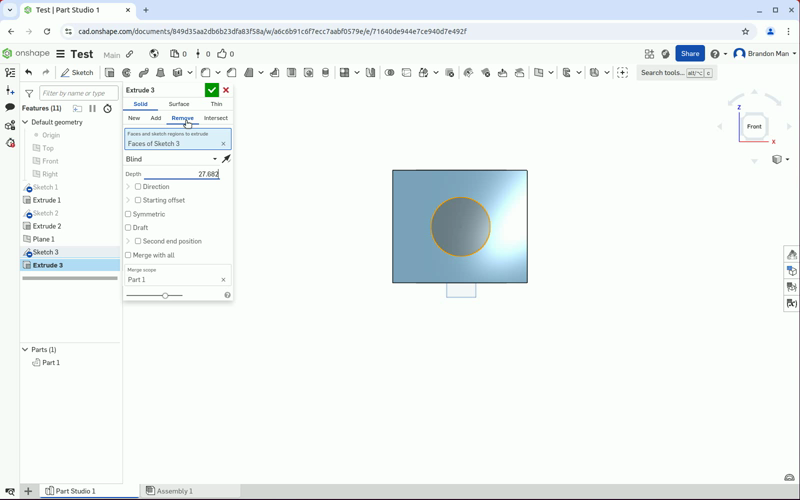
key(tab, 6)
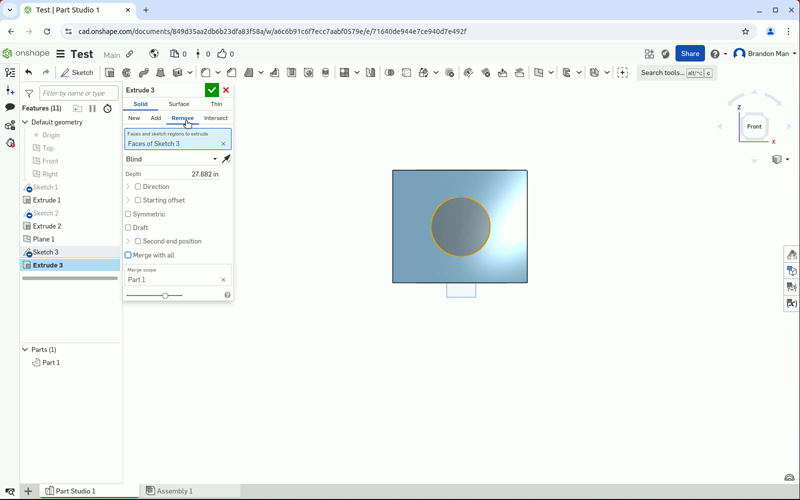
key(space)
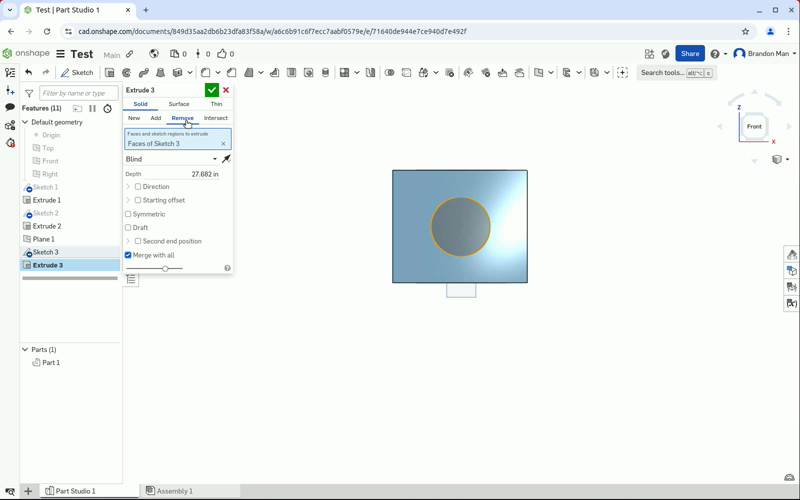
key(enter)
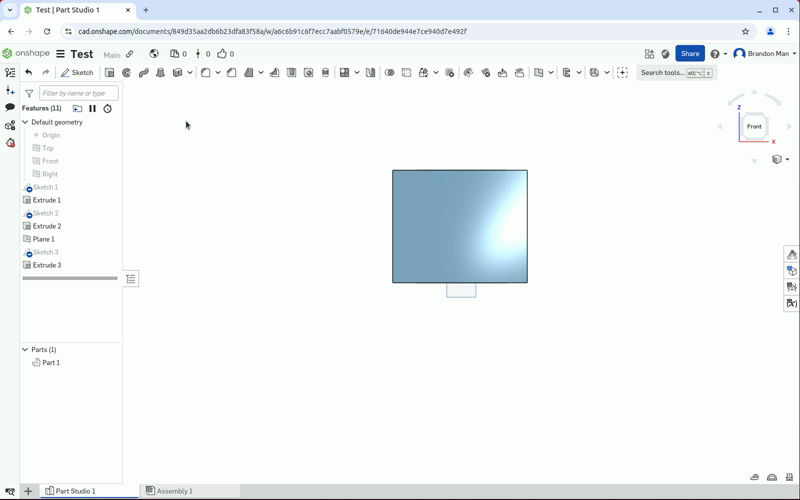
key(shift+h)
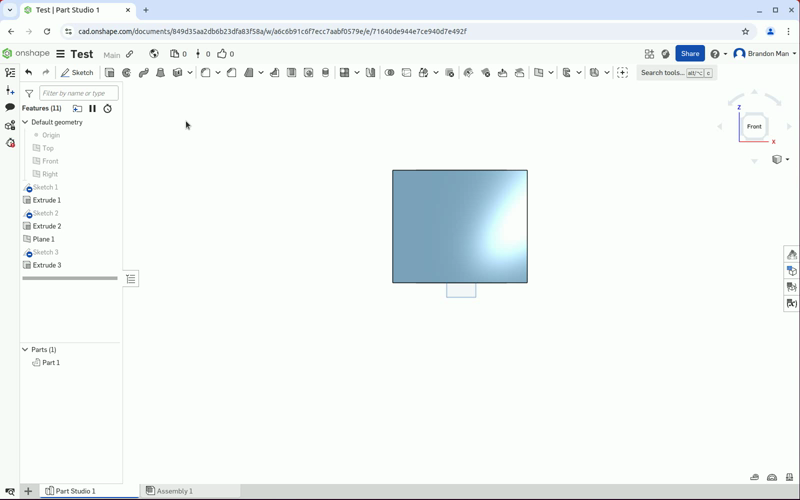
key(shift+h)
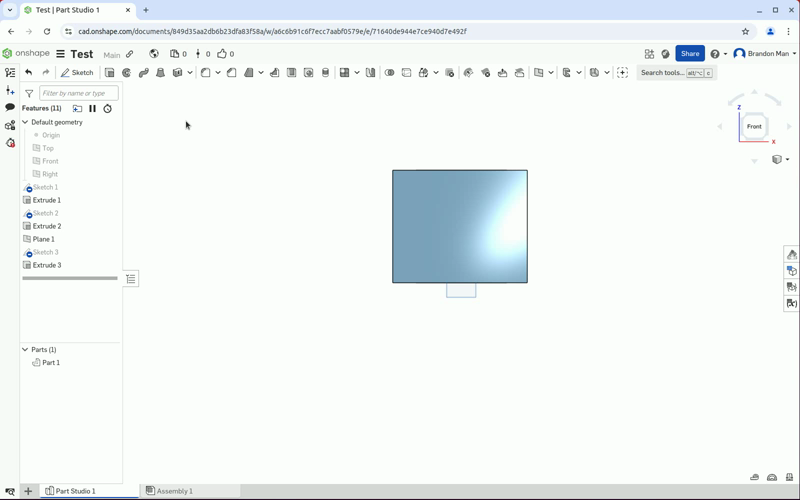
mouse_move(73, 189)
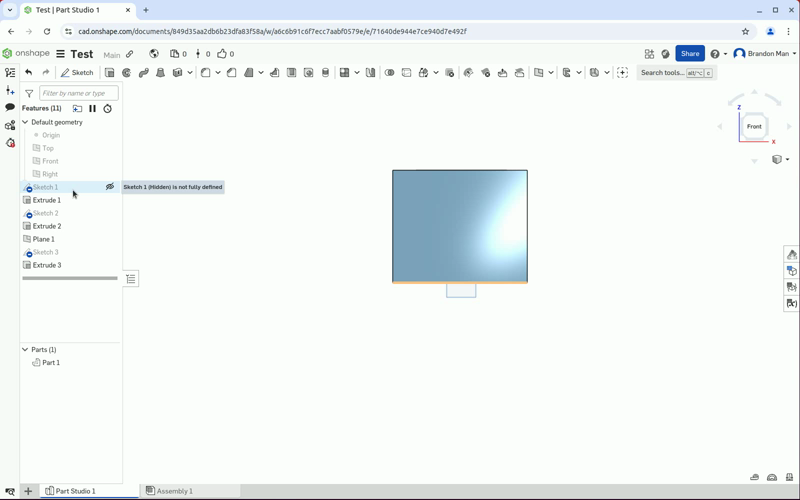
click(73, 189)
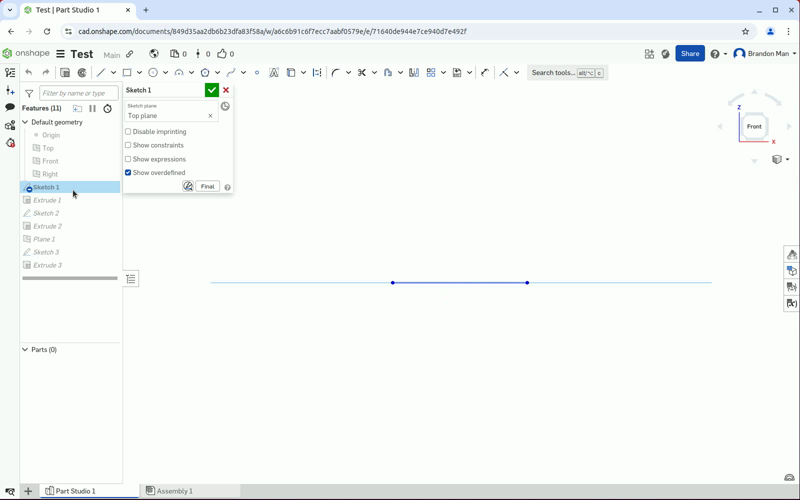
mouse_move(229, 92)
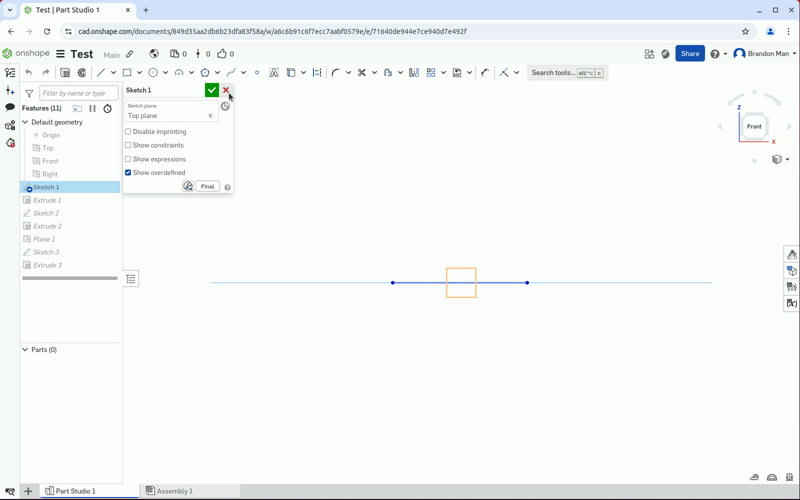
click(229, 92)
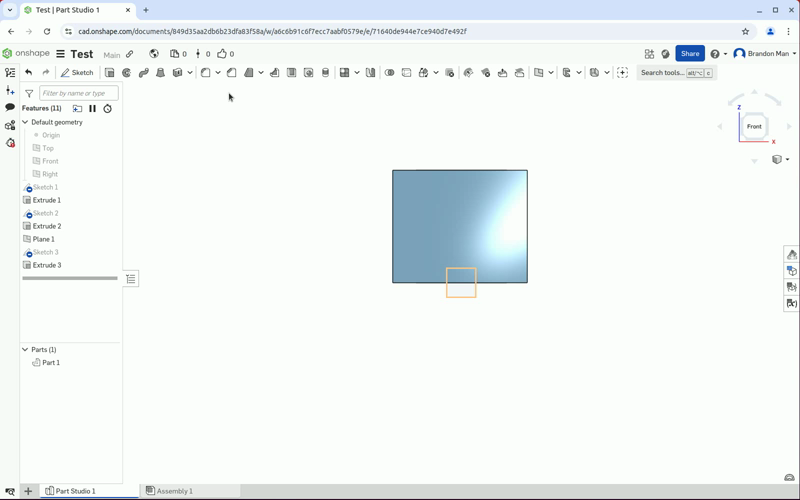
mouse_move(73, 352)
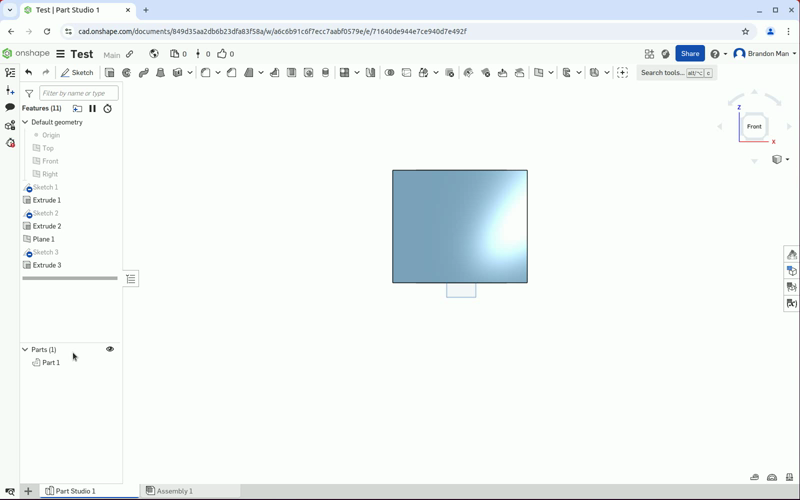
key(y)
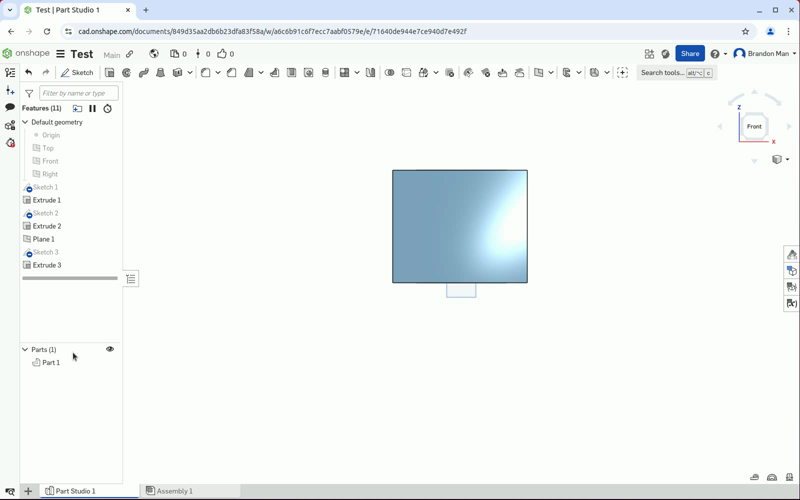
key(shift+p)
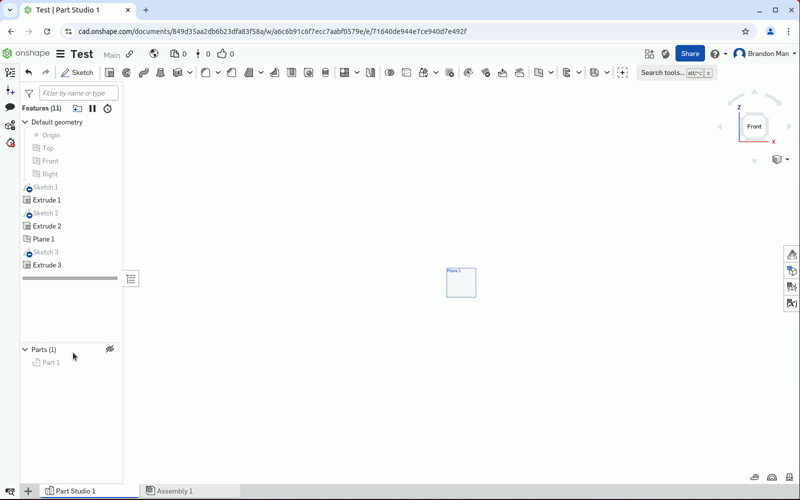
key(space)
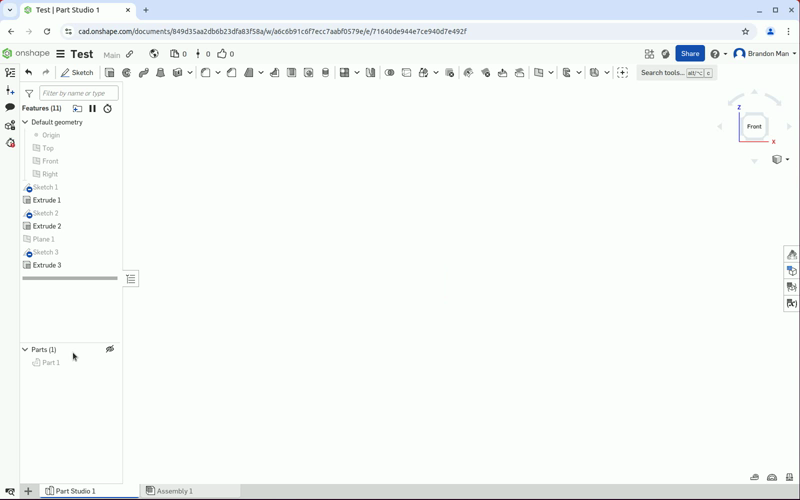
key_down(shift)
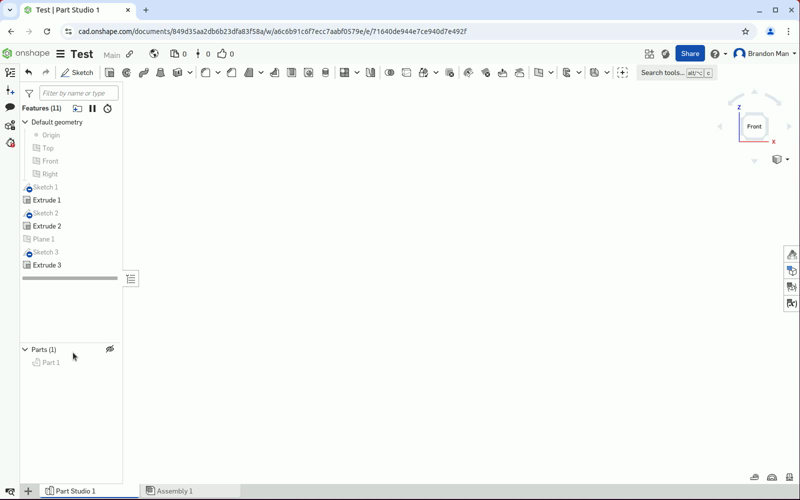
key(left)
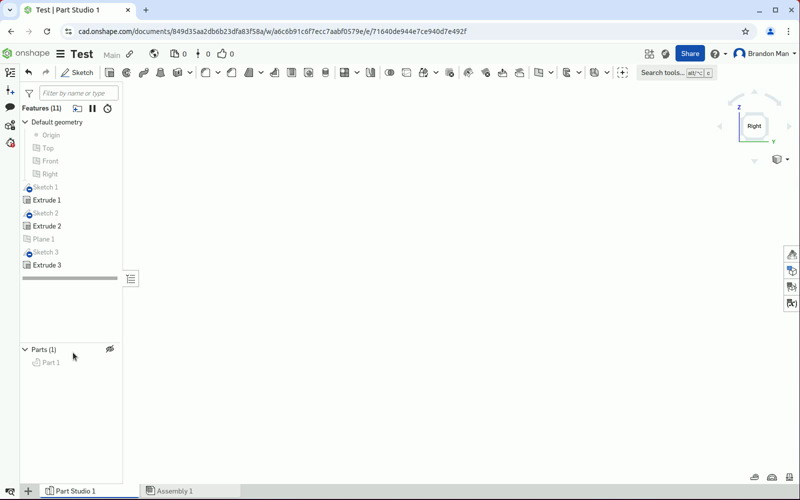
key_up(shift)
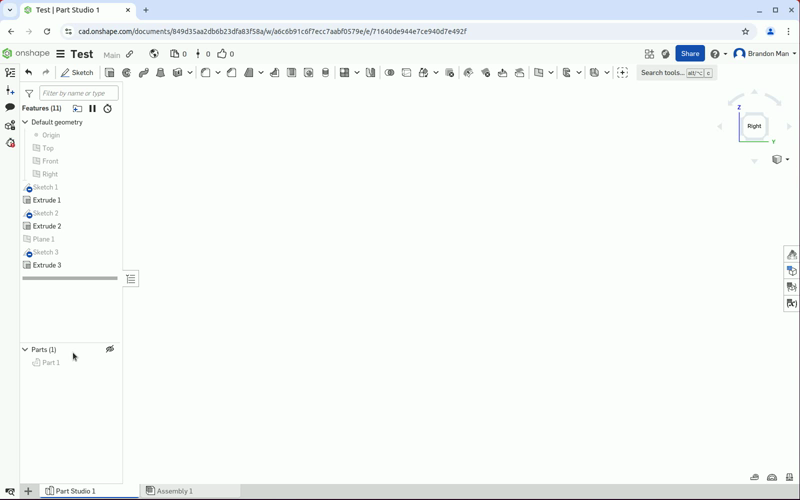
mouse_move(73, 352)
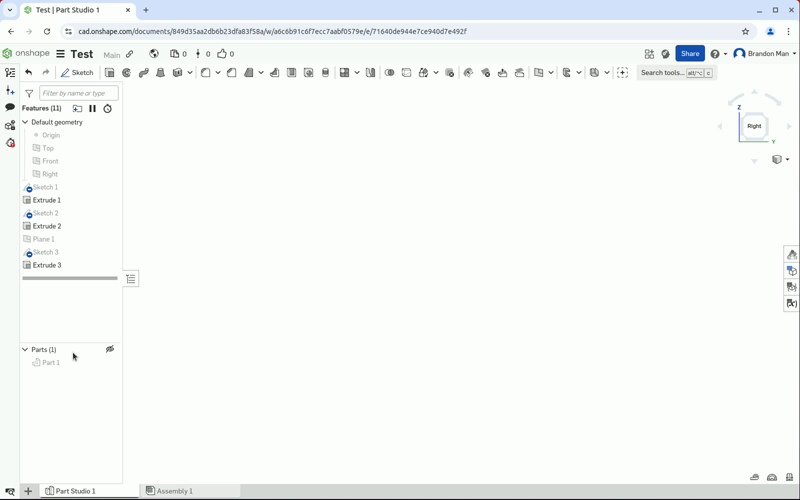
key(shift+y)
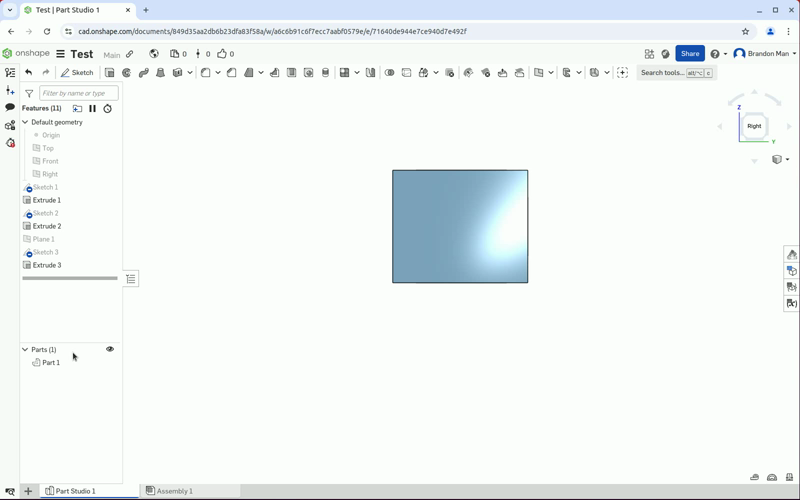
mouse_move(541, 75)
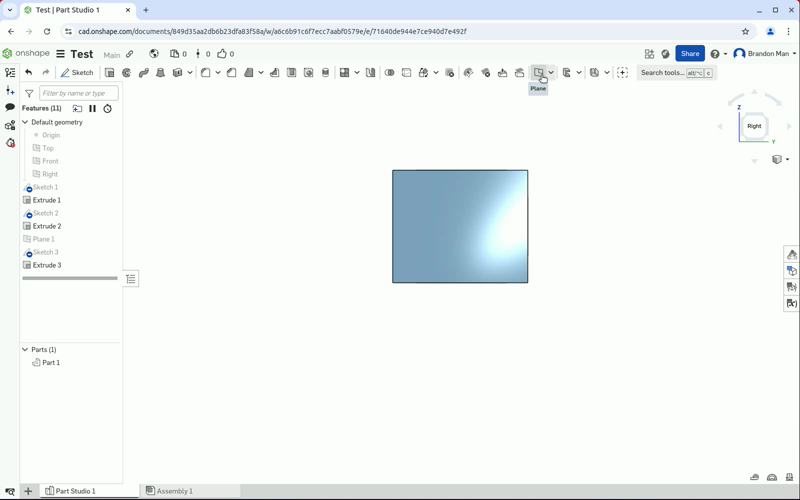
click(541, 75)
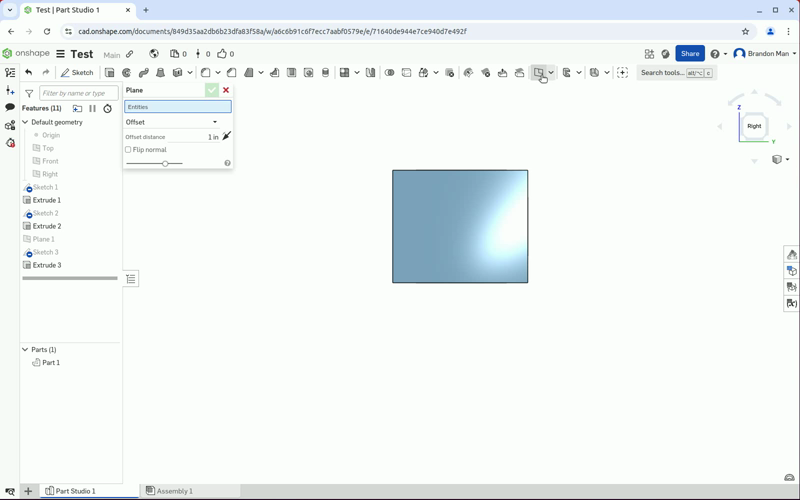
mouse_move(73, 176)
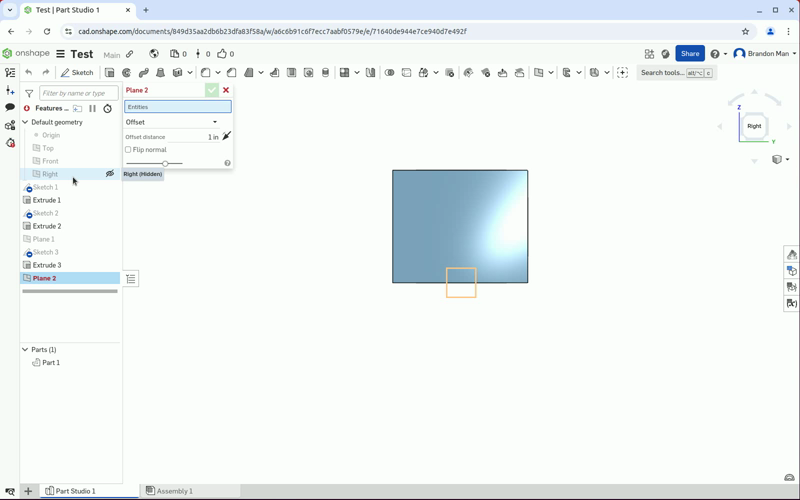
click(73, 176)
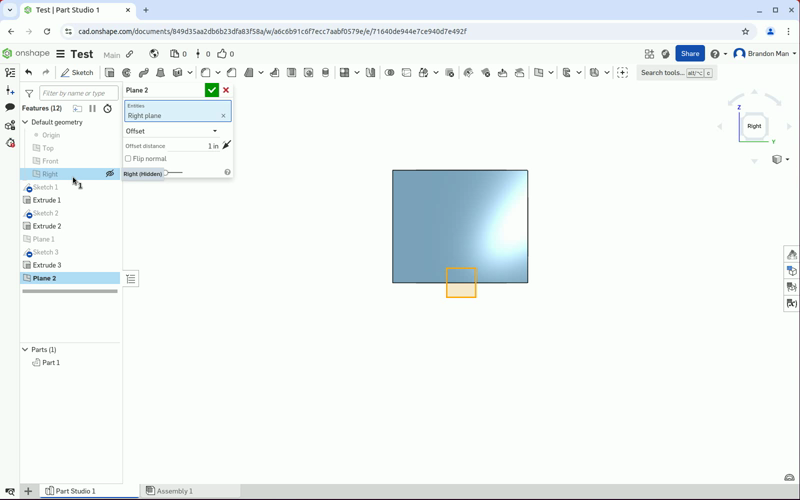
key(tab, 2)
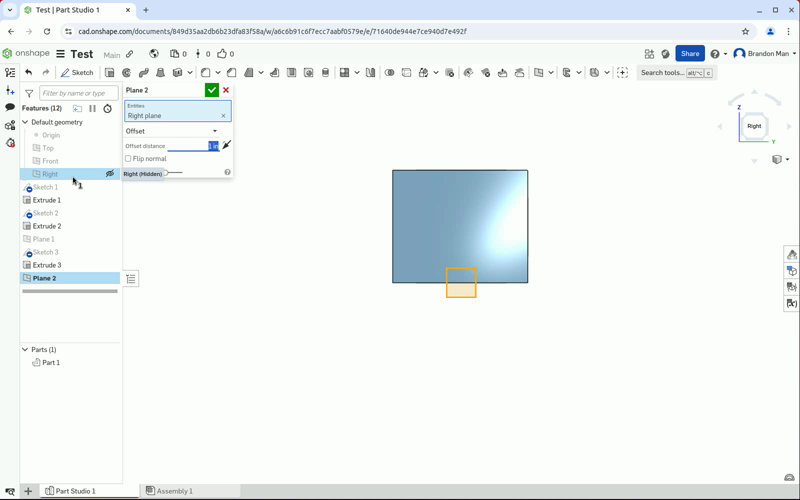
text(13.957)
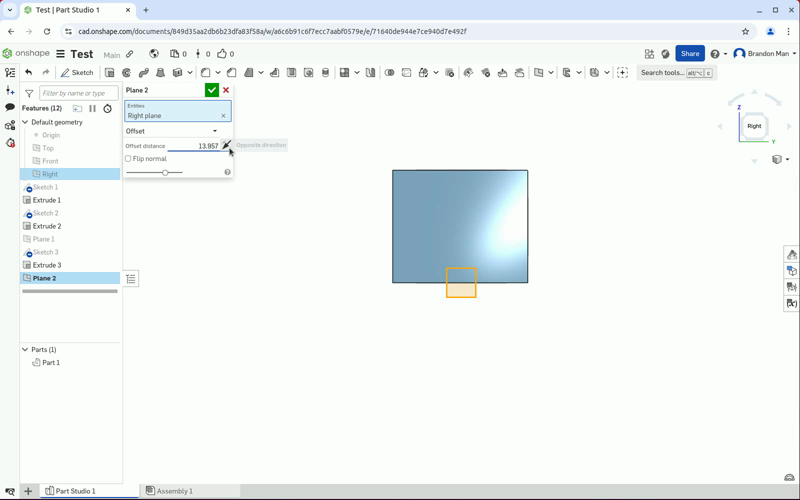
mouse_move(229, 147)
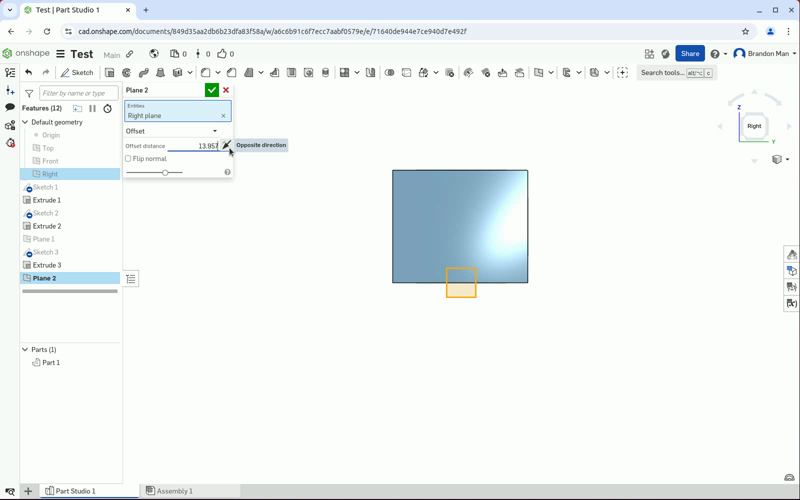
click(229, 147)
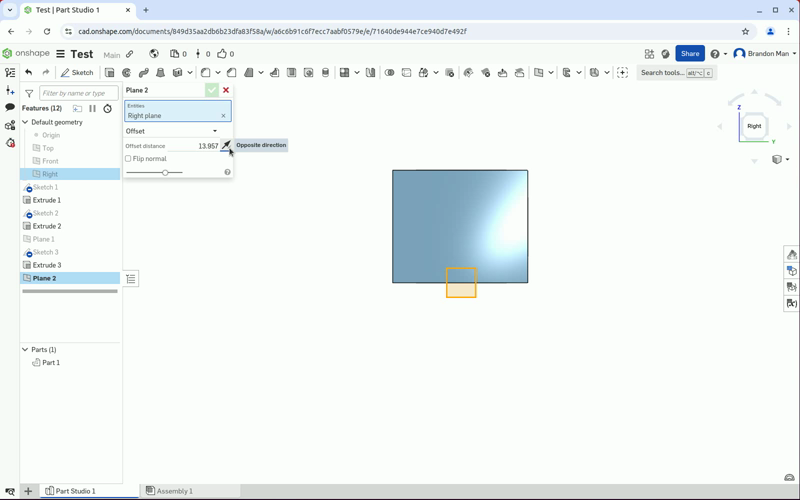
key(enter, 2)
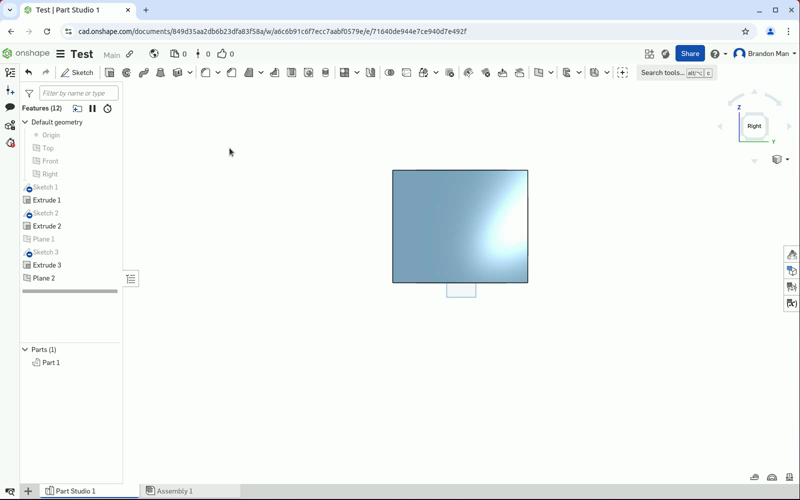
key(shift+s)
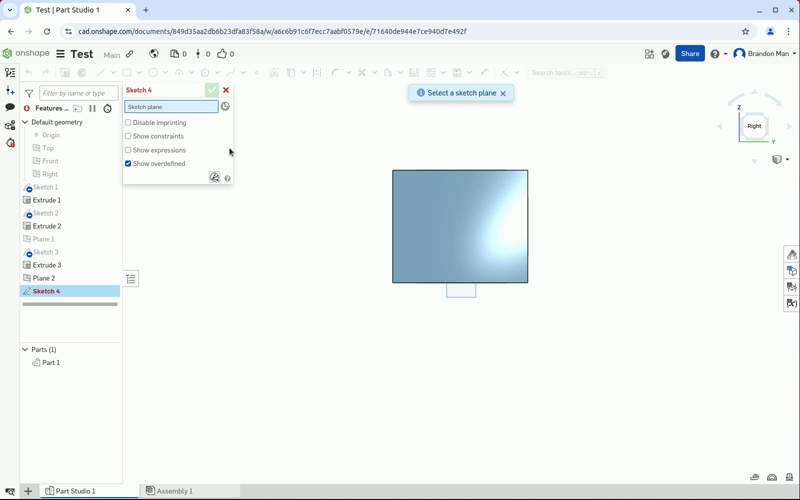
mouse_move(73, 280)
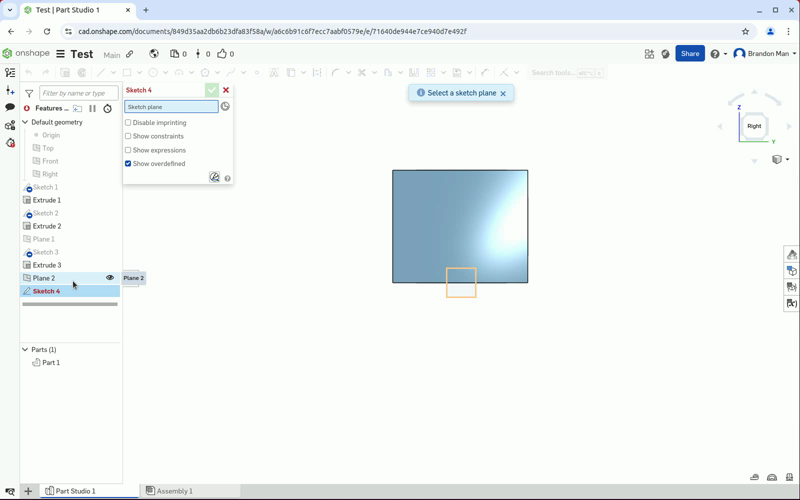
click(73, 280)
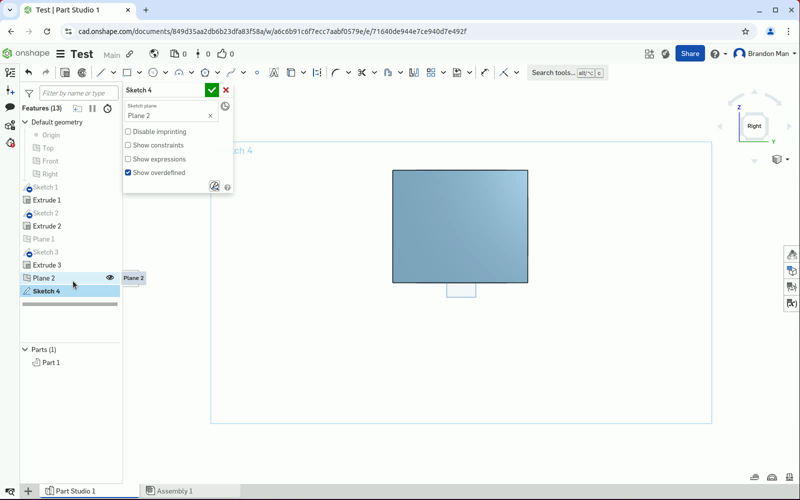
mouse_move(73, 352)
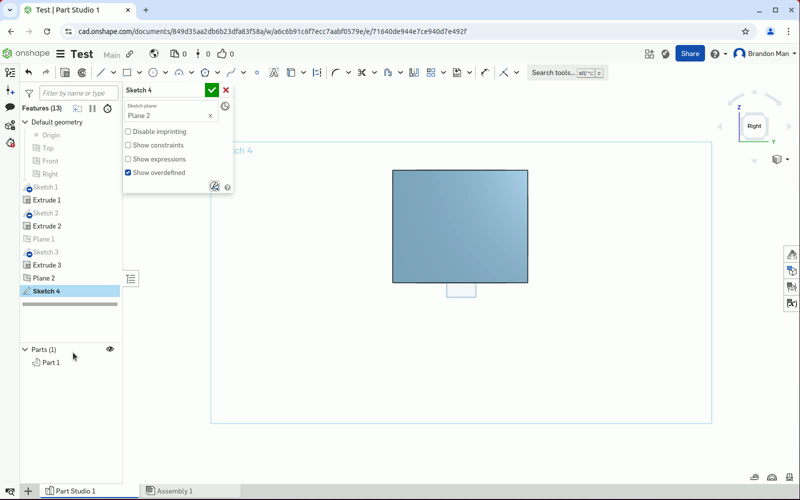
key(y)
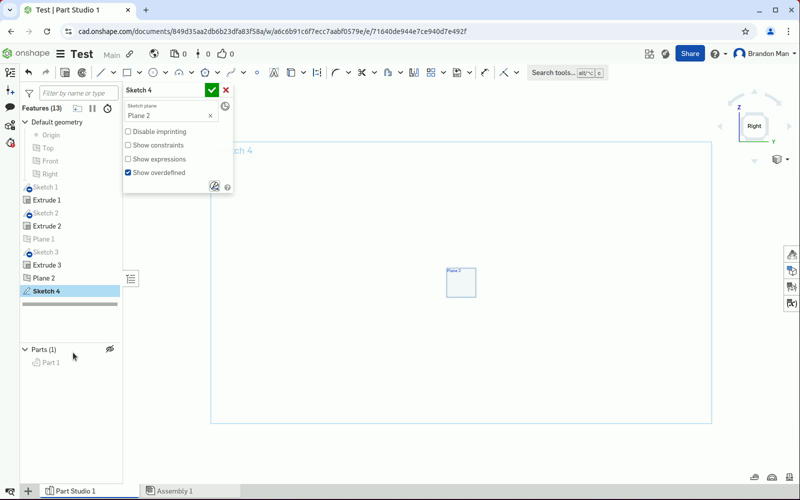
key(c)
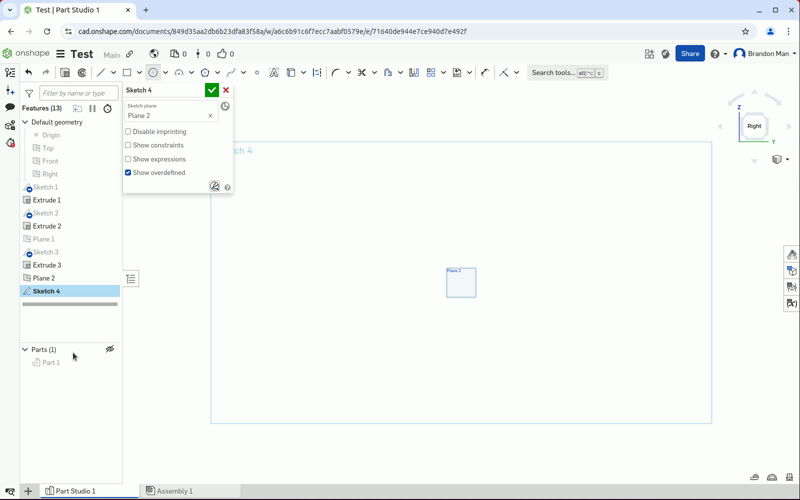
key_down(shift)
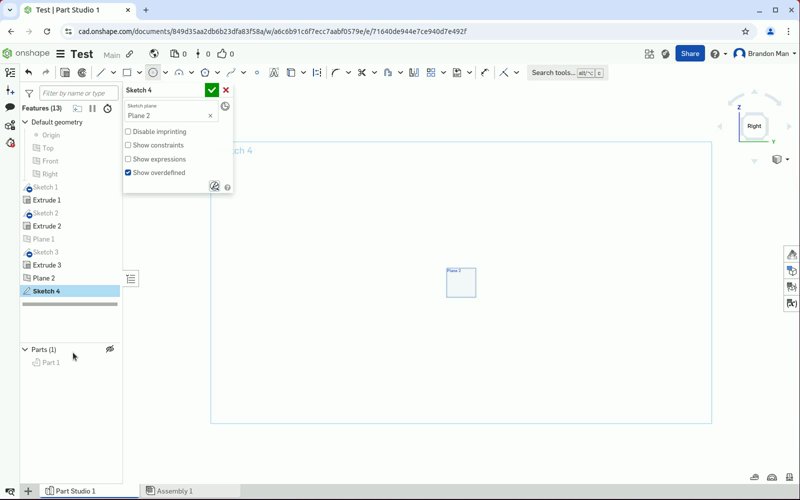
mouse_move(460, 226)
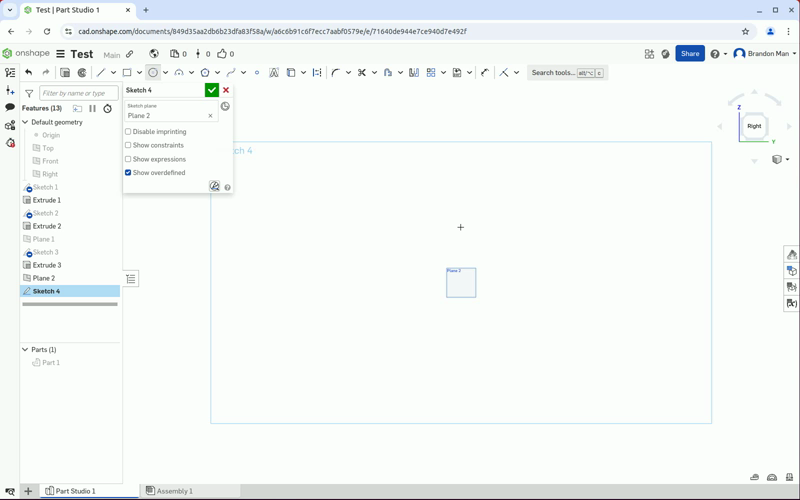
click(460, 226)
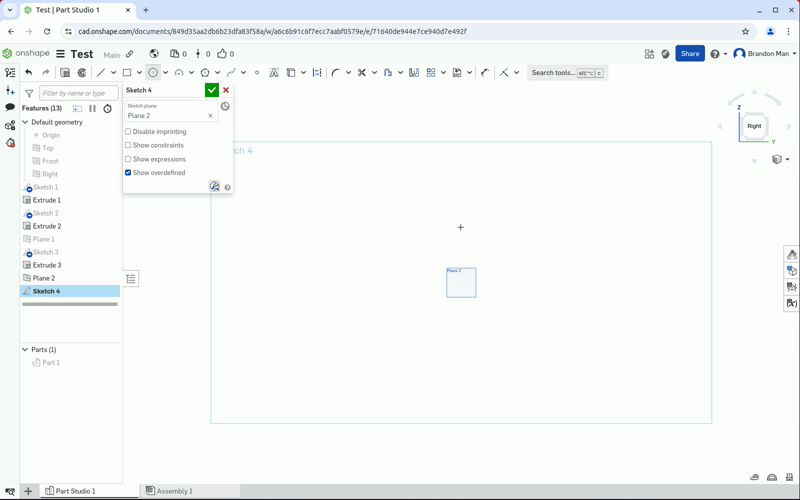
key_up(shift)
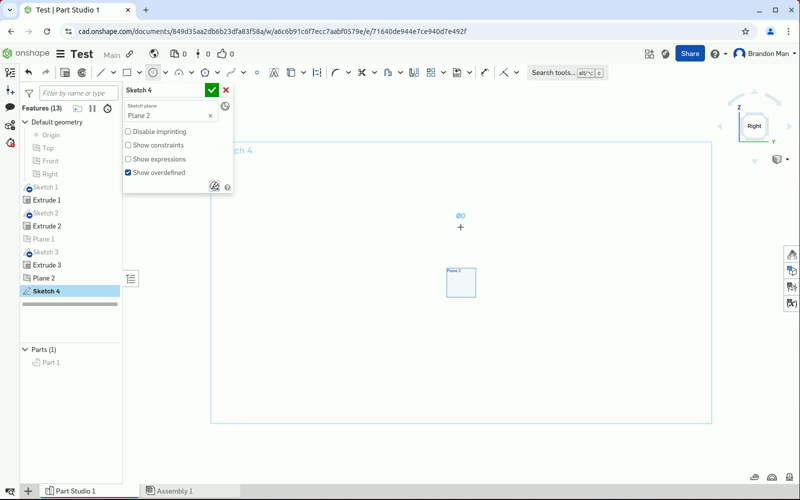
mouse_move(490, 226)
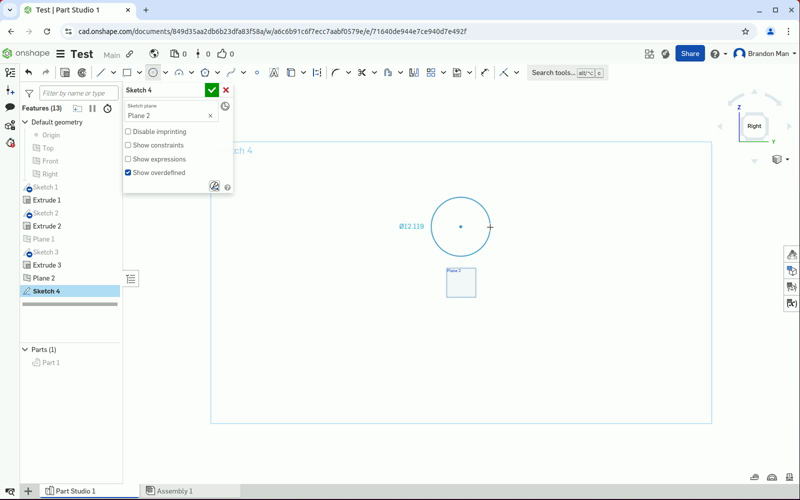
click(490, 226)
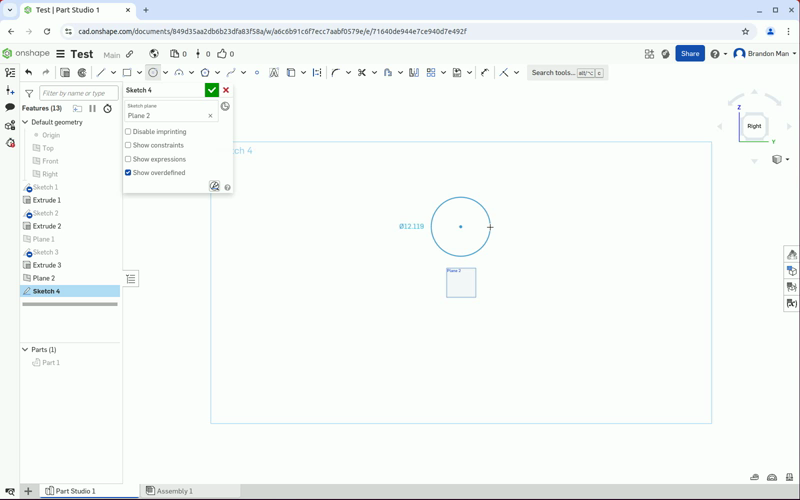
key(esc)
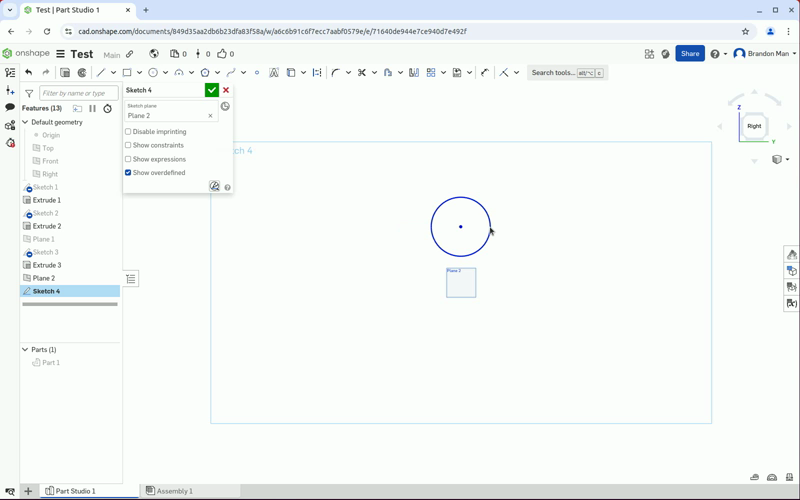
mouse_move(470, 214)
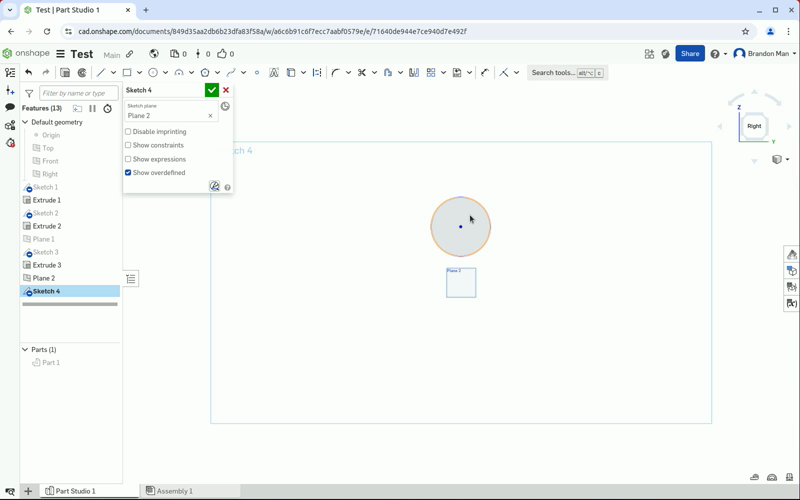
click(470, 214)
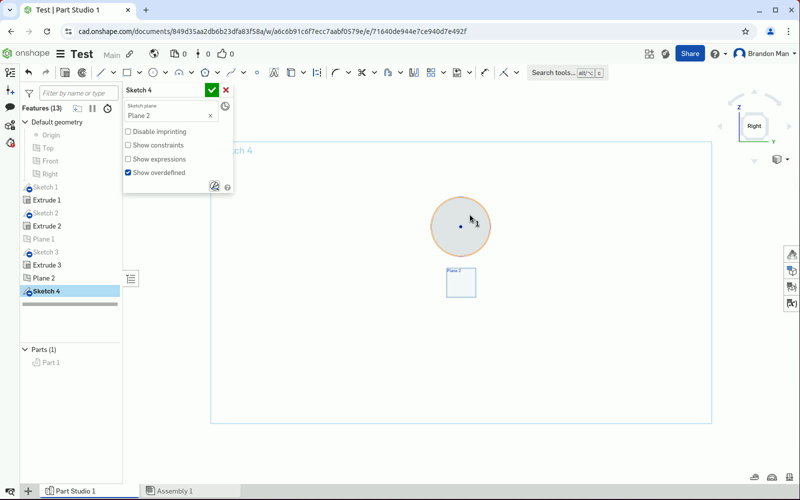
mouse_move(73, 352)
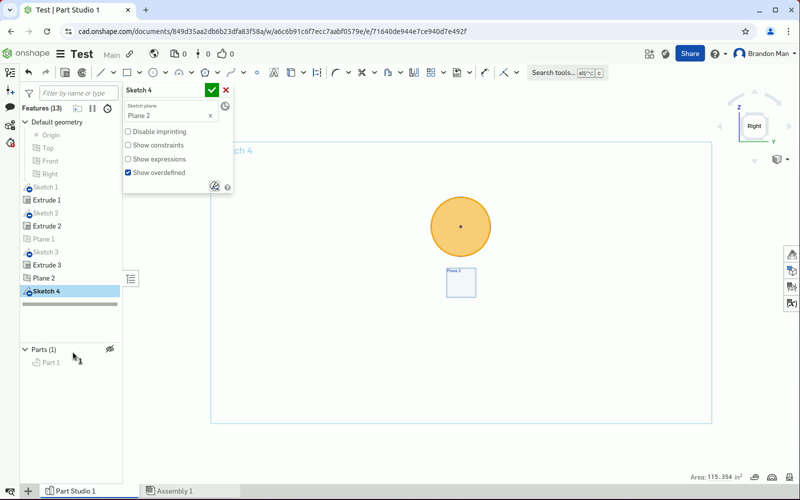
key(shift+y)
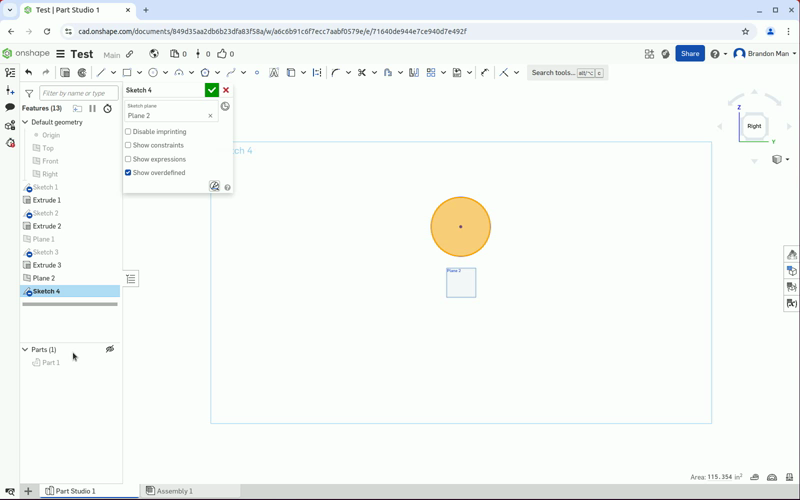
key(shift+e)
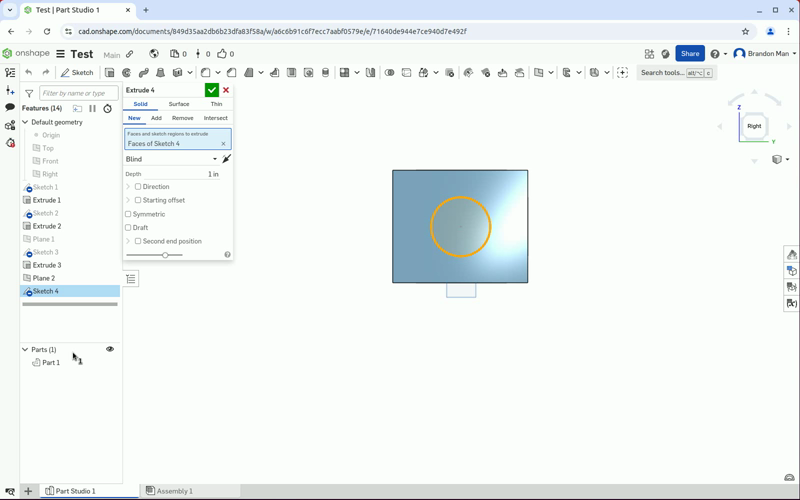
mouse_move(143, 106)
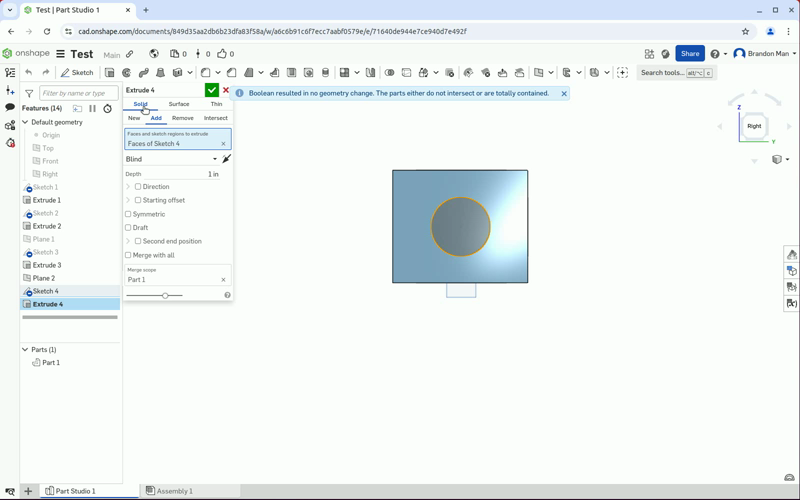
click(143, 106)
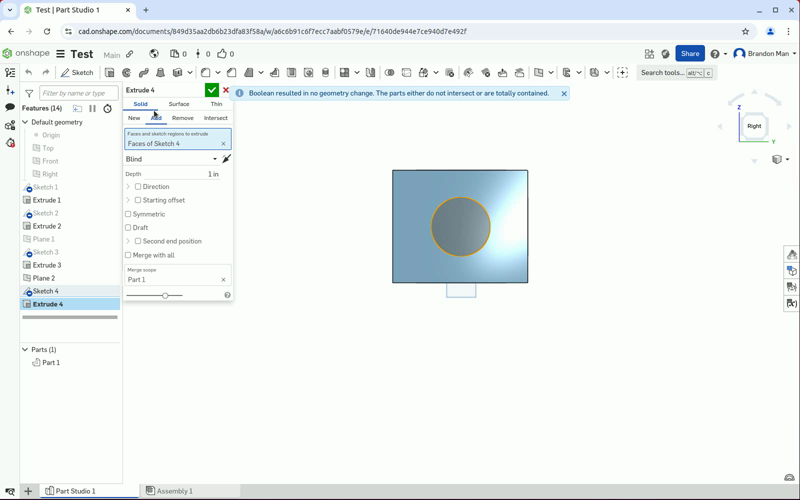
mouse_move(186, 120)
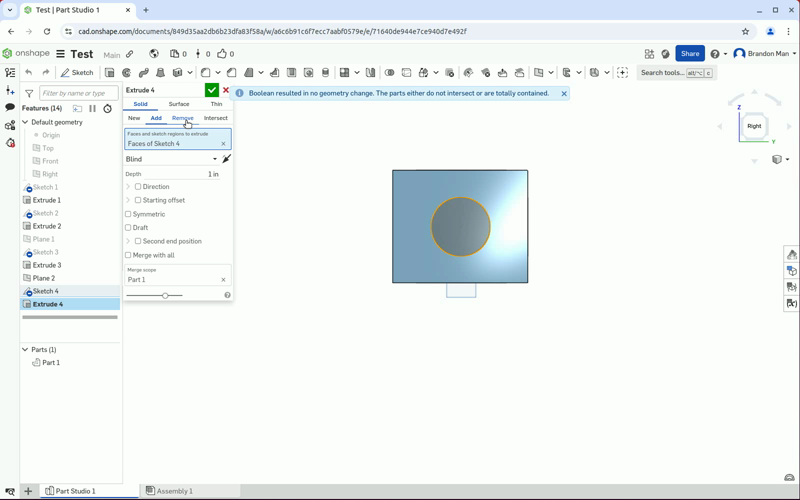
click(186, 120)
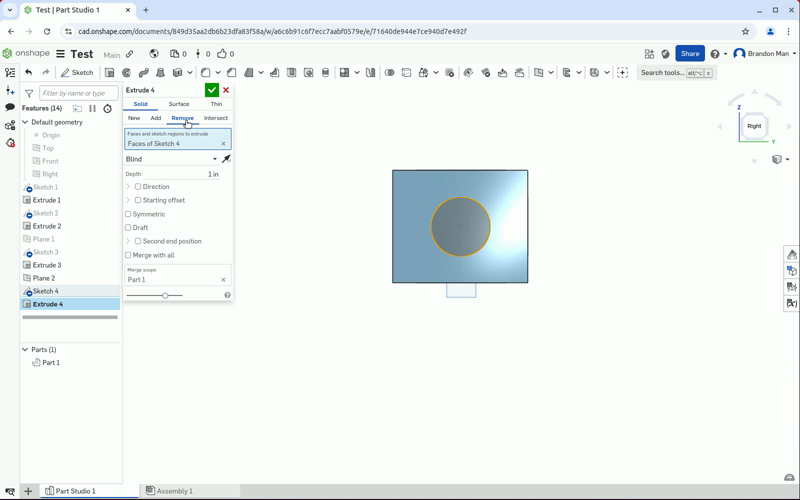
key(tab, 4)
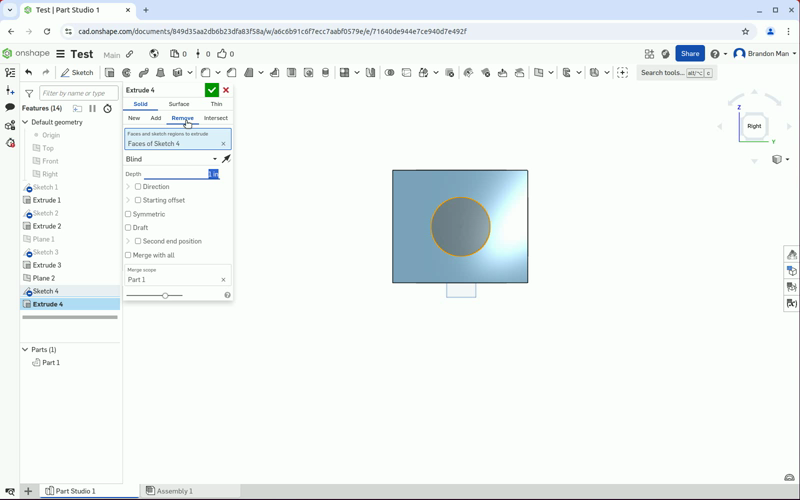
text(4.574)
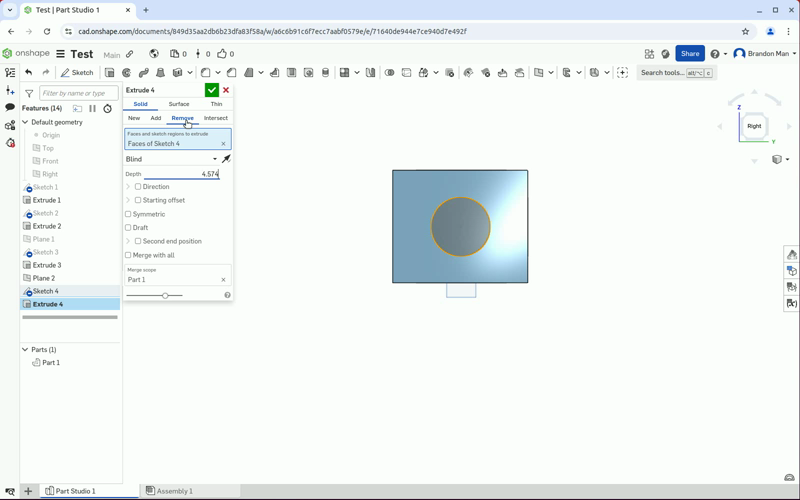
key(tab, 6)
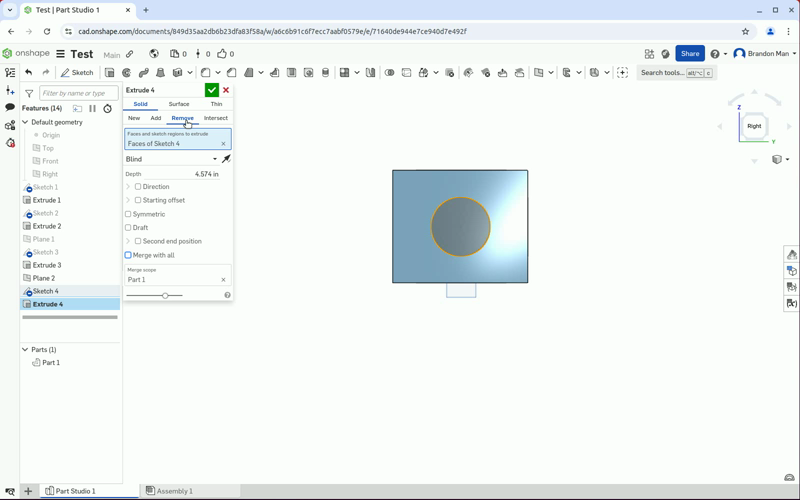
key(space)
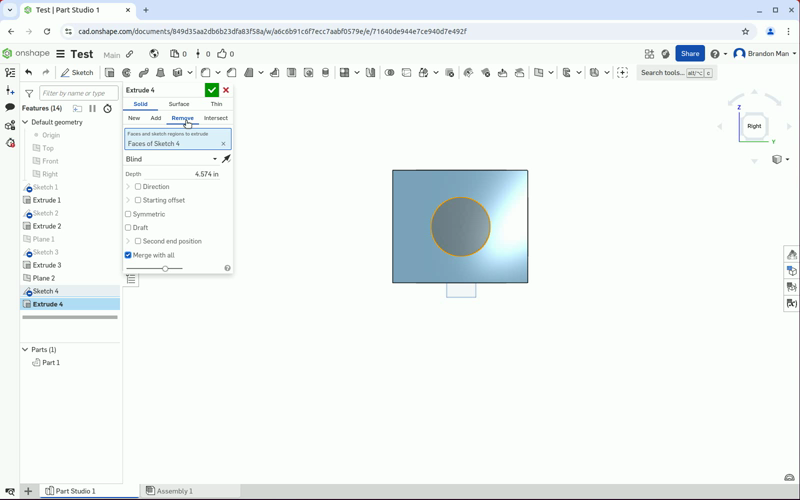
key(enter)
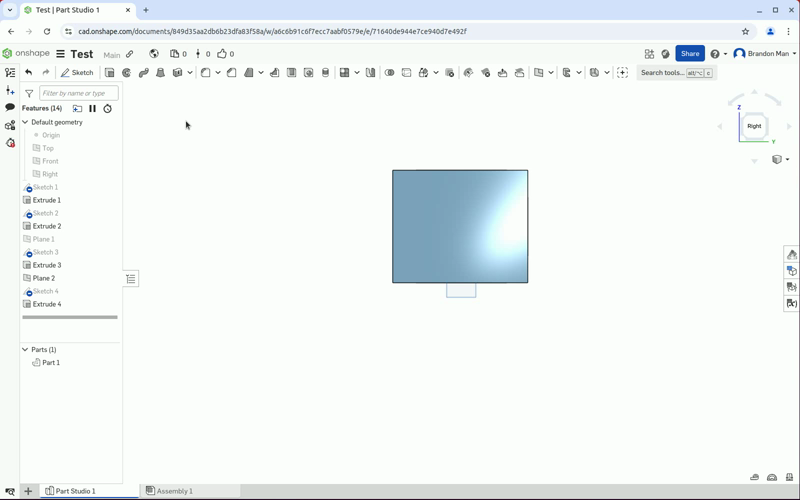
key(shift+h)
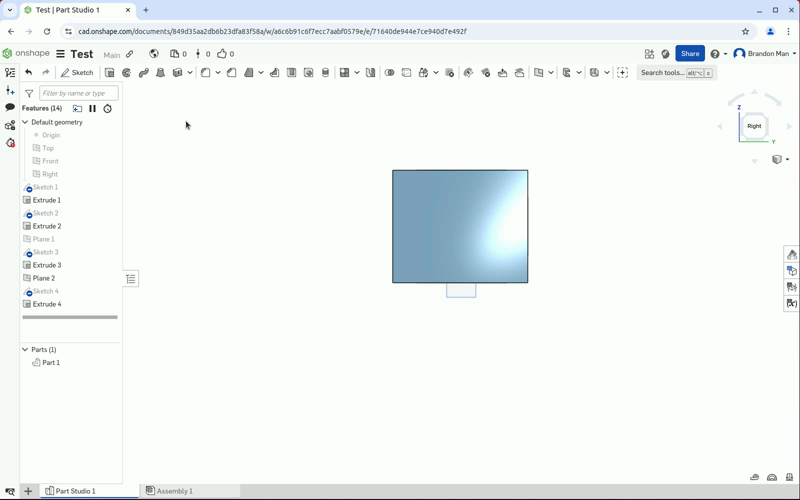
key(shift+h)
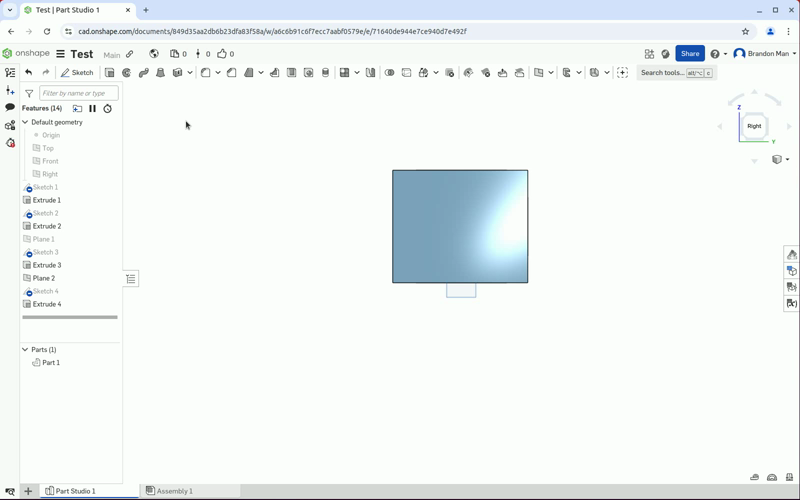
mouse_move(73, 189)
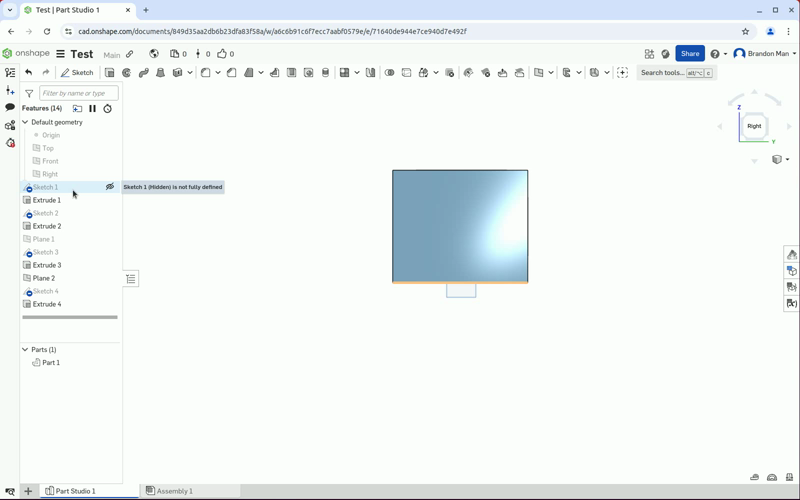
click(73, 189)
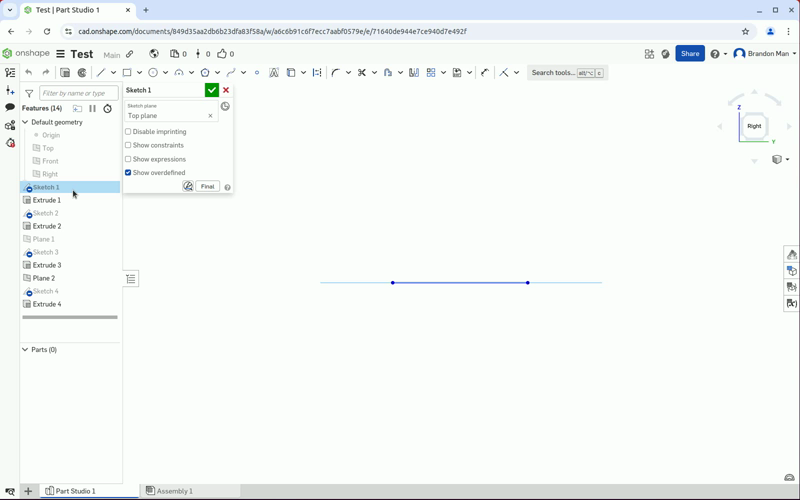
mouse_move(229, 92)
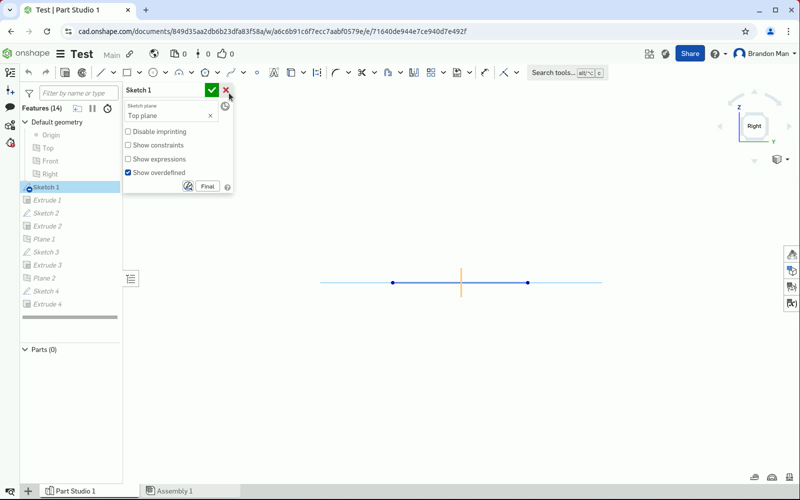
click(229, 92)
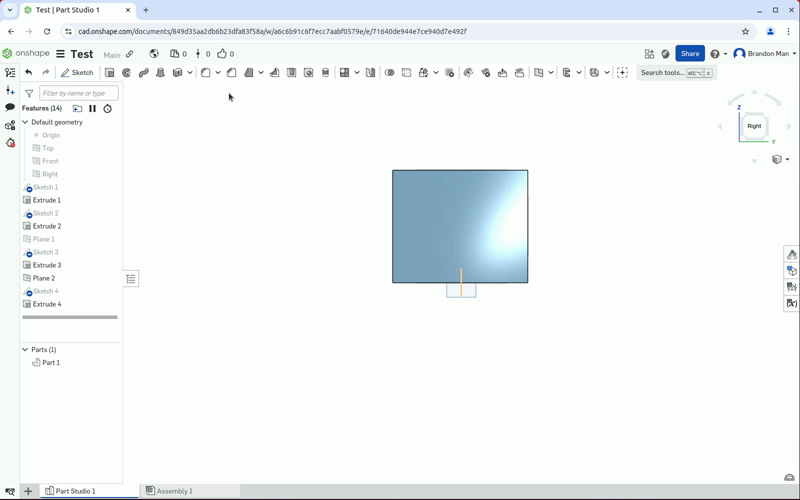
mouse_move(541, 75)
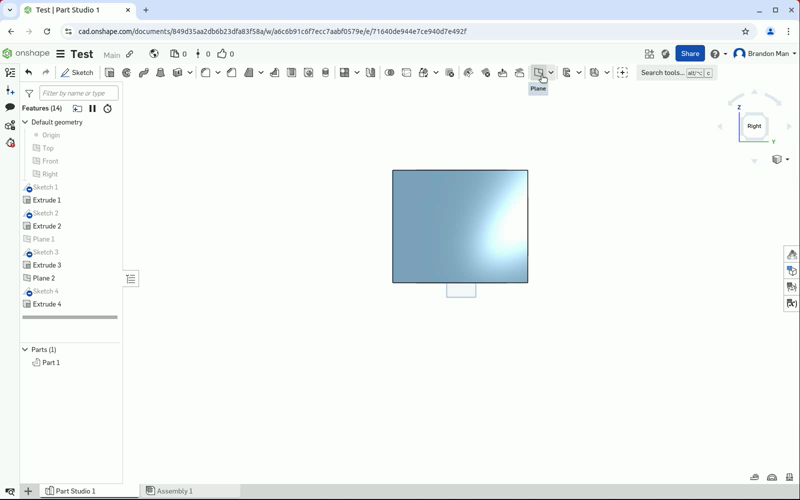
click(541, 75)
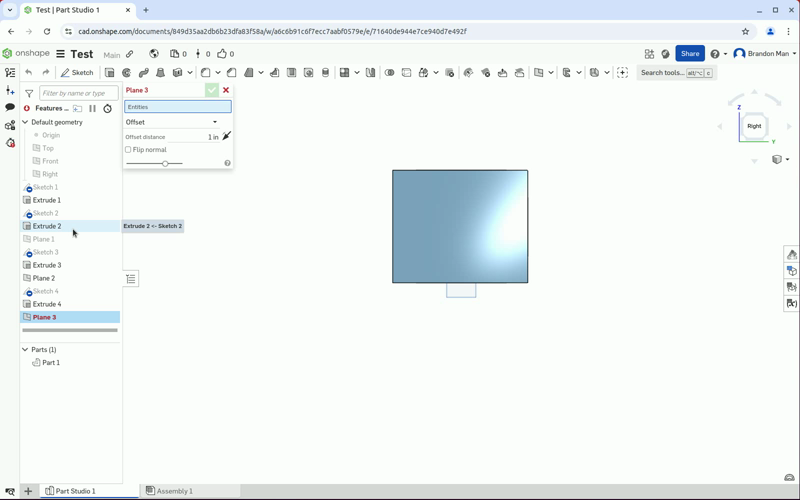
scroll(3)
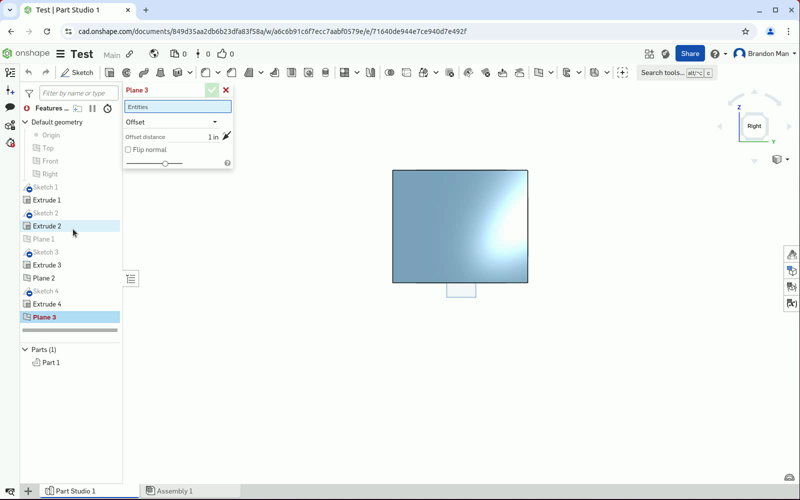
mouse_move(73, 176)
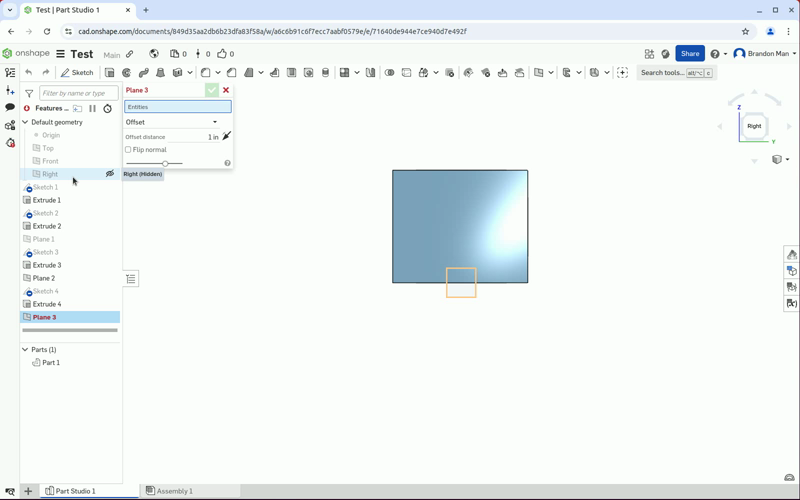
click(73, 176)
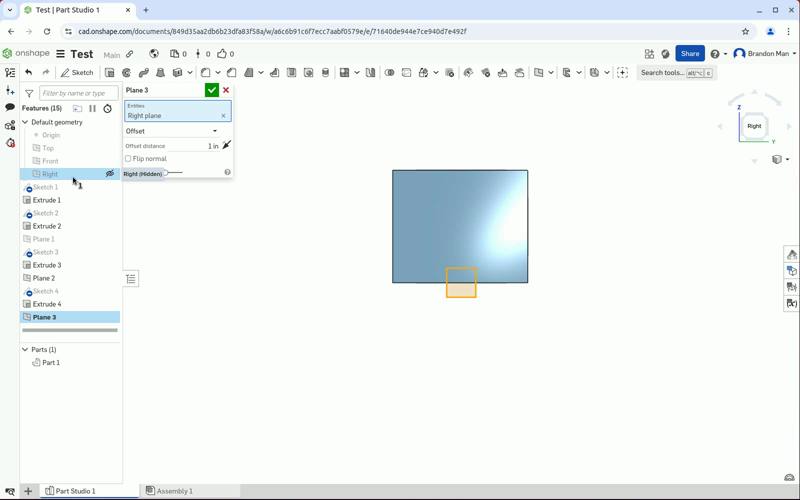
key(tab, 2)
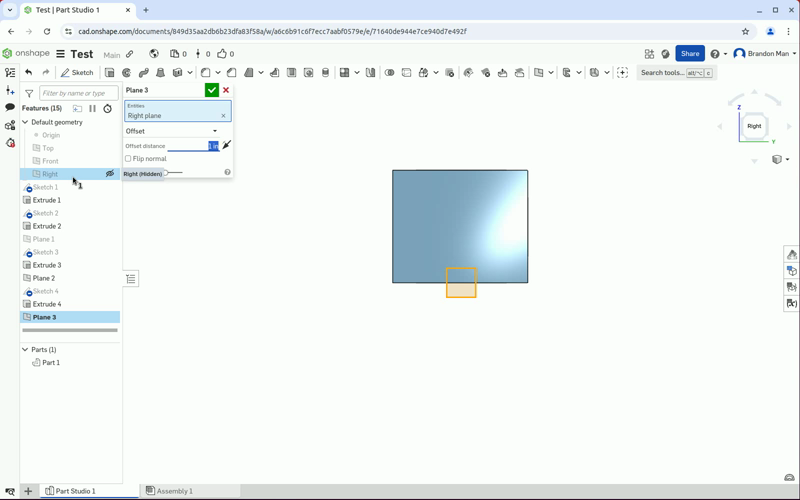
text(13.957)
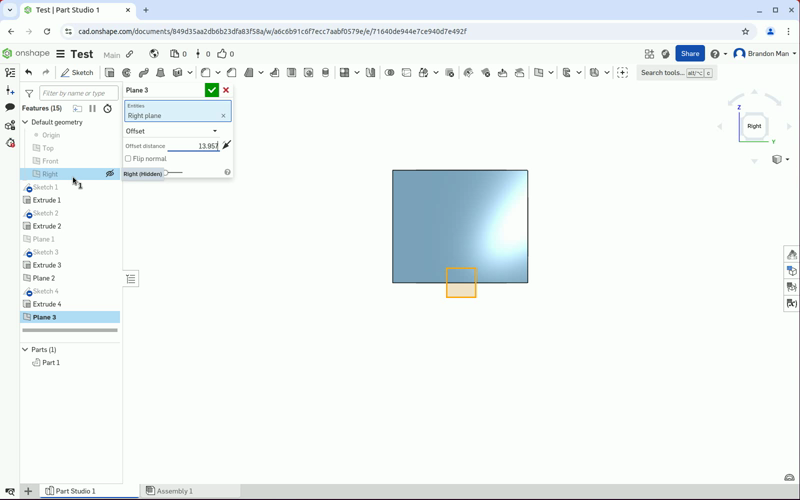
key(enter, 2)
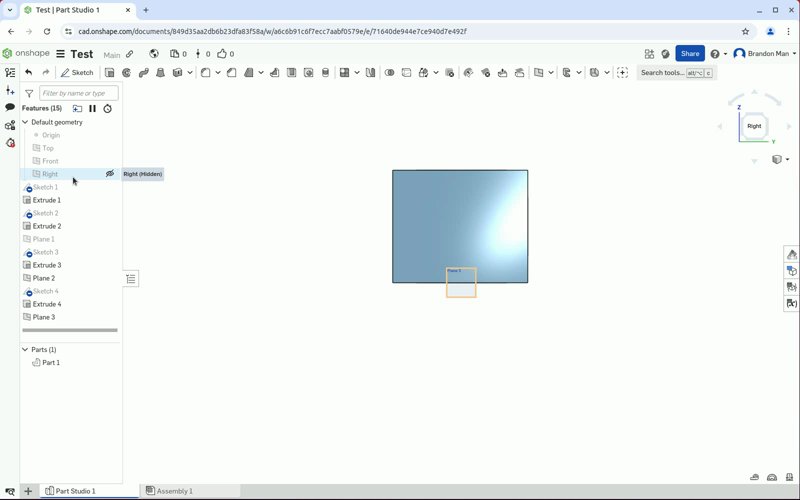
key(shift+s)
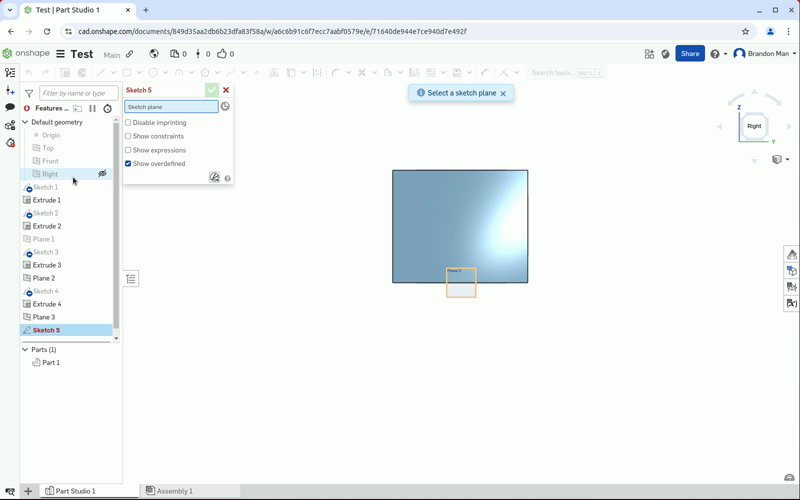
mouse_move(69, 319)
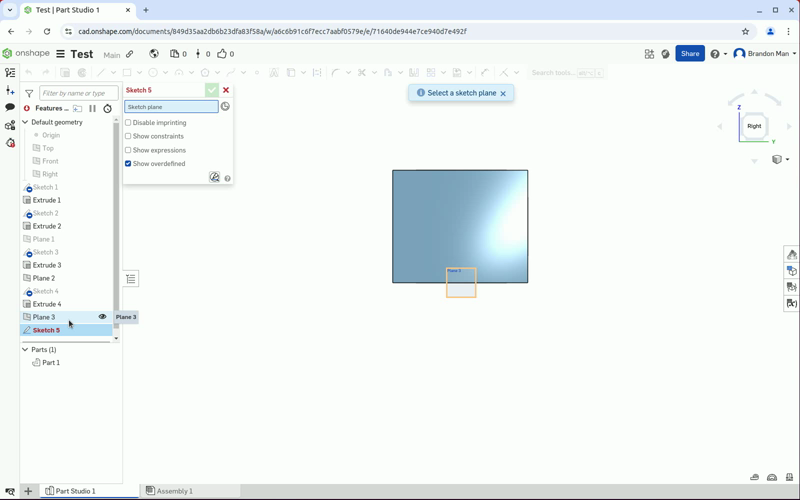
click(69, 319)
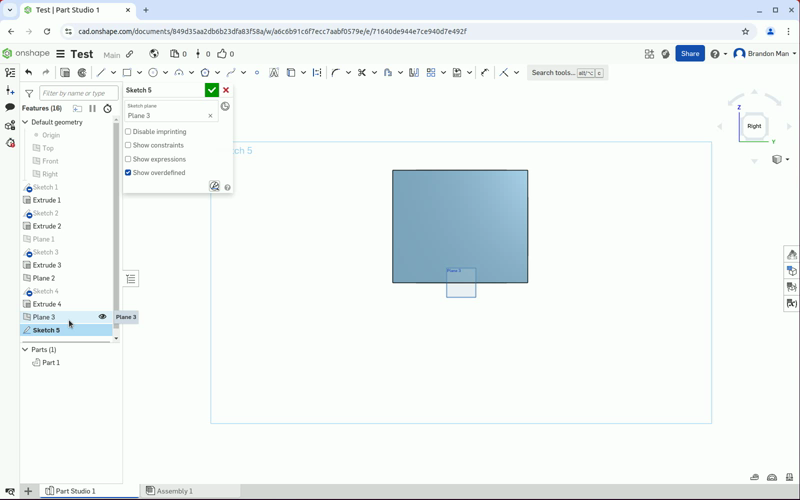
mouse_move(73, 352)
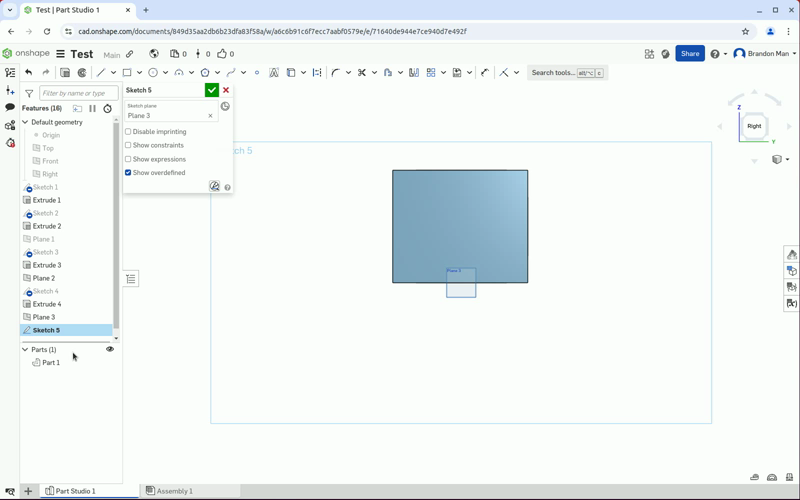
key(y)
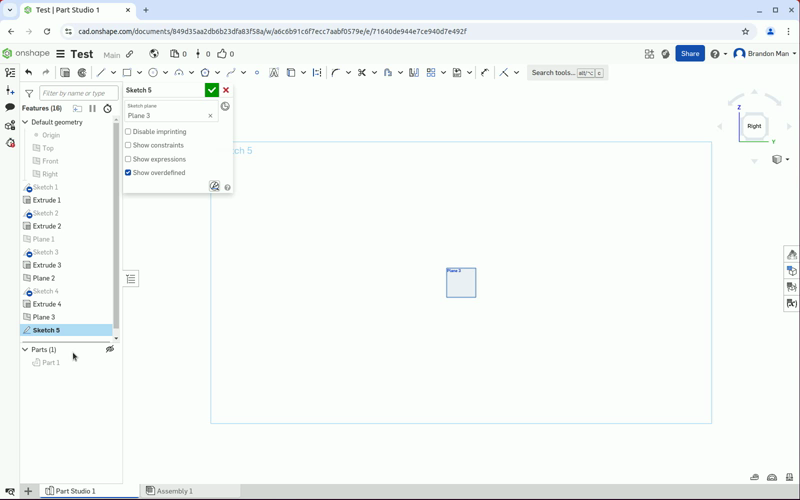
key(c)
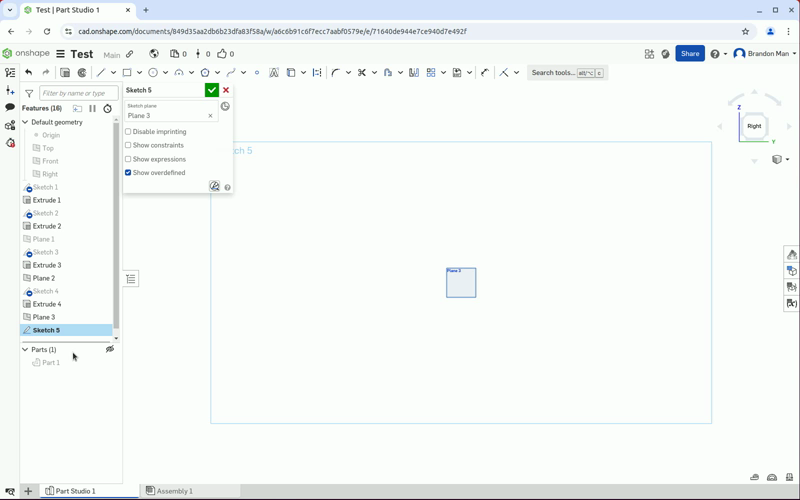
key_down(shift)
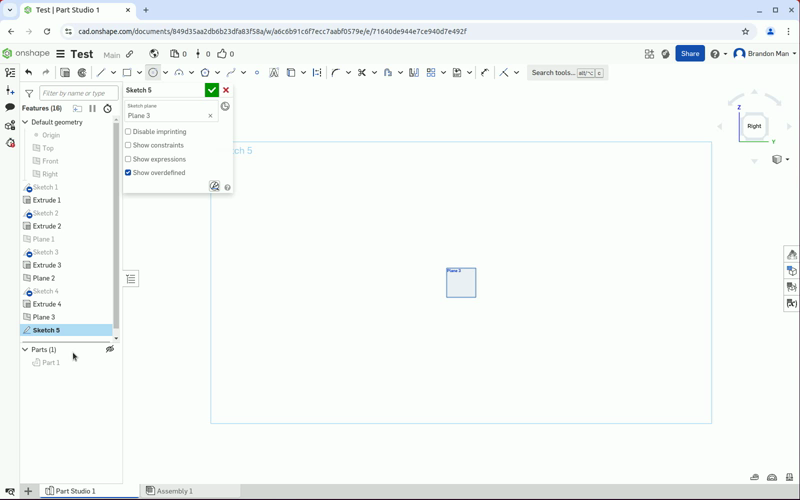
mouse_move(461, 226)
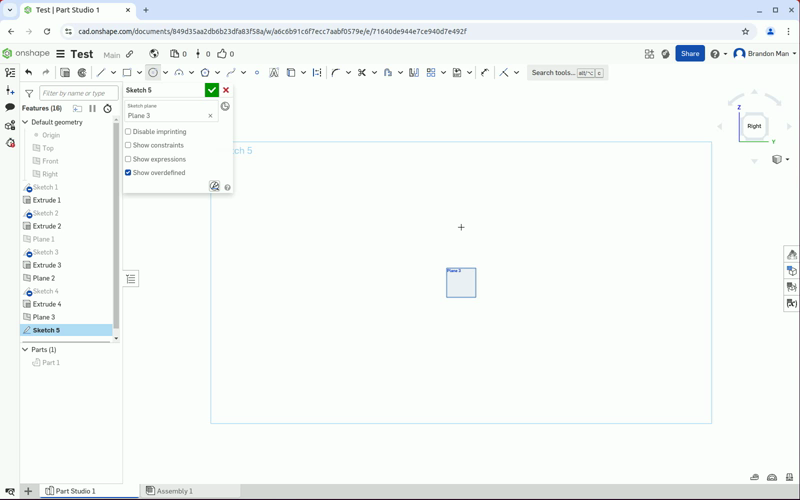
click(461, 226)
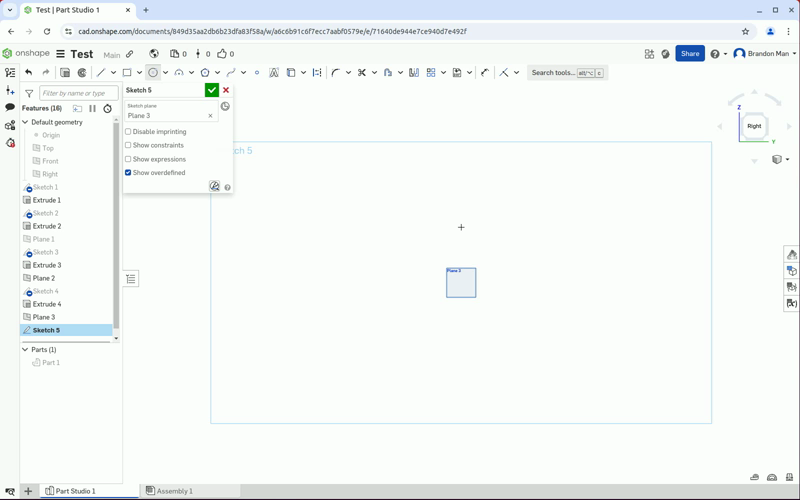
key_up(shift)
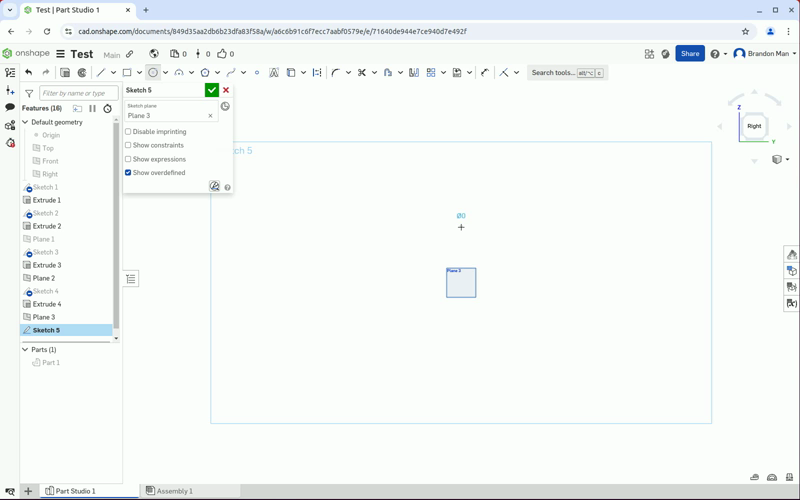
mouse_move(500, 226)
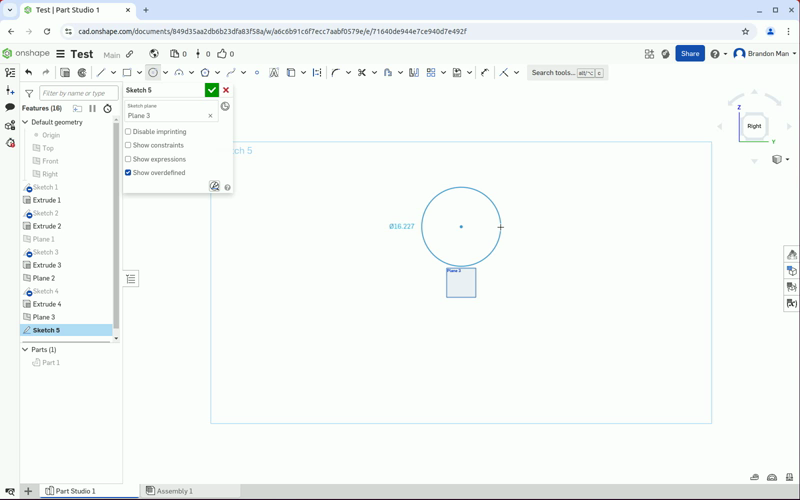
click(500, 226)
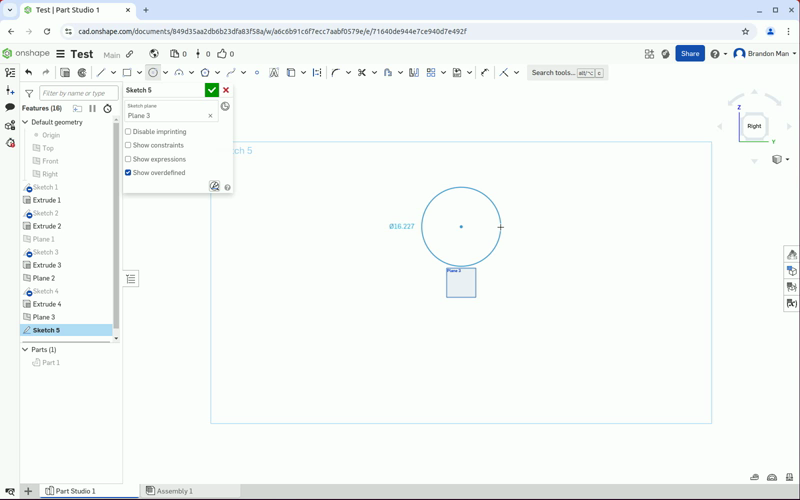
key(esc)
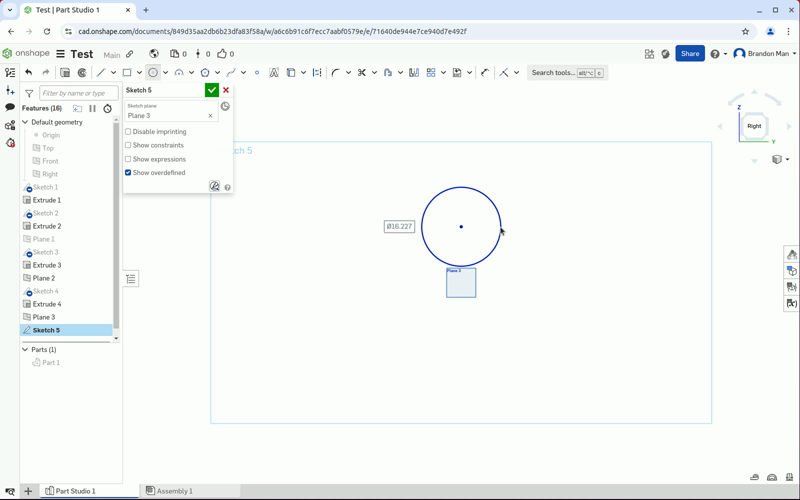
mouse_move(427, 226)
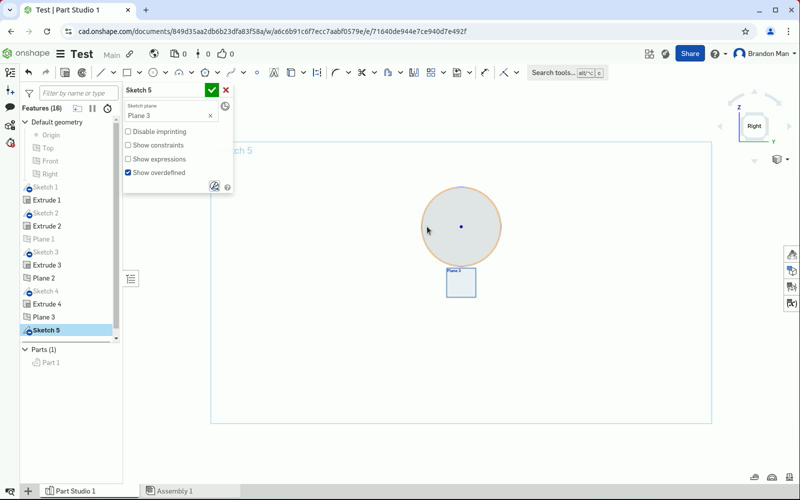
click(427, 226)
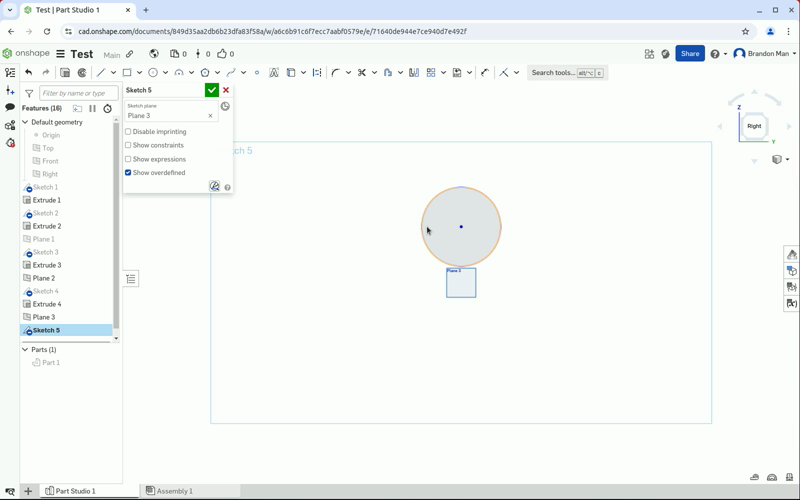
mouse_move(73, 352)
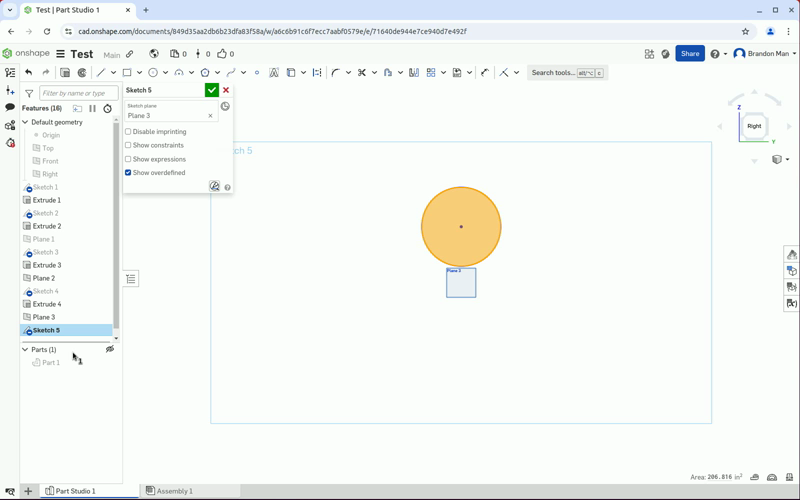
key(shift+y)
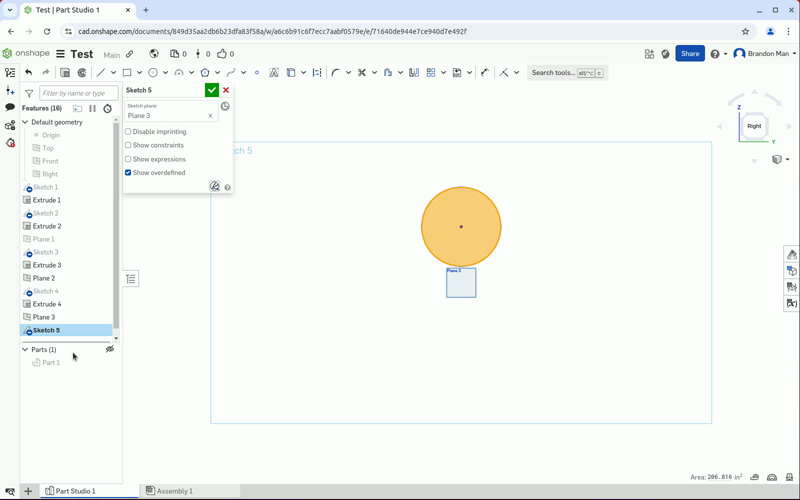
key(shift+e)
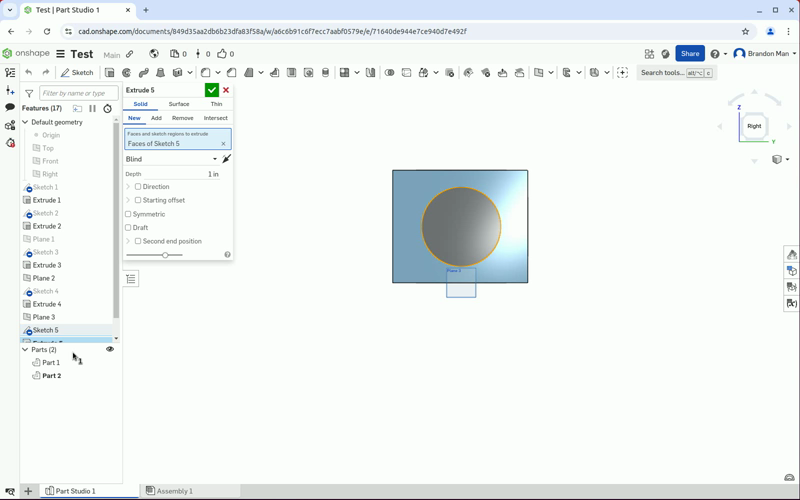
mouse_move(143, 106)
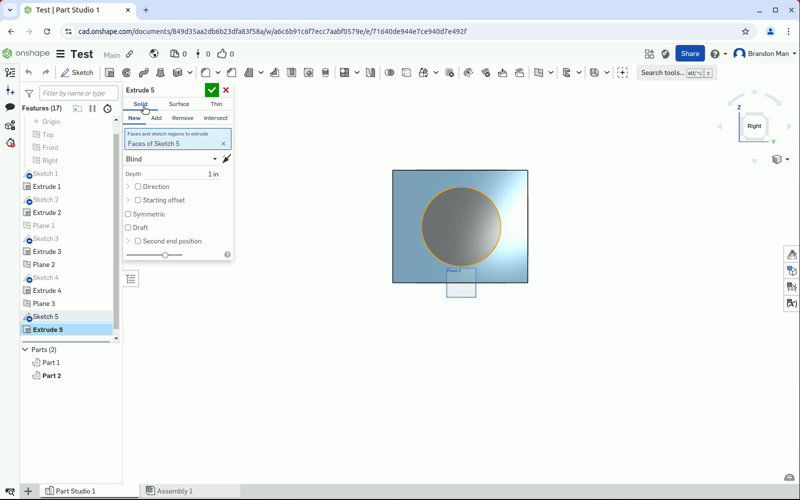
click(143, 106)
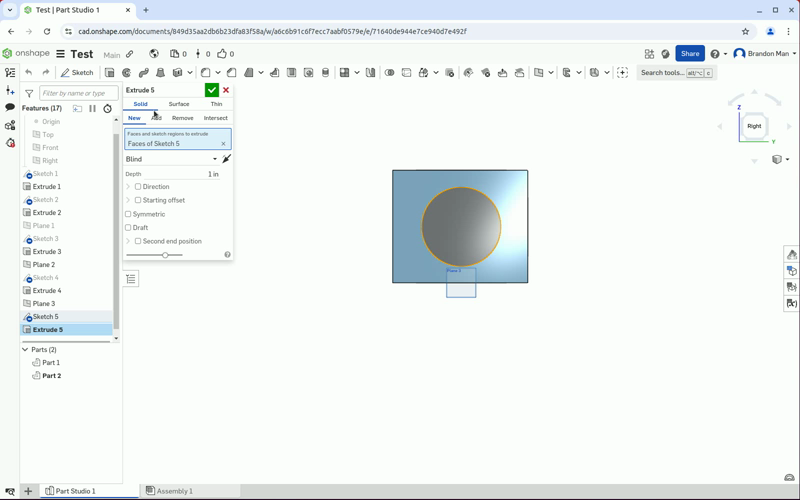
mouse_move(186, 120)
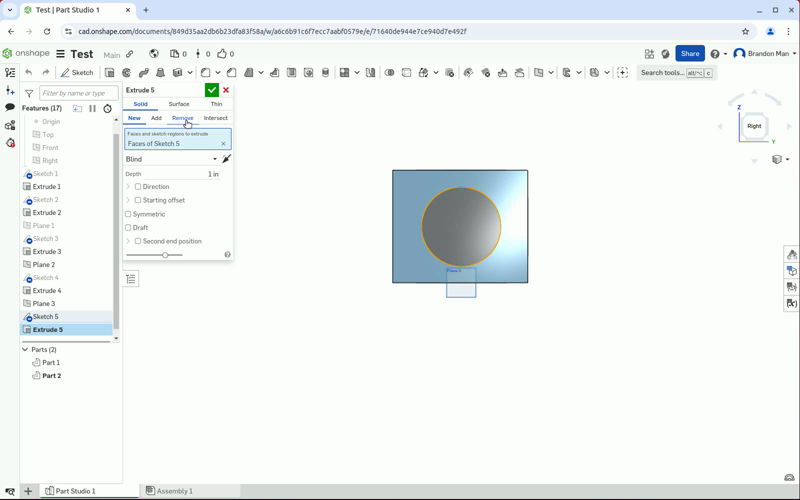
click(186, 120)
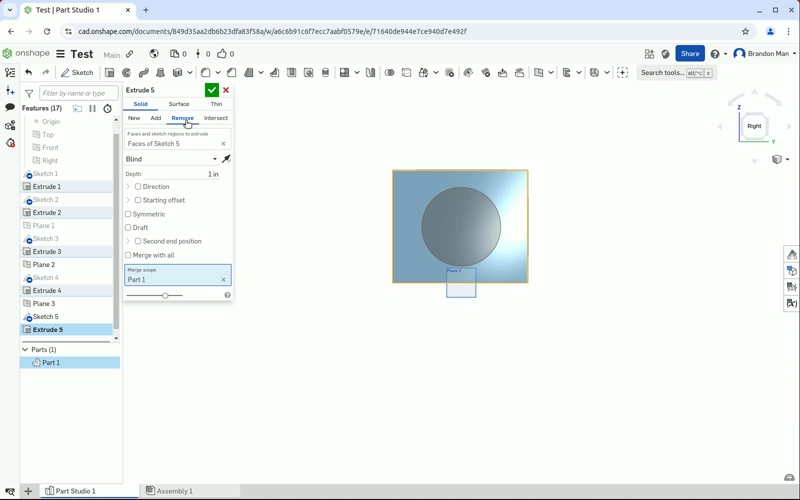
key(tab, 4)
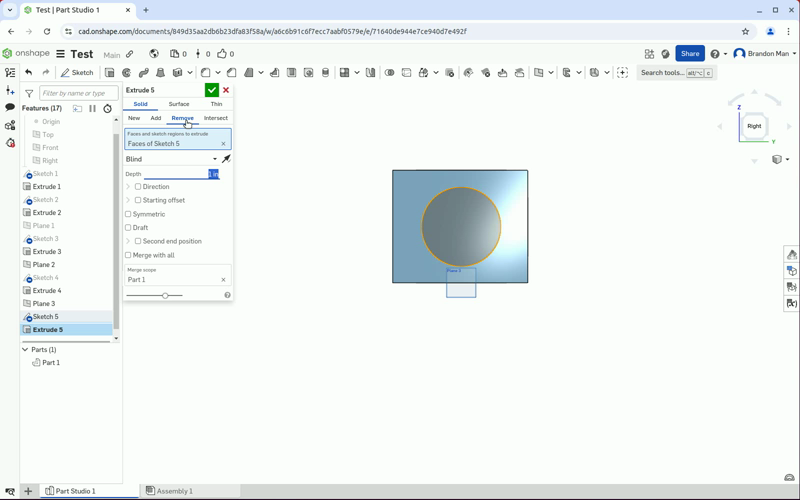
text(11.554)
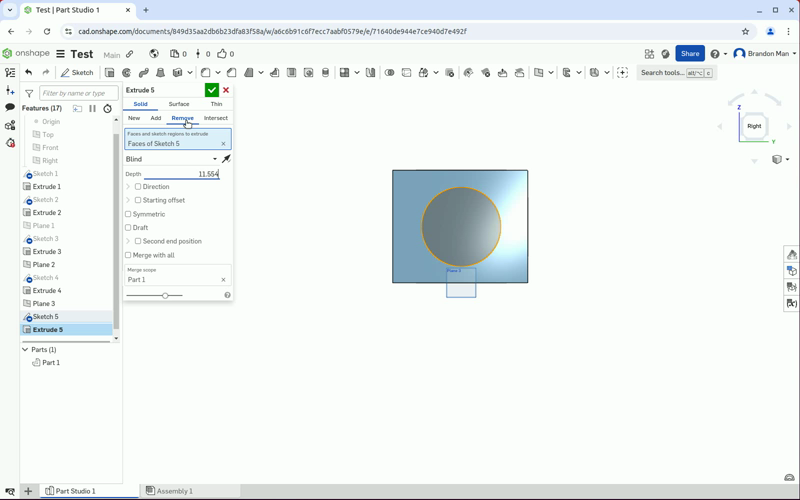
key(tab, 6)
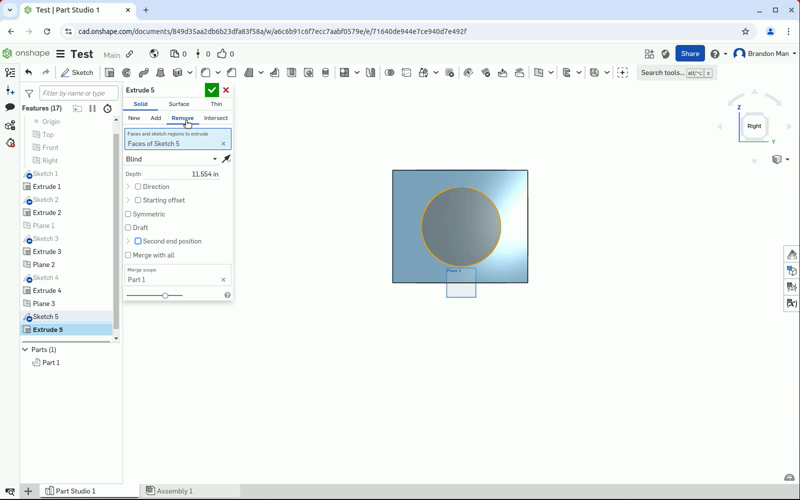
key(space)
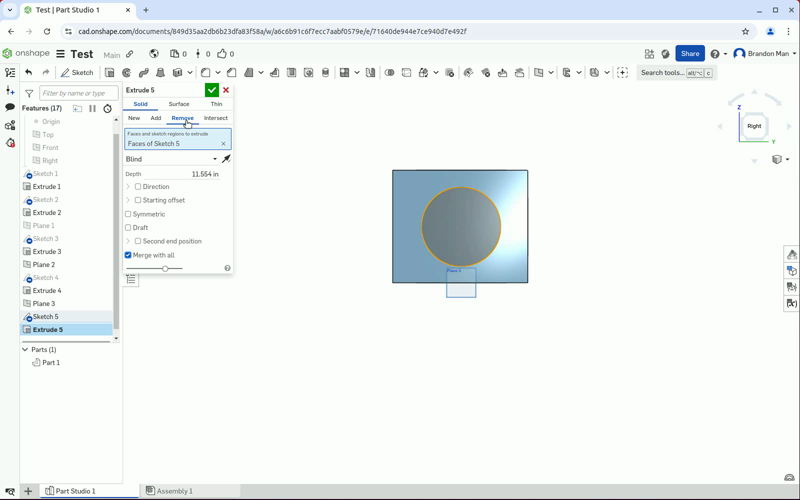
key(enter)
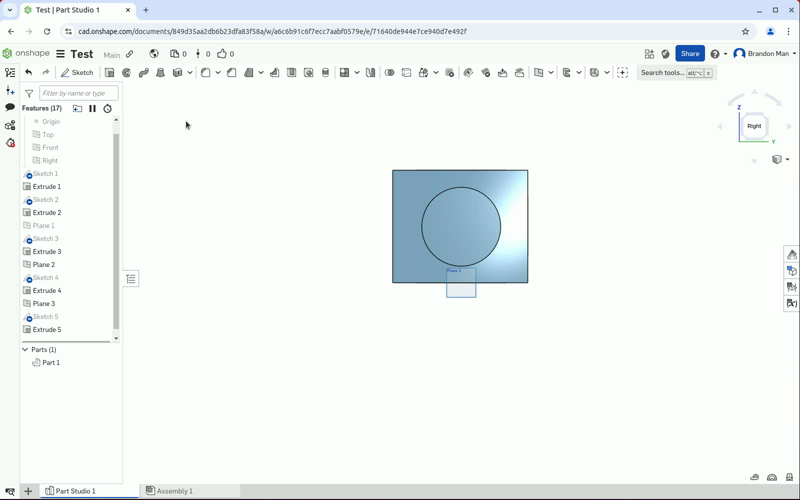
key(shift+h)
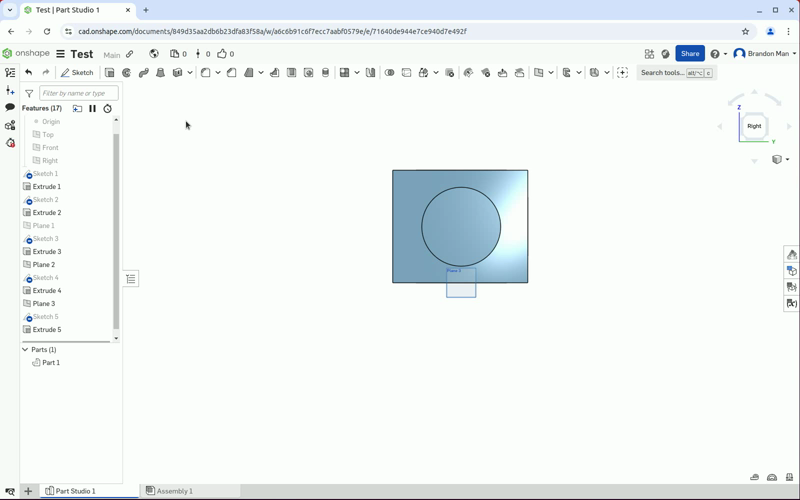
key(shift+h)
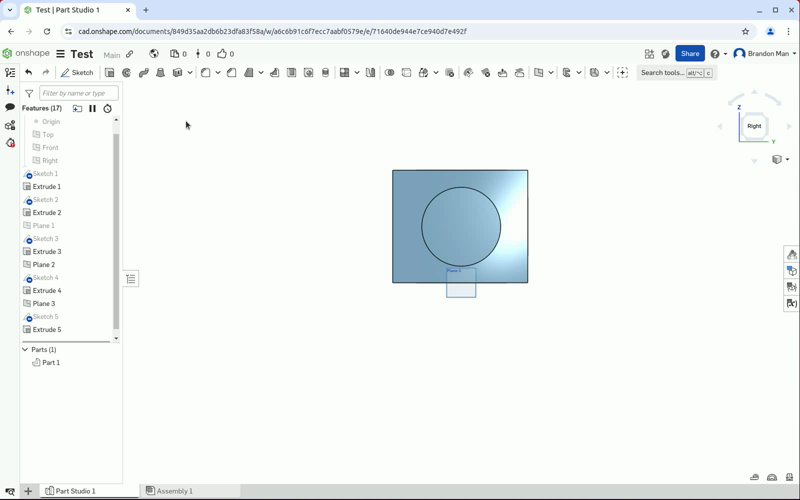
mouse_move(69, 176)
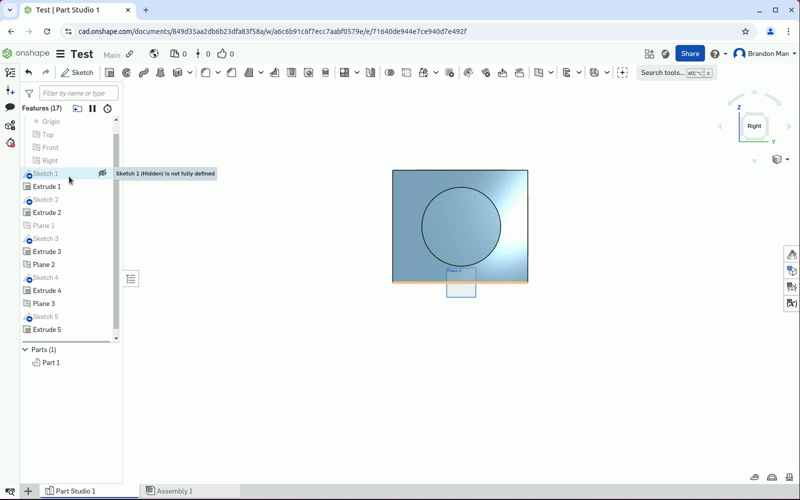
click(69, 176)
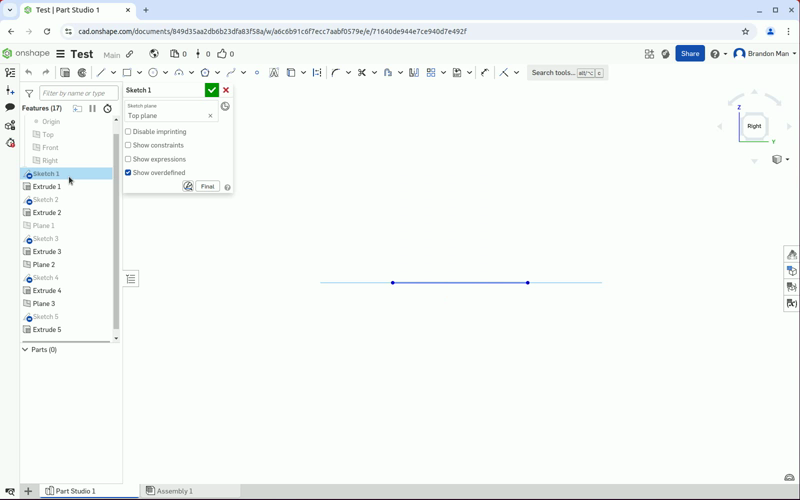
mouse_move(229, 92)
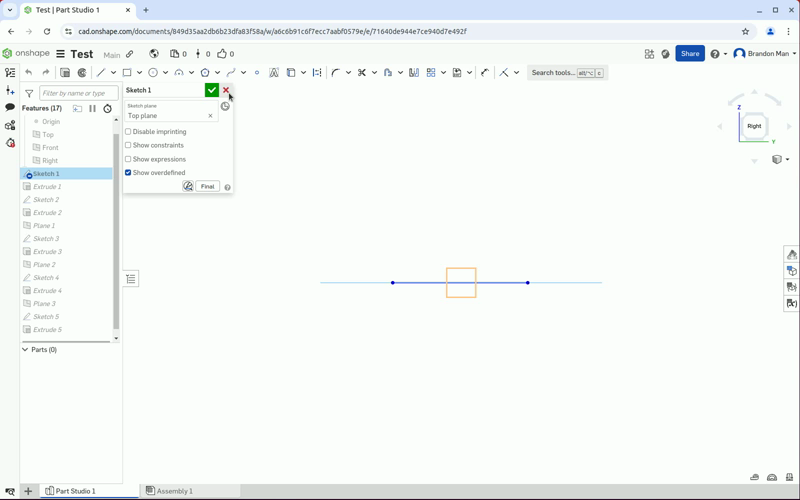
click(229, 92)
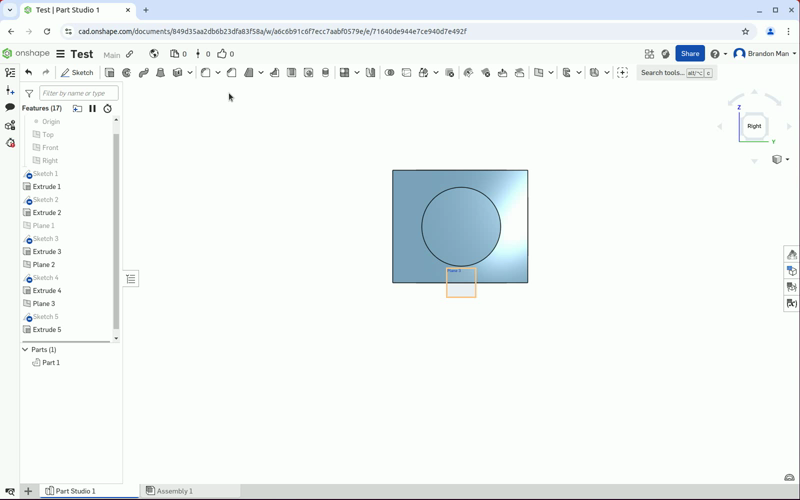
mouse_move(73, 352)
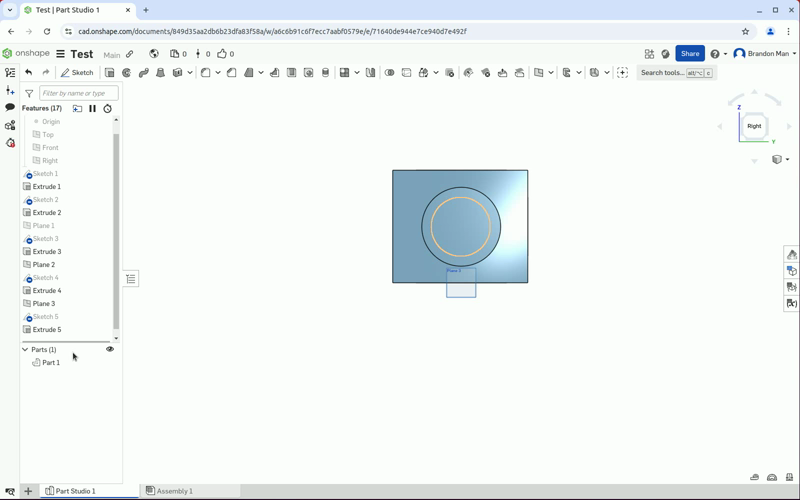
key(y)
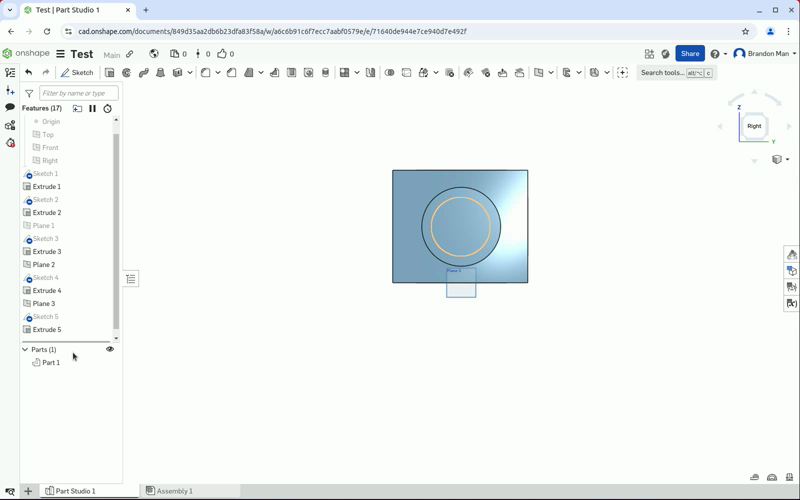
key(shift+p)
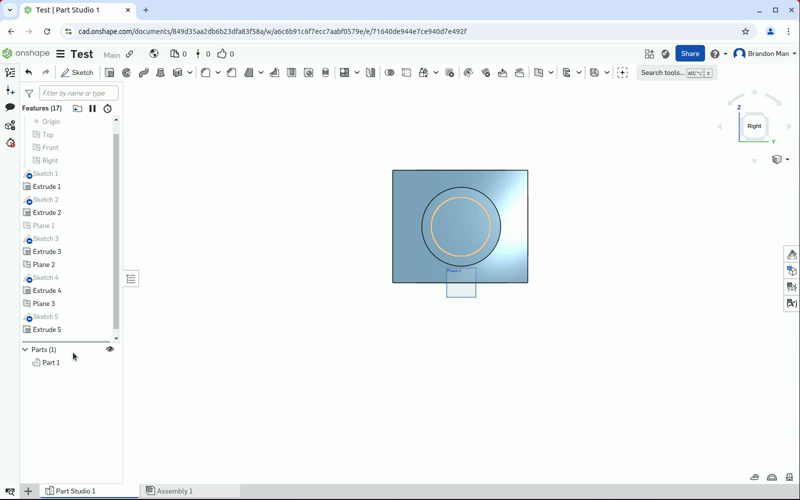
key(space)
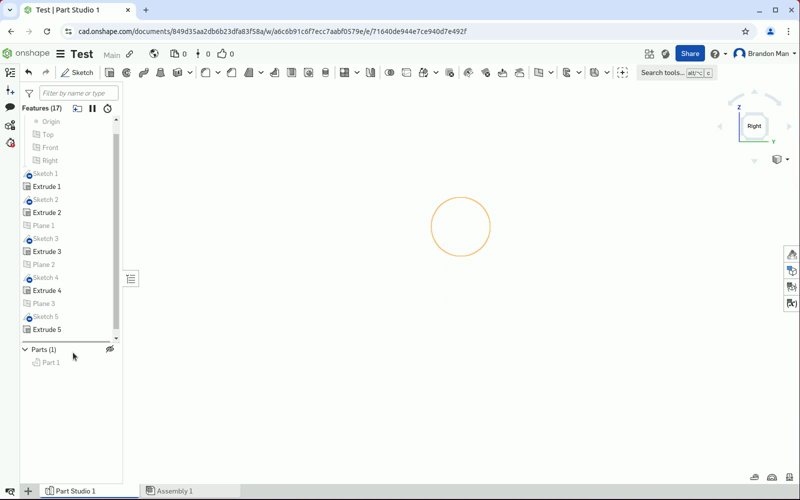
key_down(shift)
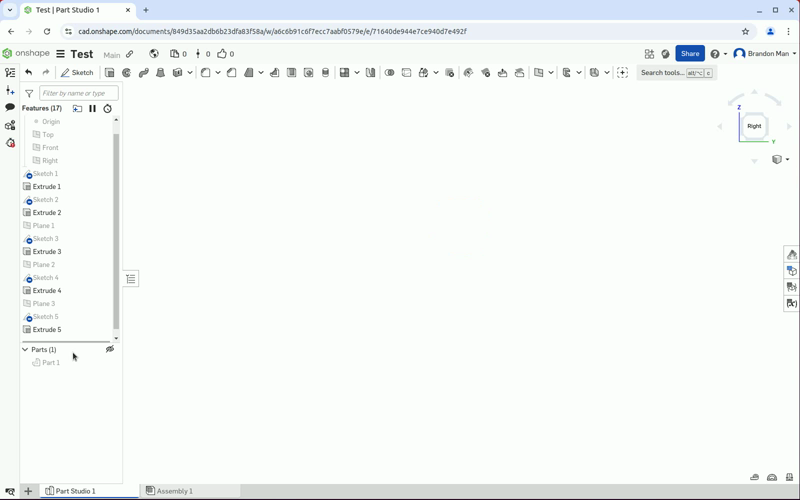
key(right)
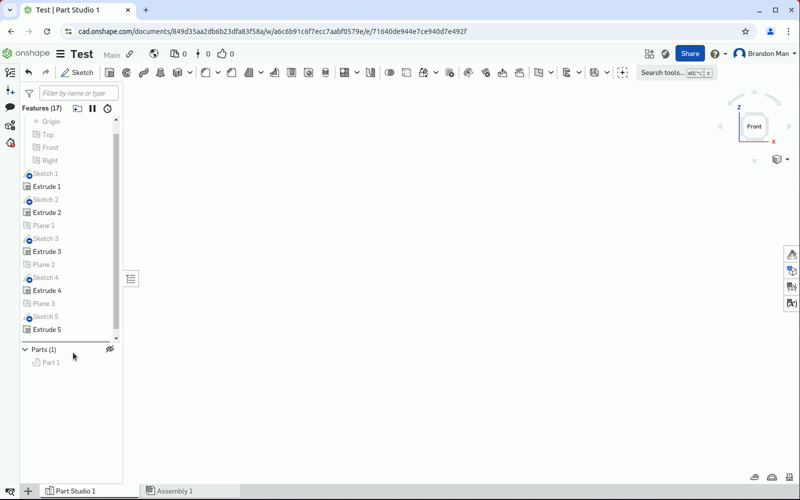
key_up(shift)
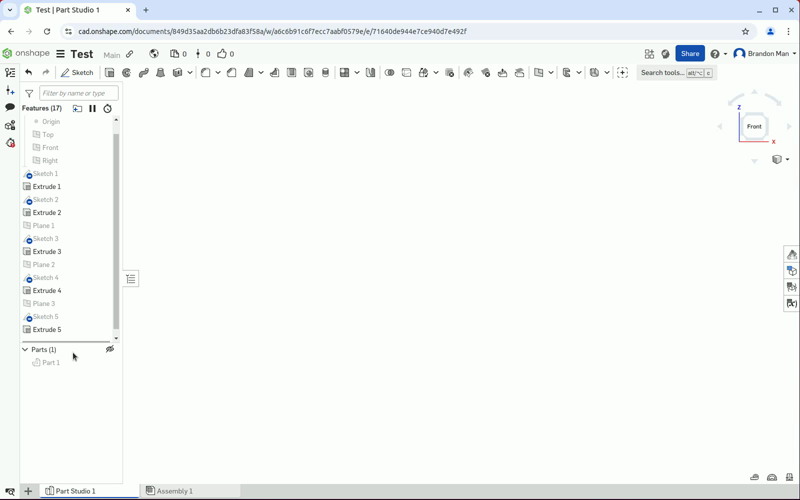
key(space)
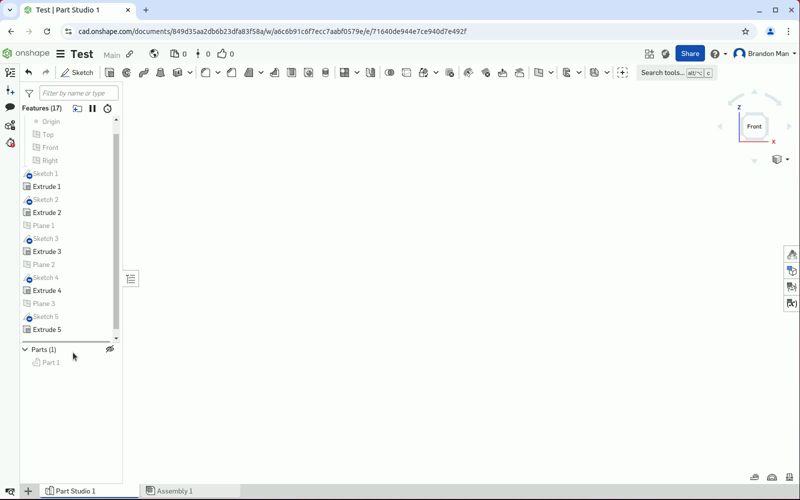
key_down(shift)
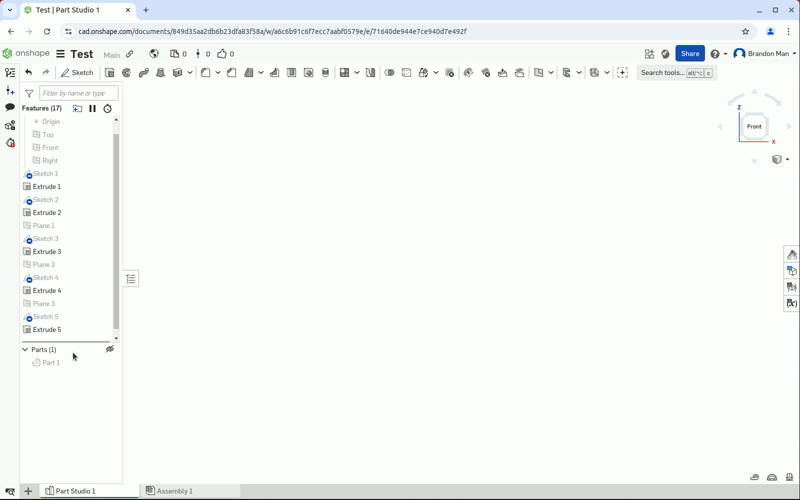
key(down)
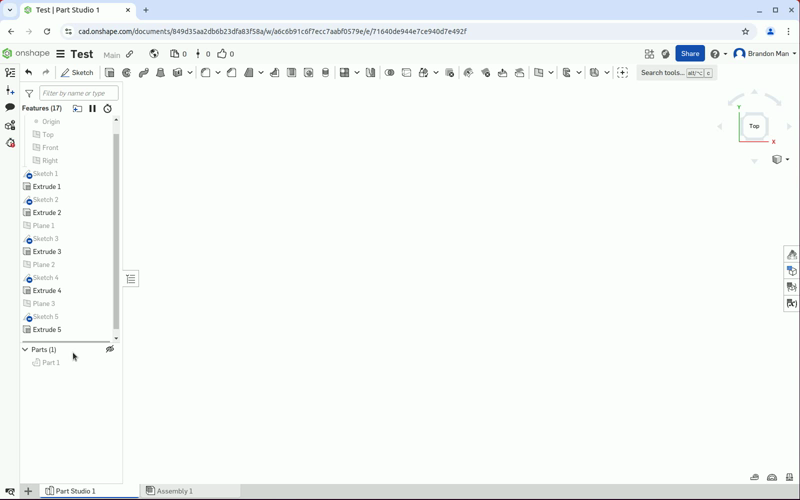
key_up(shift)
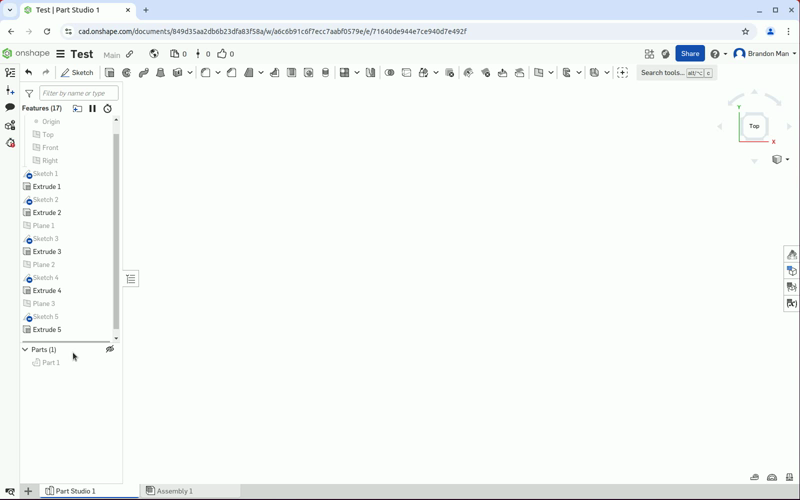
mouse_move(73, 352)
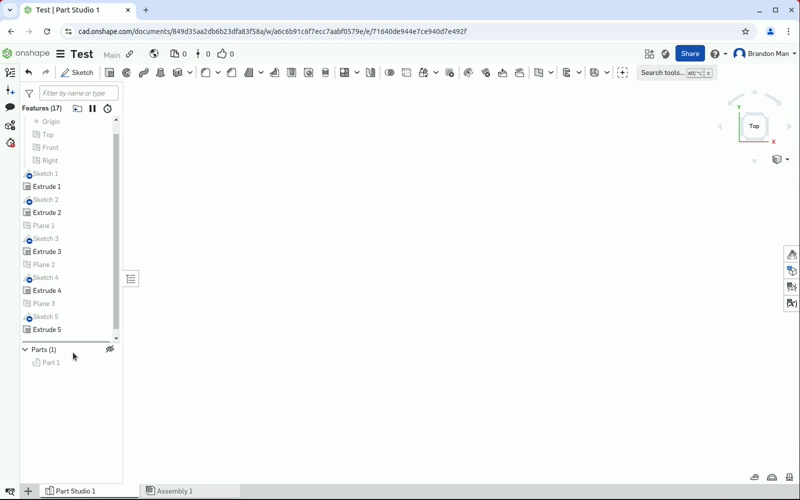
key(shift+y)
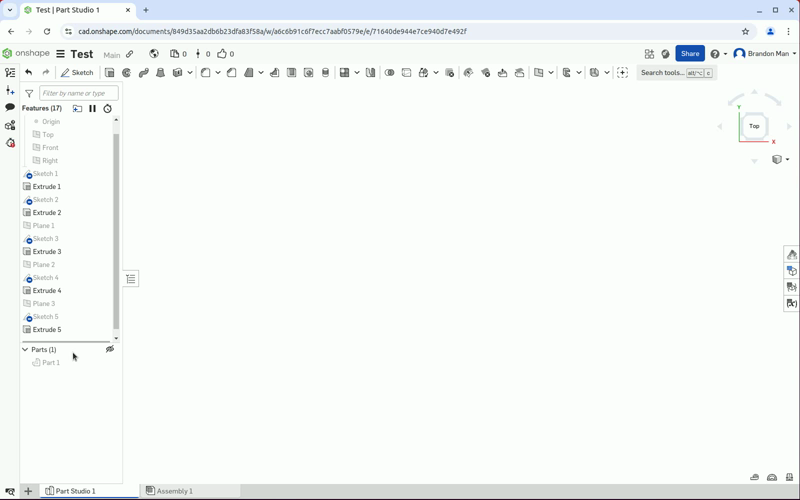
key(shift+s)
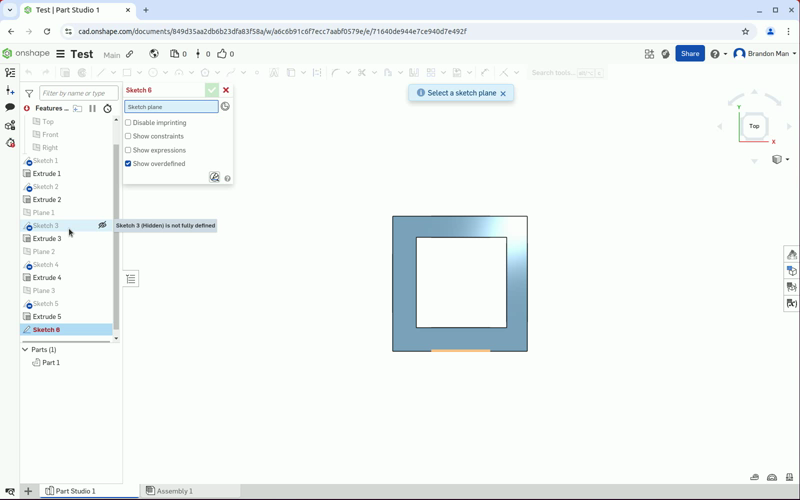
scroll(3)
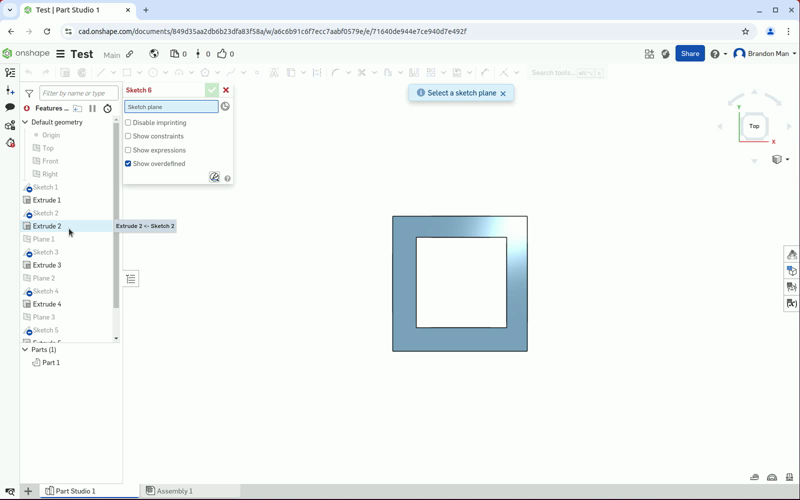
mouse_move(69, 150)
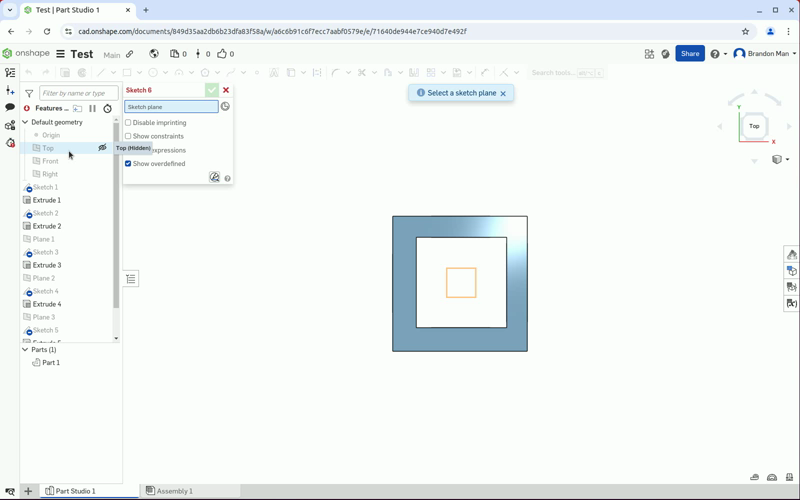
click(69, 150)
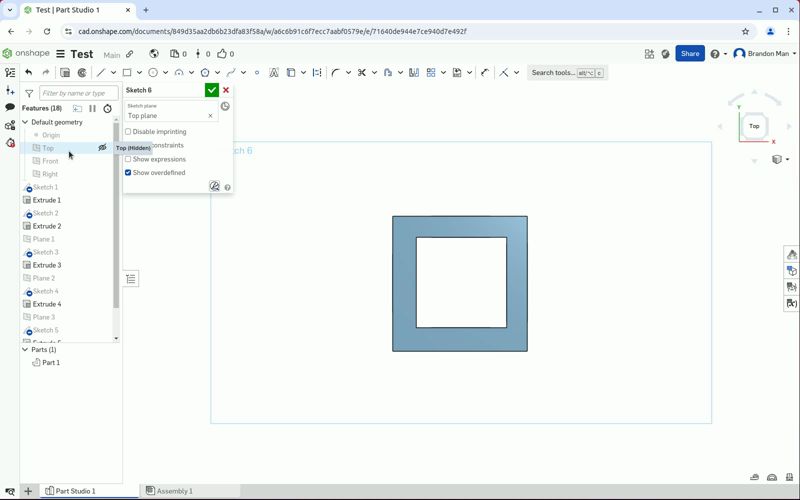
mouse_move(73, 352)
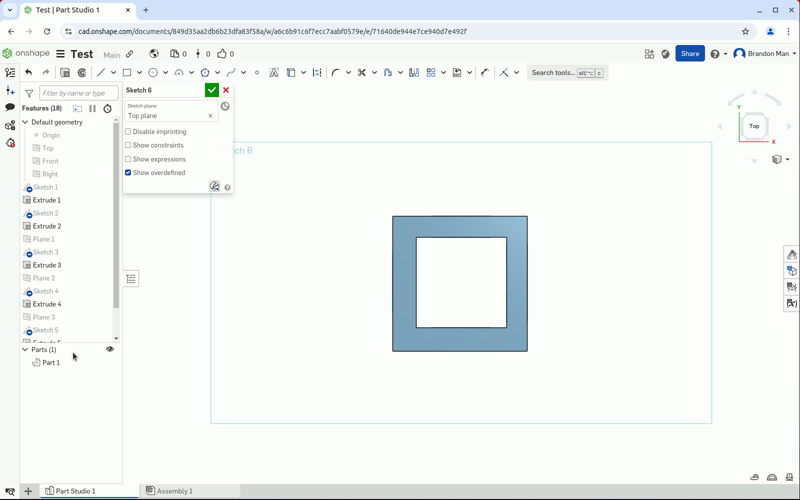
key(y)
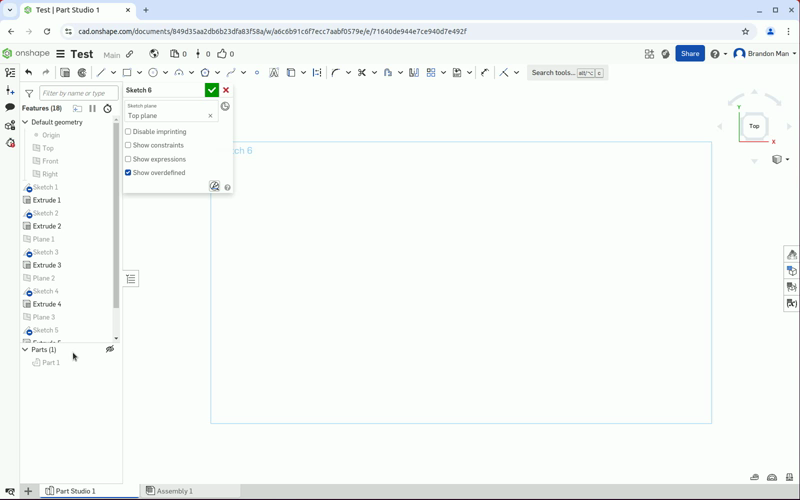
key(l)
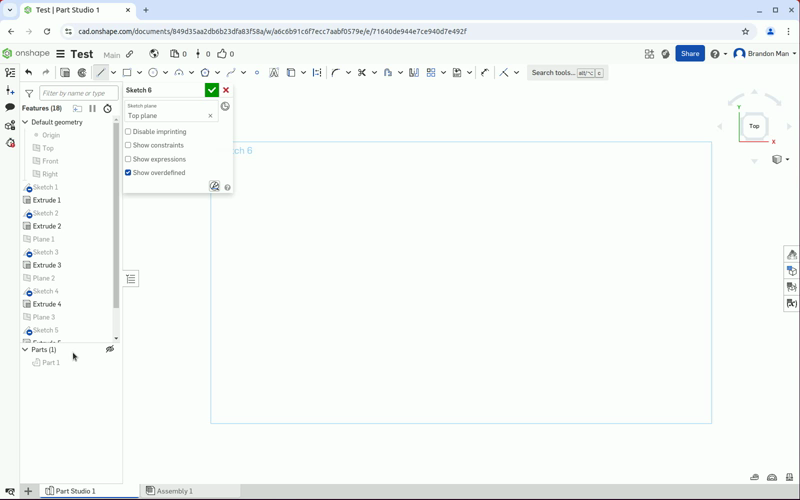
key_down(shift)
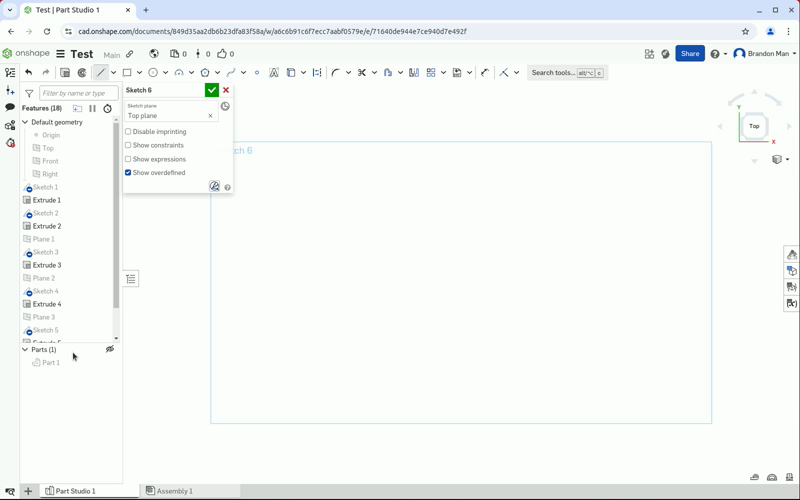
mouse_move(370, 373)
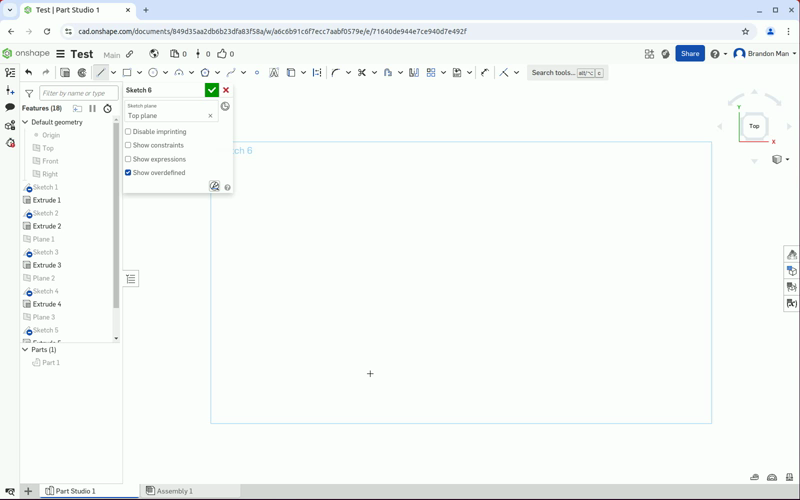
click(370, 373)
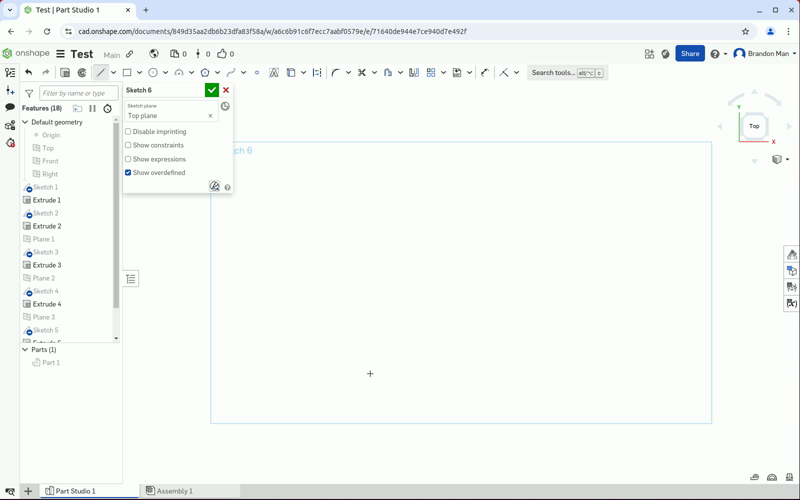
key_up(shift)
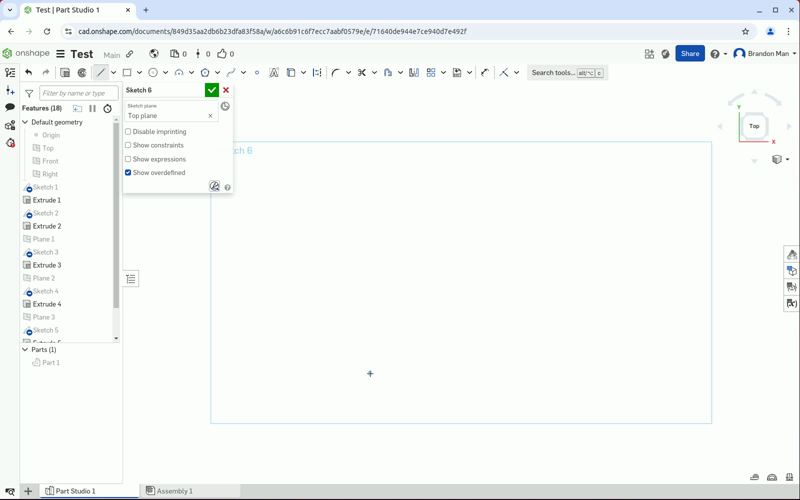
key_down(shift)
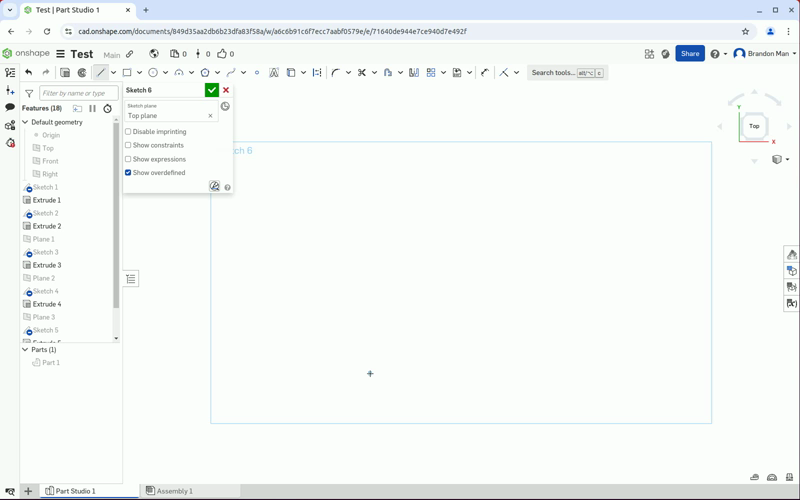
mouse_move(550, 373)
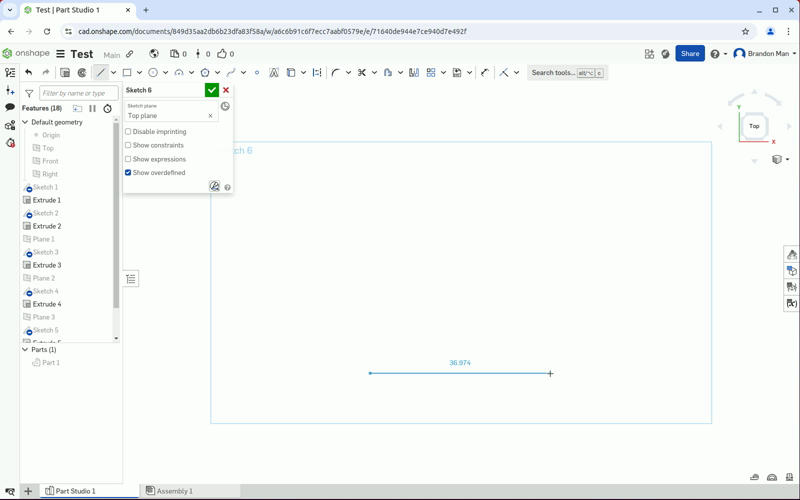
click(550, 373)
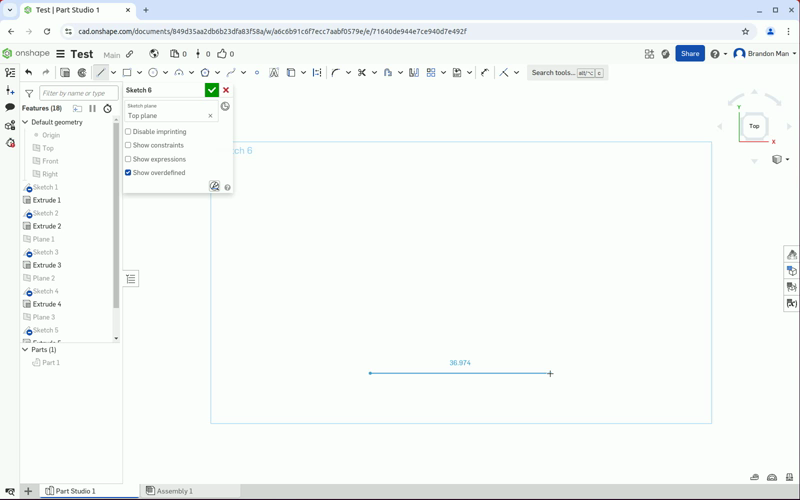
key_up(shift)
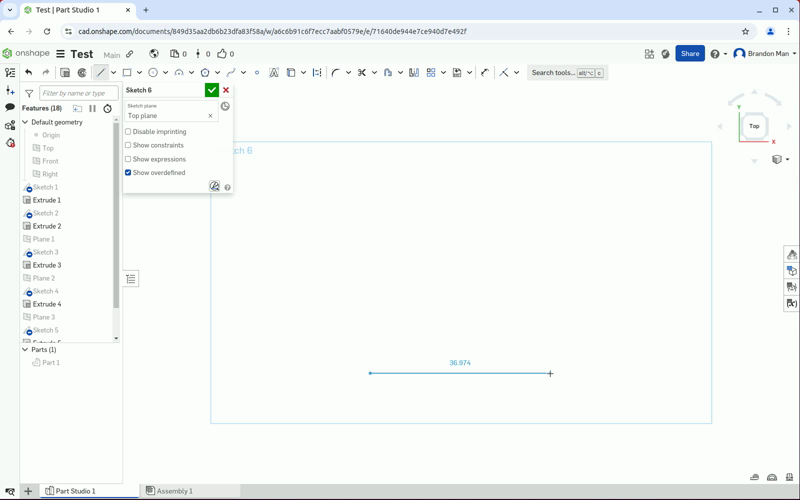
key_down(shift)
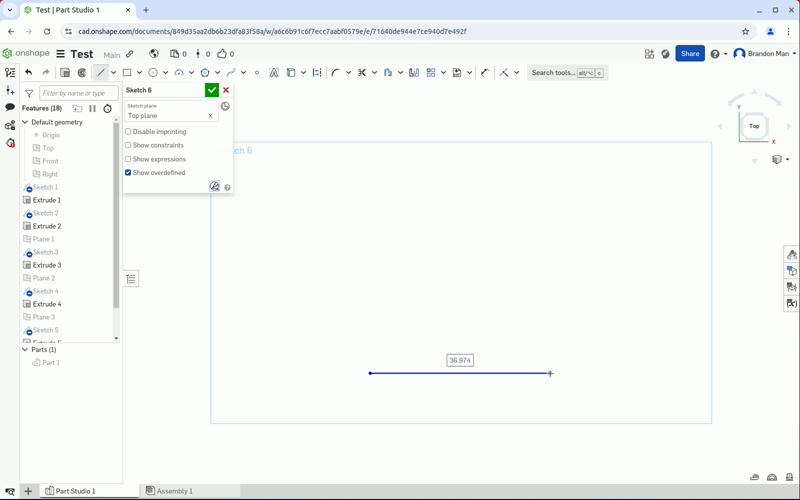
mouse_move(550, 193)
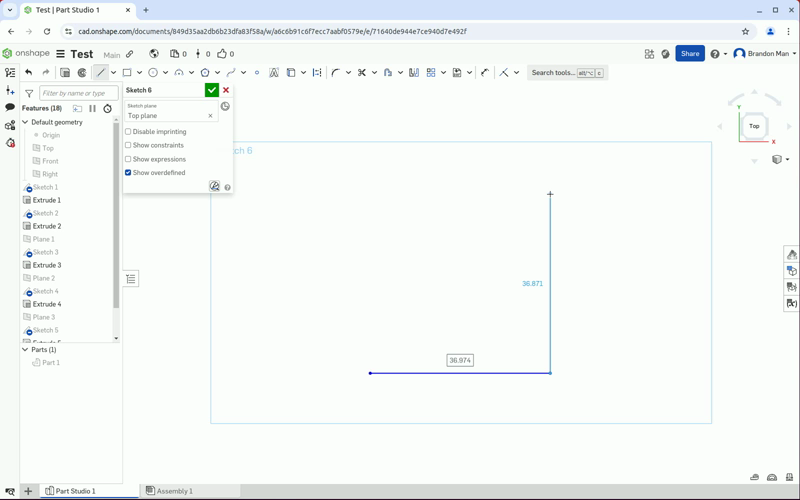
click(550, 193)
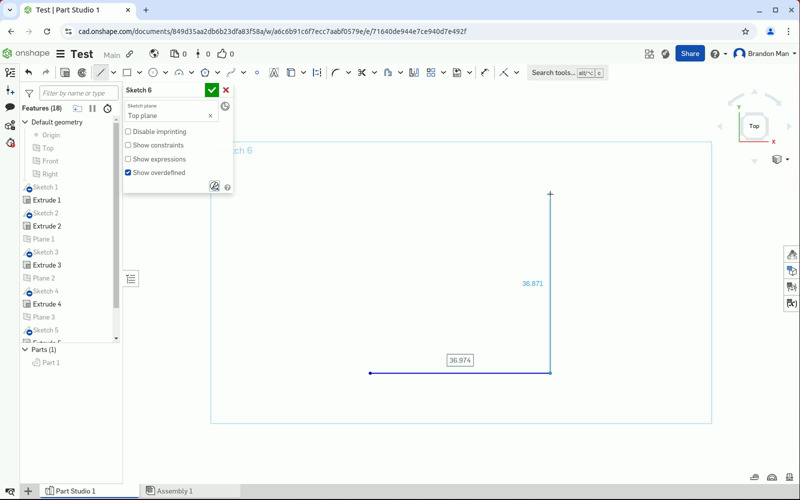
key_up(shift)
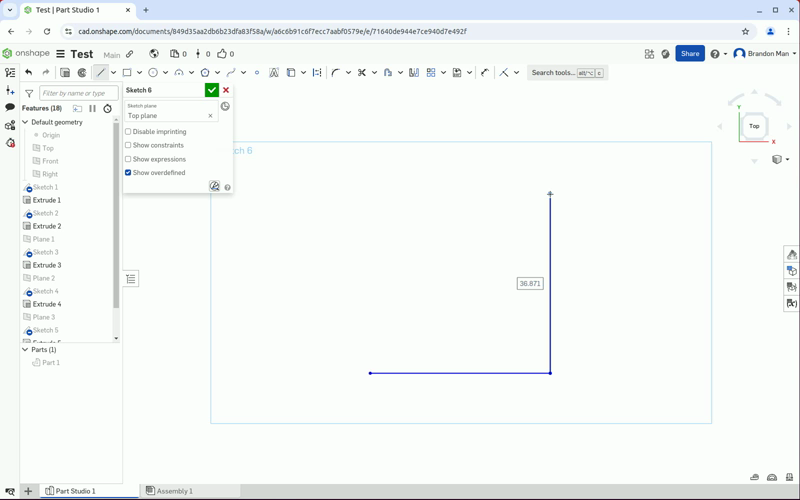
key_down(shift)
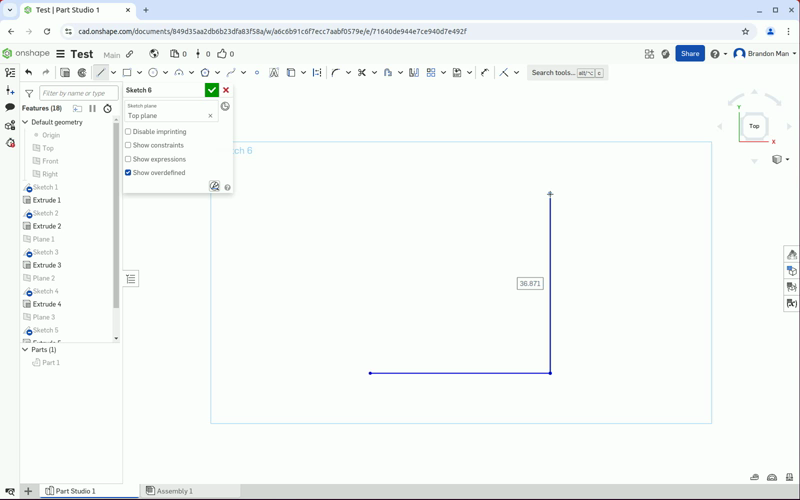
mouse_move(370, 193)
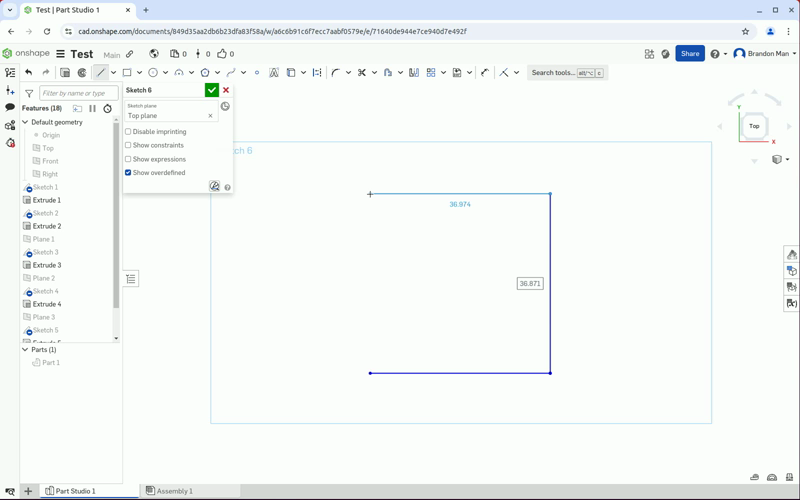
click(370, 193)
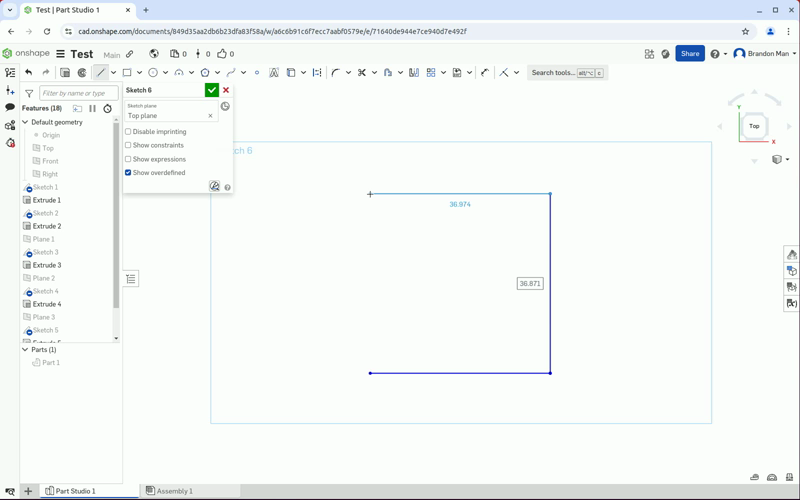
key_up(shift)
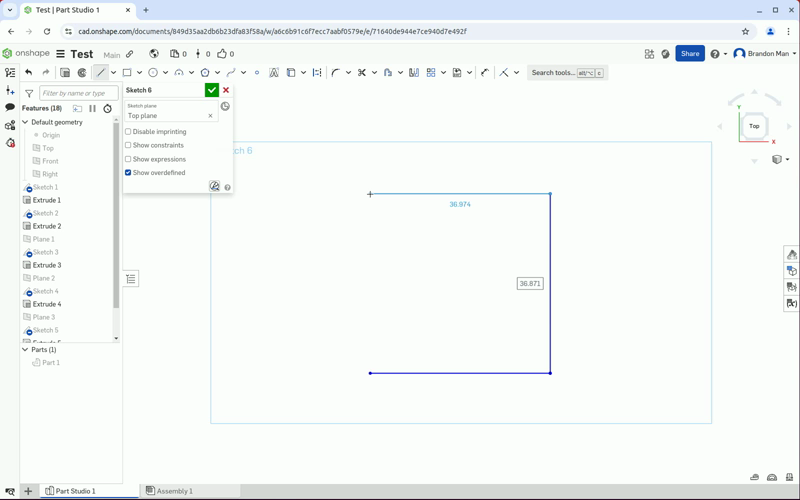
key_down(shift)
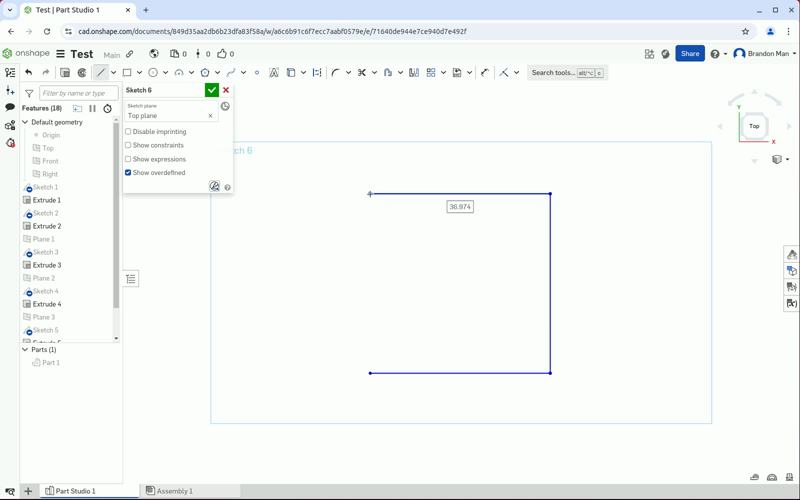
mouse_move(370, 373)
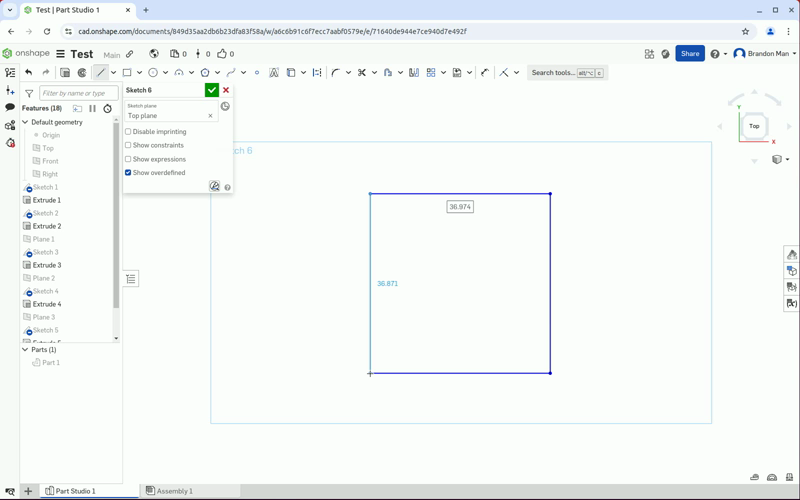
key_up(shift)
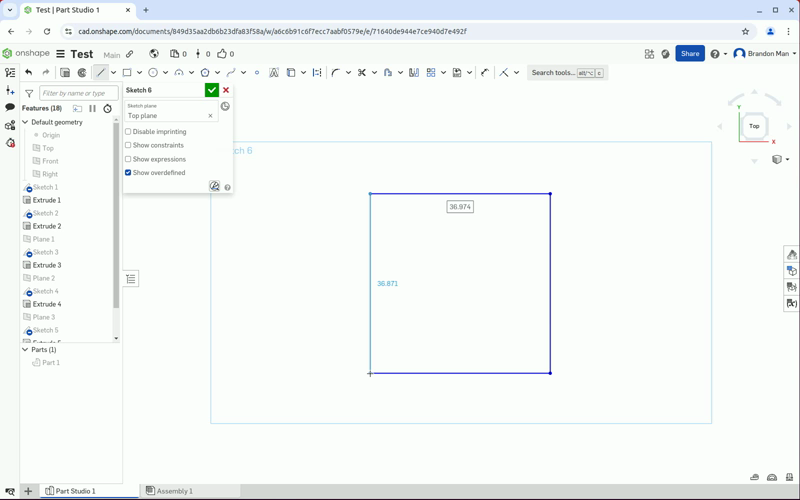
click(370, 373)
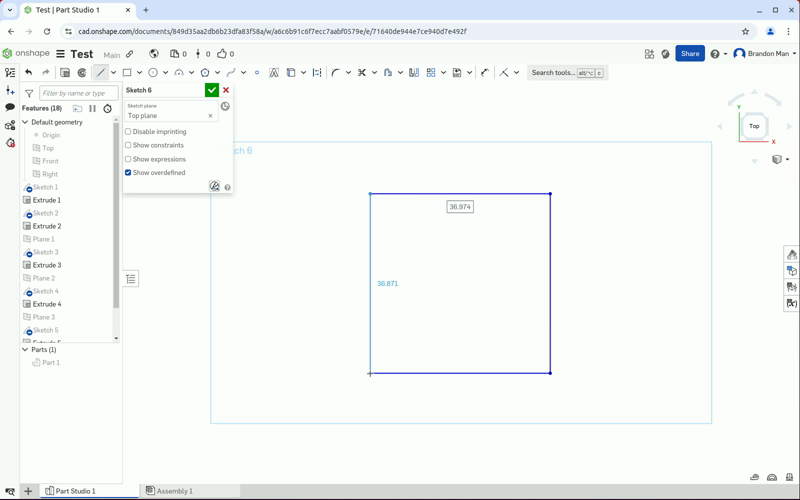
key(esc)
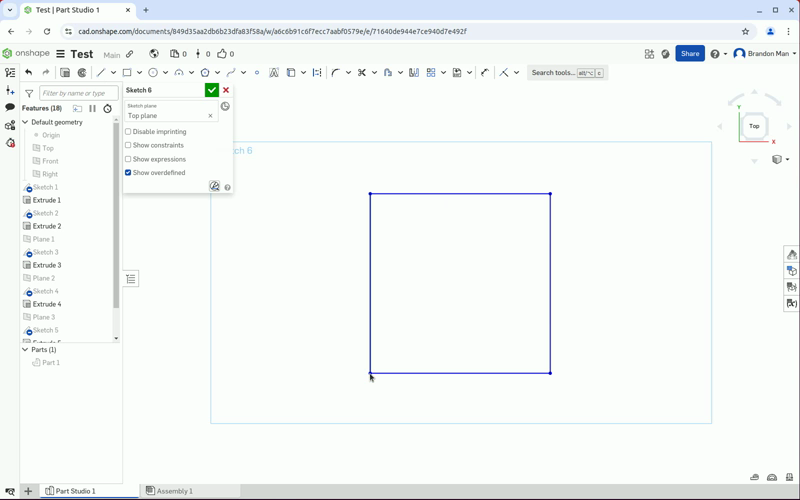
mouse_move(403, 215)
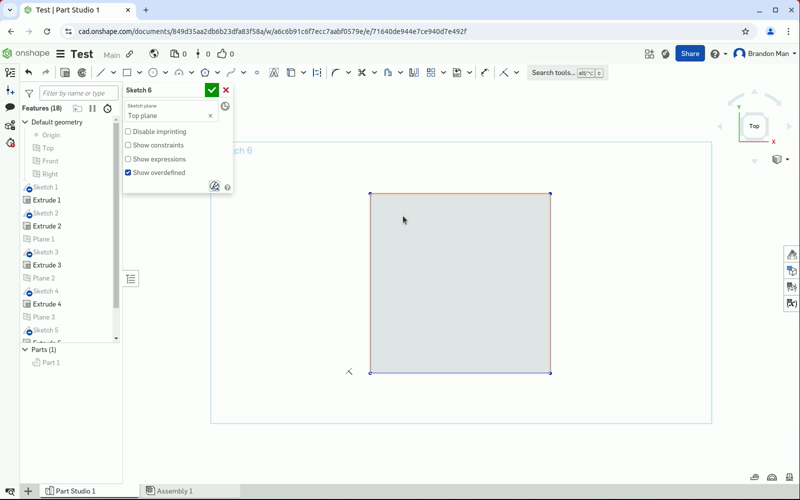
click(403, 215)
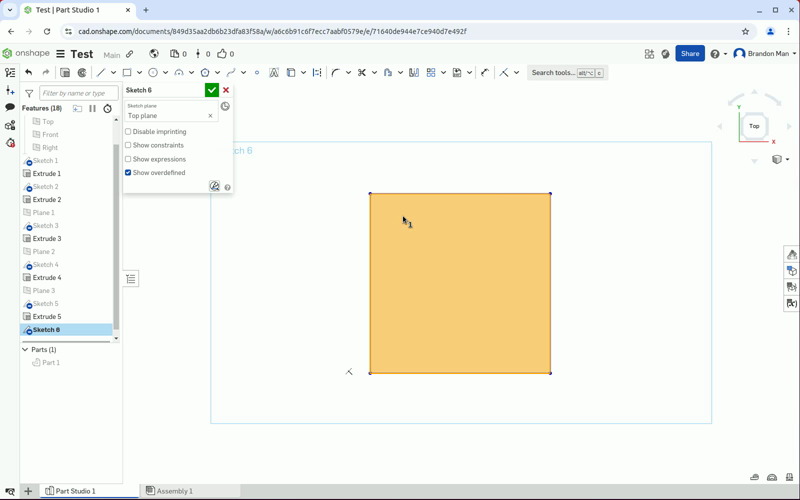
mouse_move(73, 352)
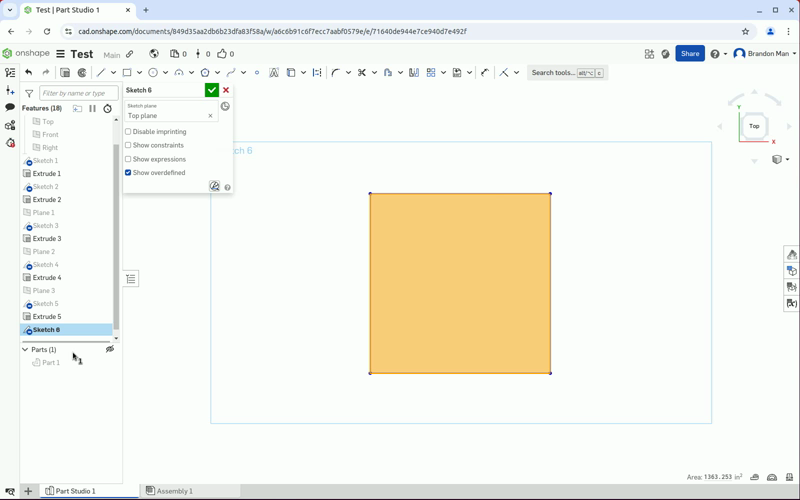
key(shift+y)
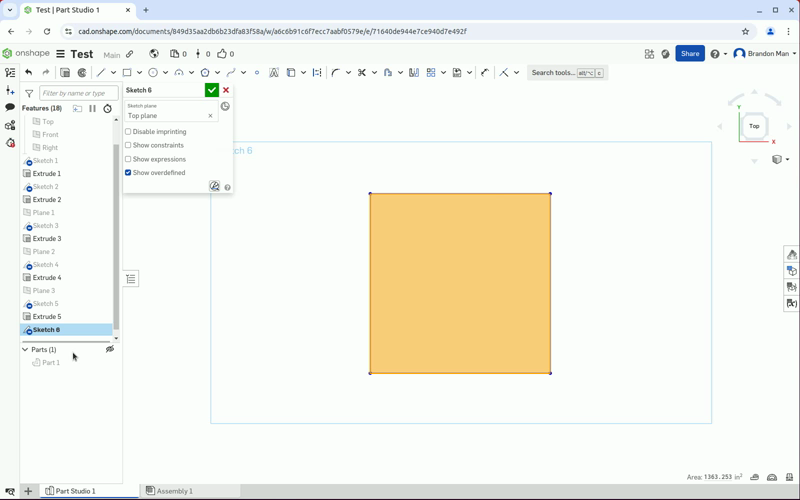
key(shift+e)
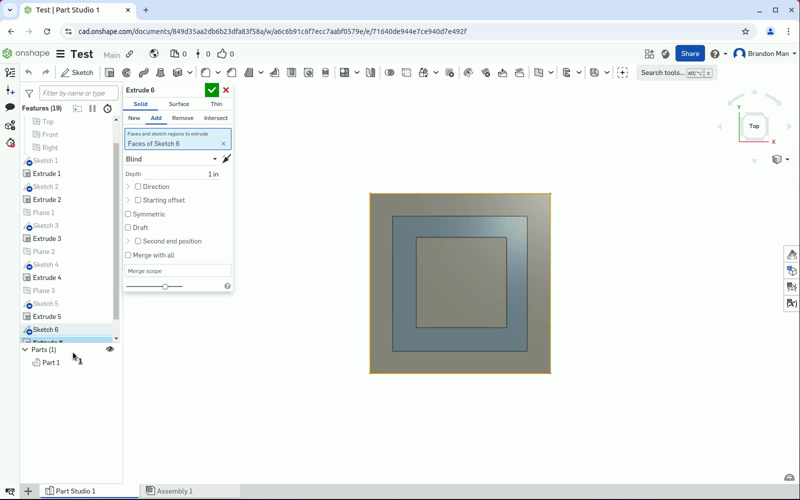
mouse_move(143, 106)
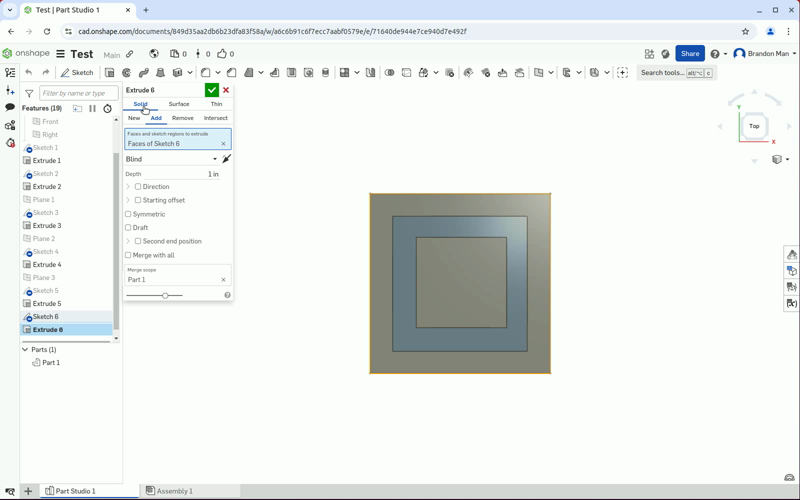
click(143, 106)
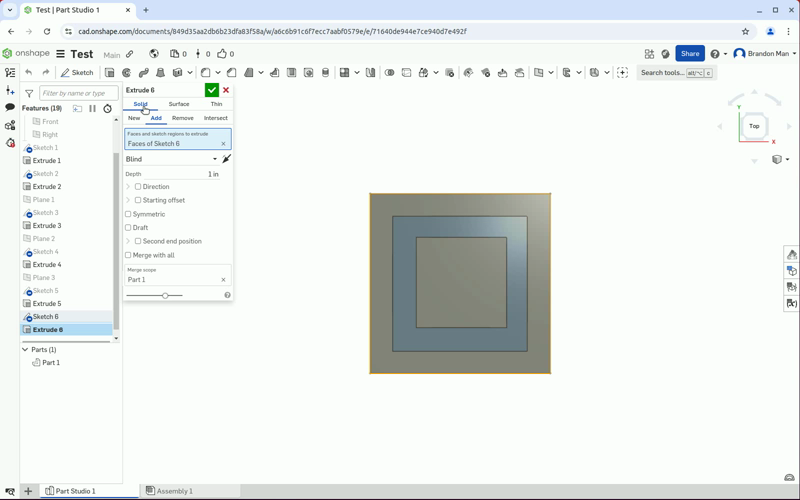
mouse_move(137, 120)
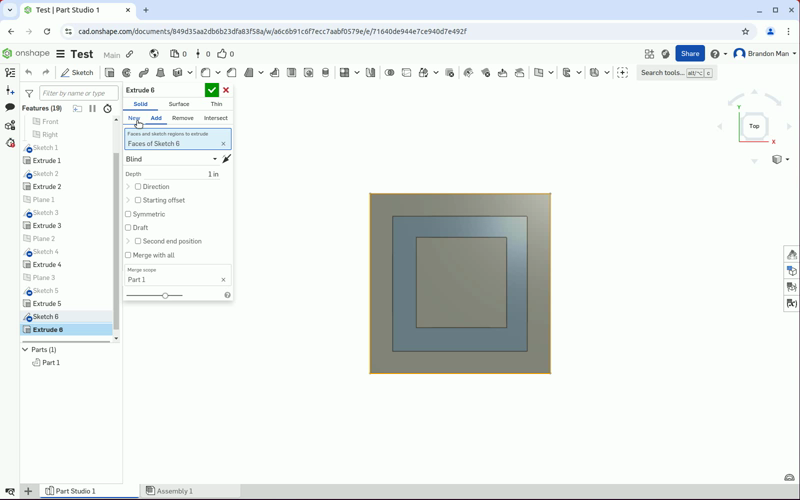
click(137, 120)
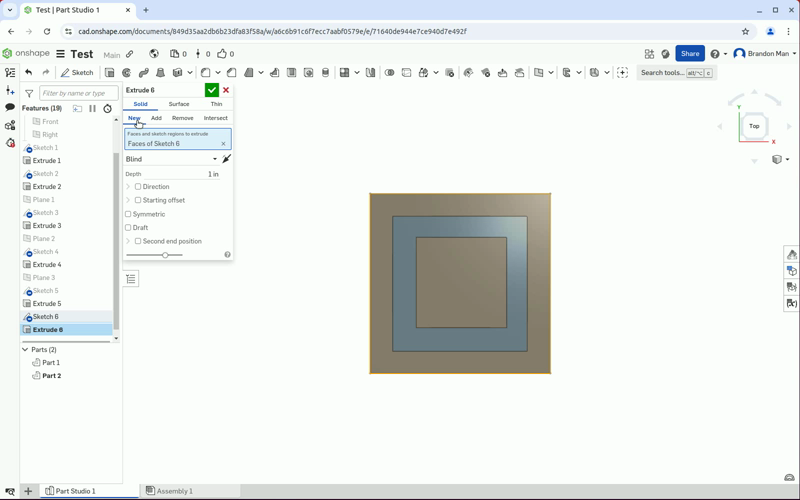
key(tab, 4)
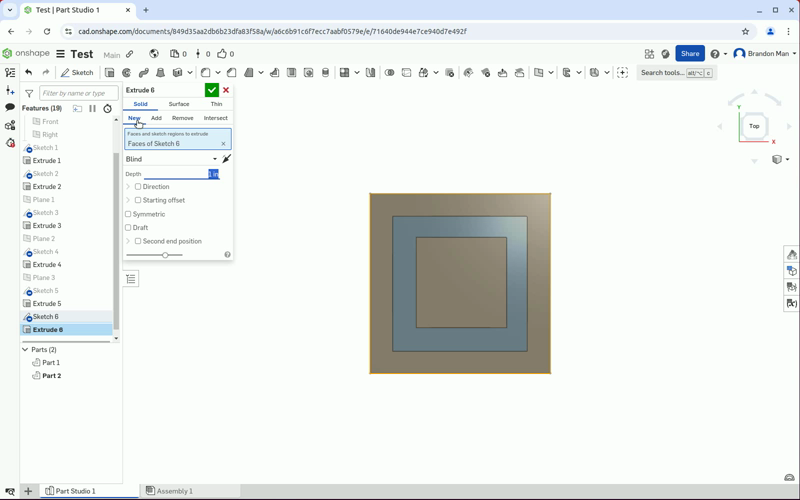
text(-2.407)
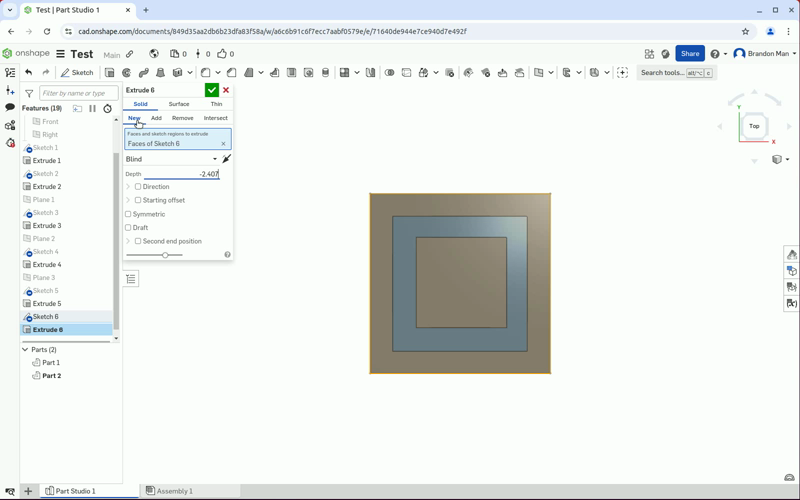
key(enter)
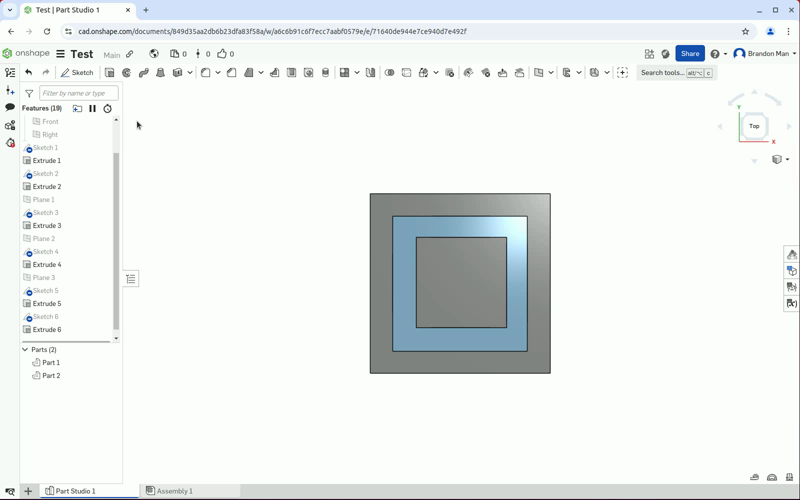
key(shift+h)
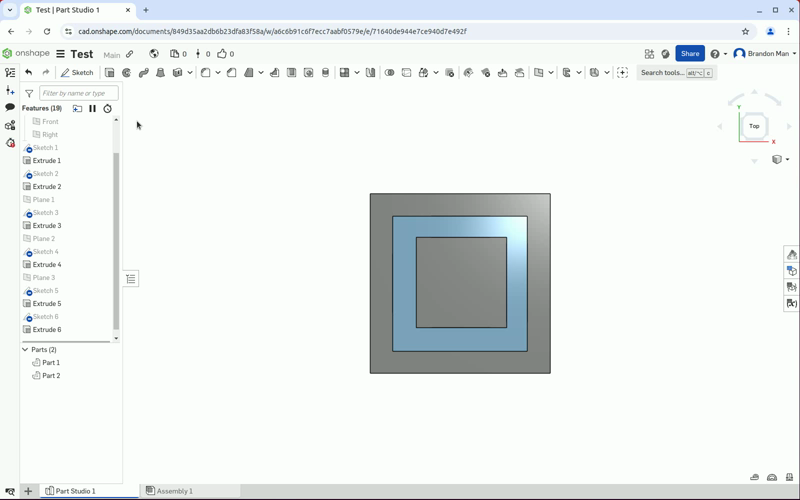
key(shift+h)
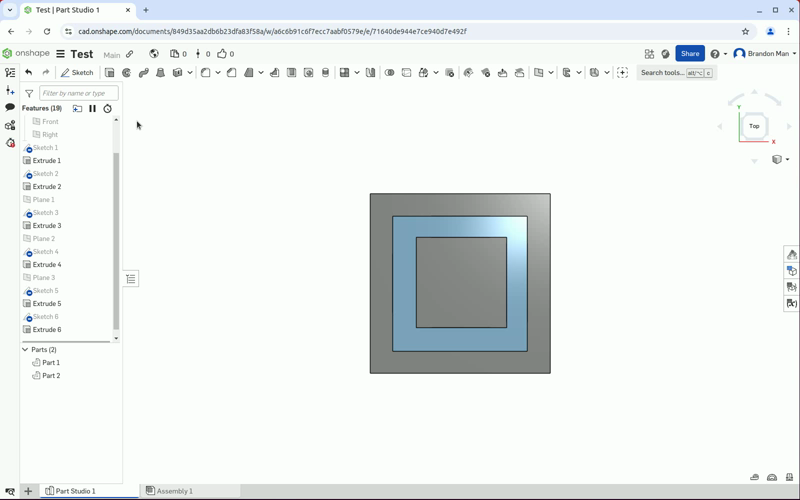
key(shift+7)
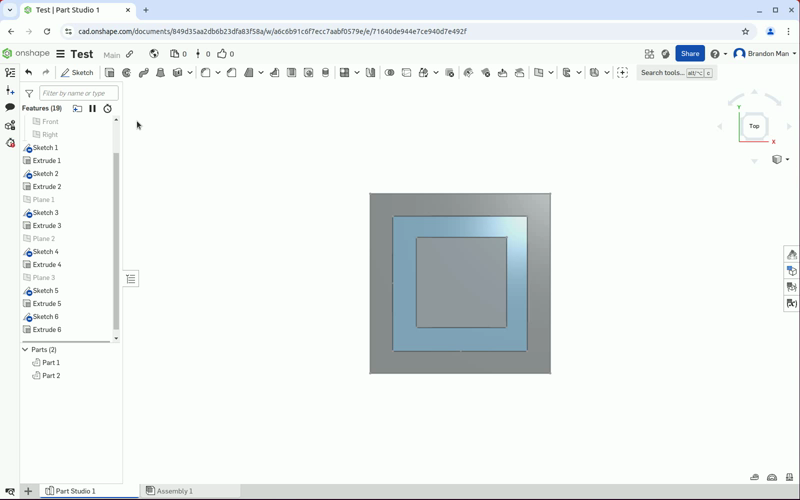
key(up, 3)
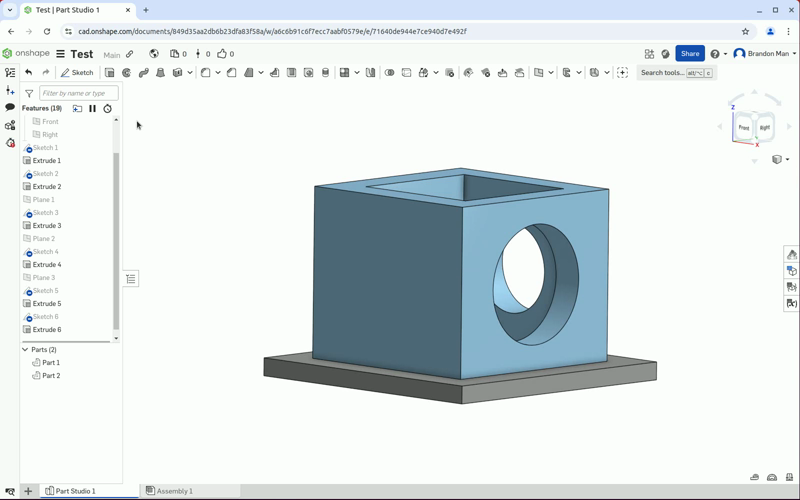
key(left, 3)
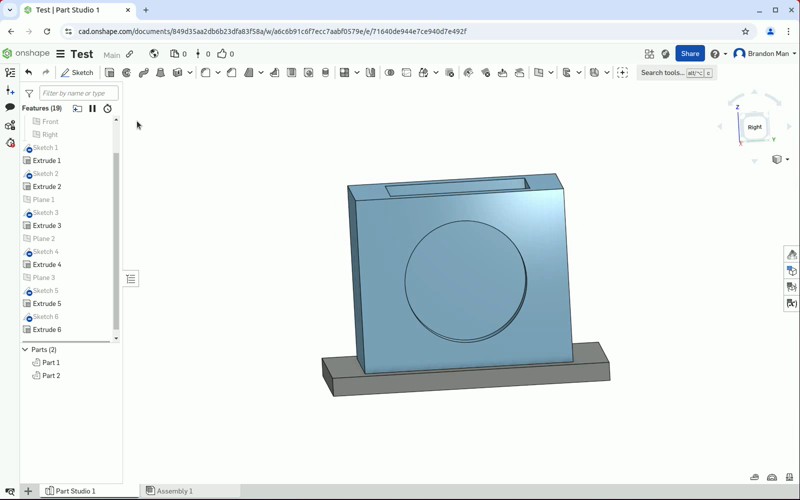
key(right, 3)
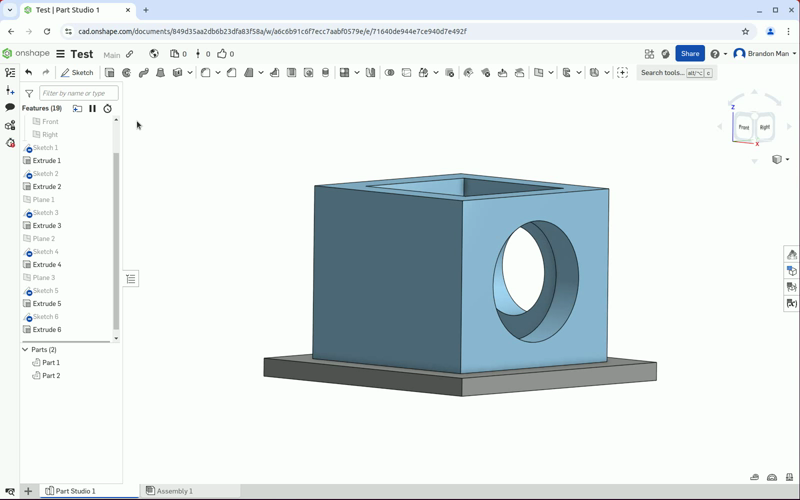
key(down, 3)
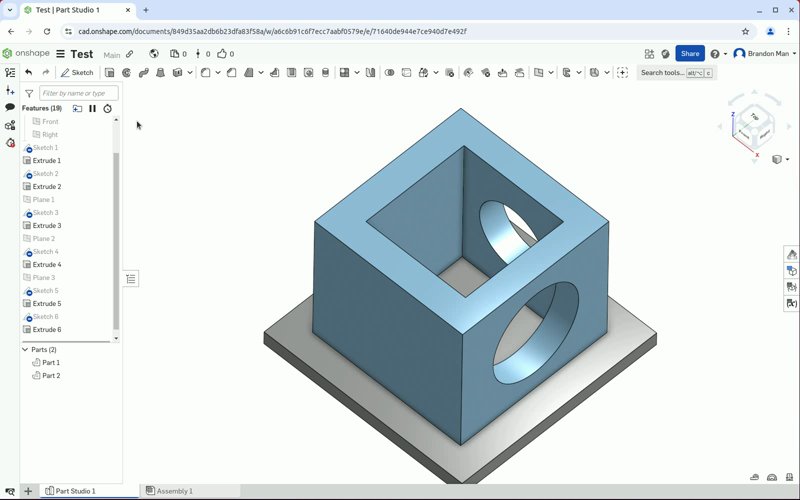
mouse_move(69, 150)
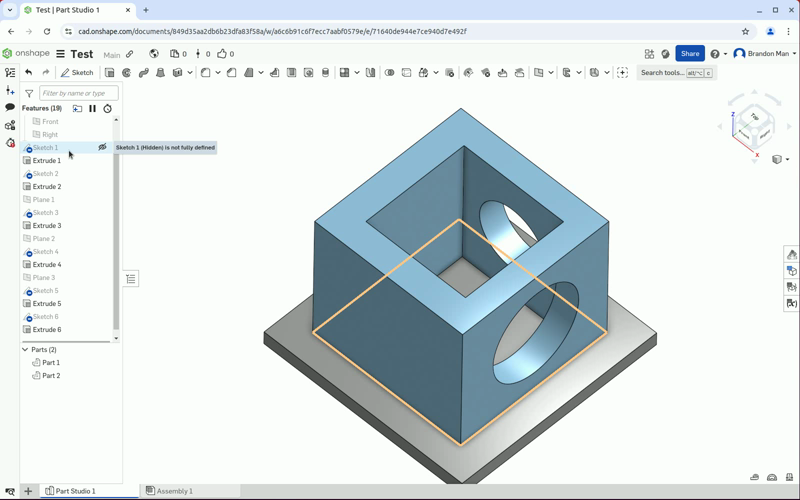
click(69, 150)